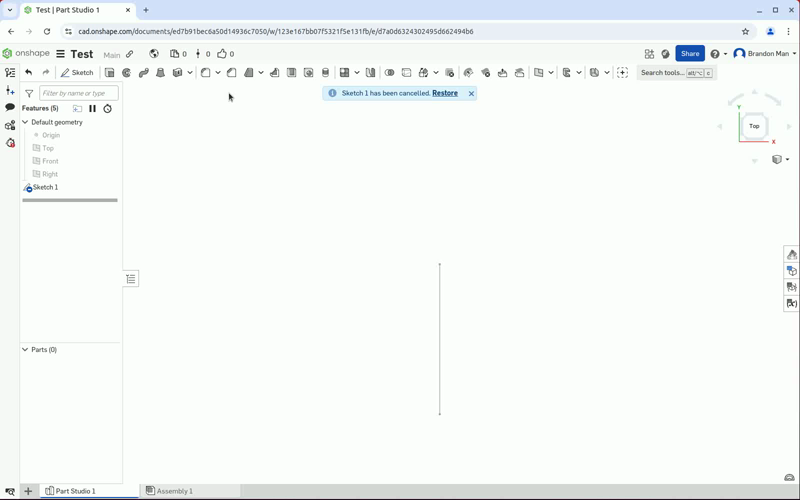
key(shift+h)
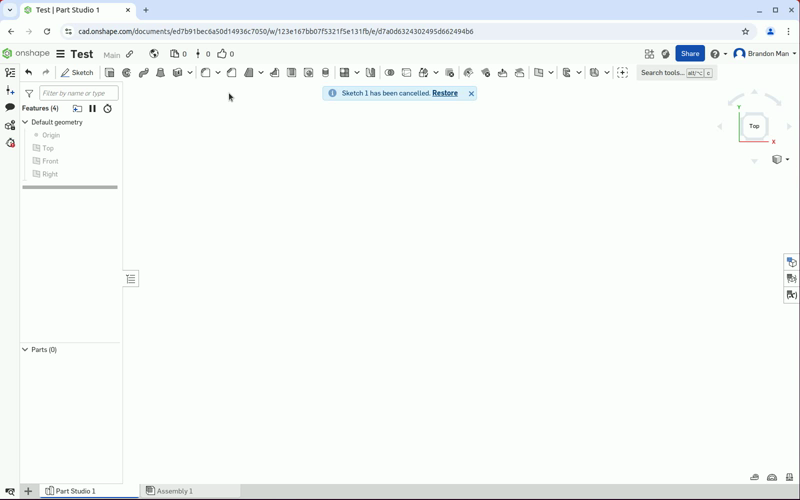
mouse_move(73, 352)
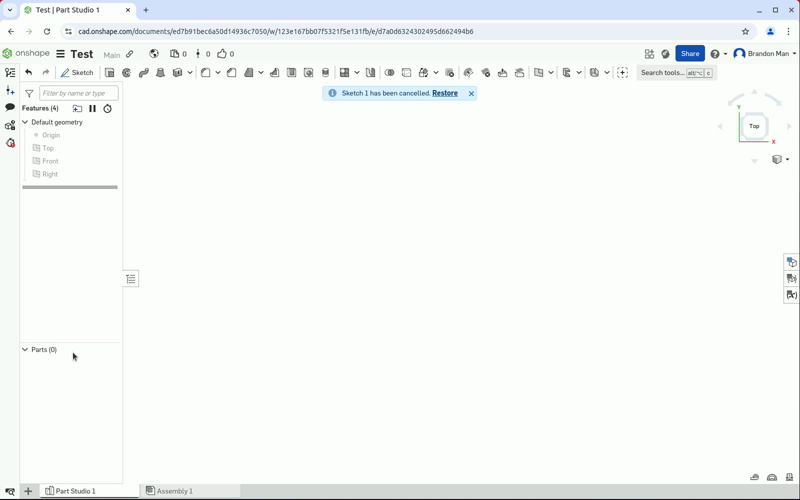
key(y)
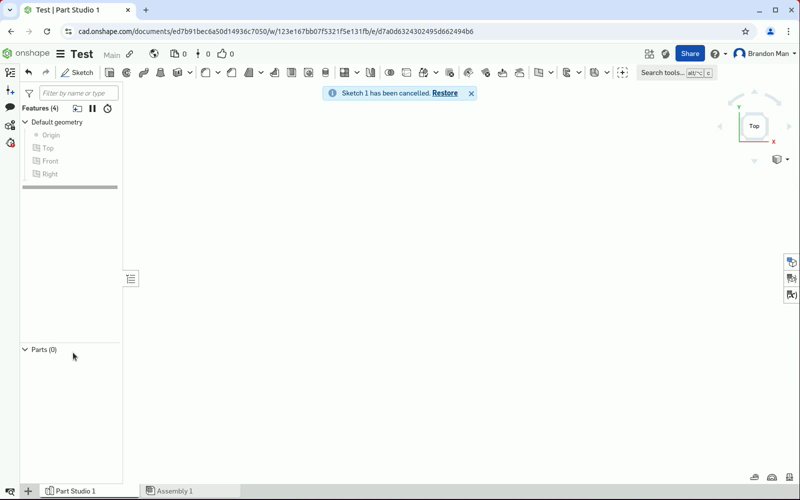
key(shift+p)
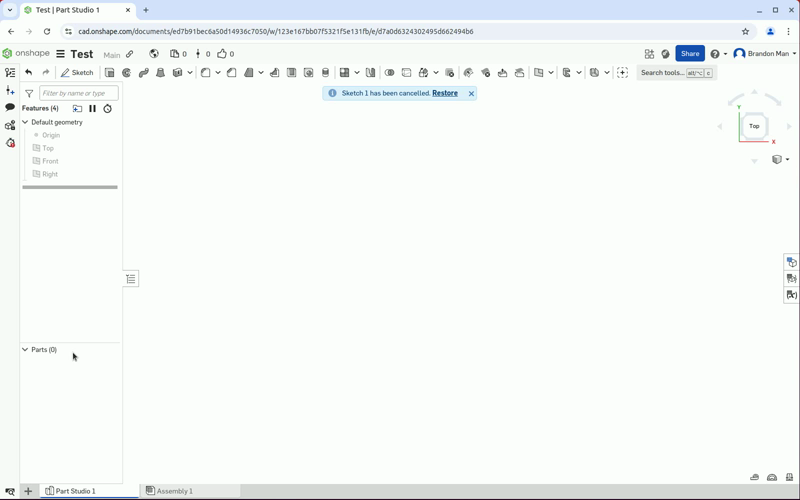
key(space)
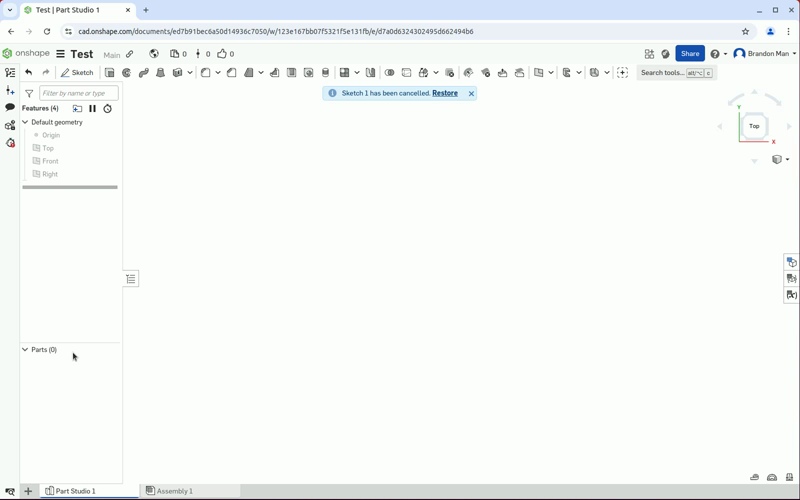
key_down(shift)
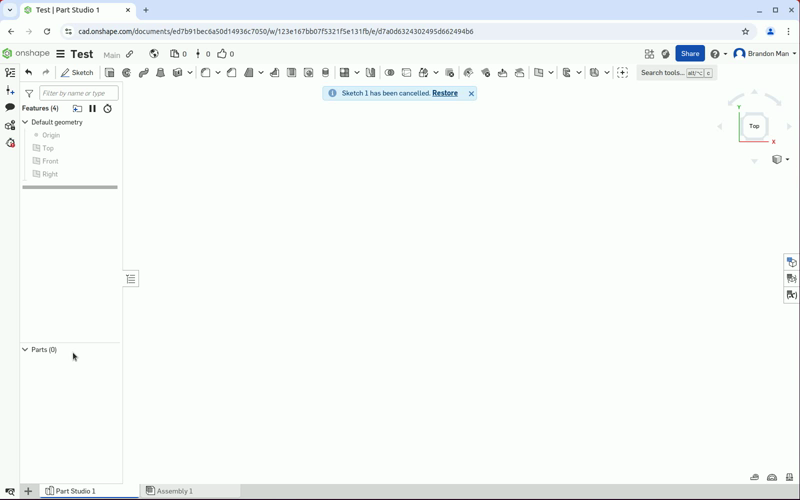
key(up)
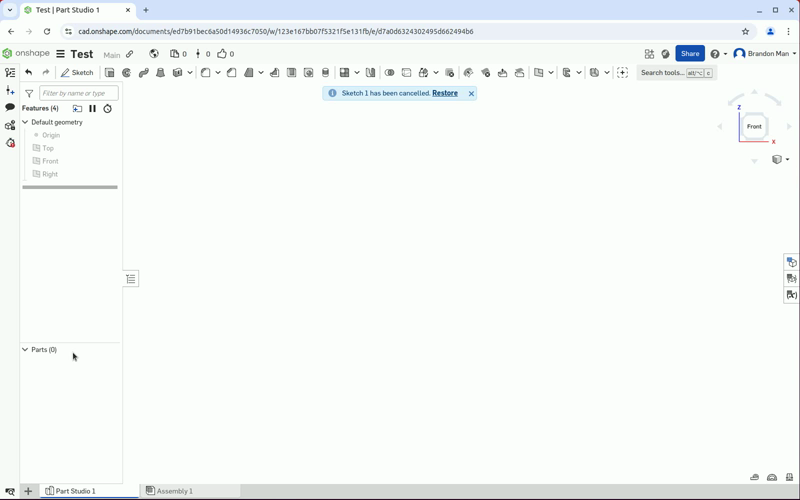
key_up(shift)
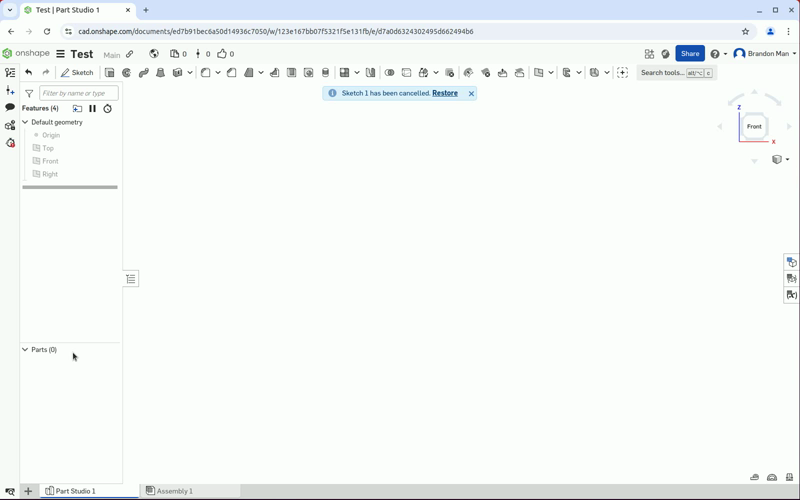
key(space)
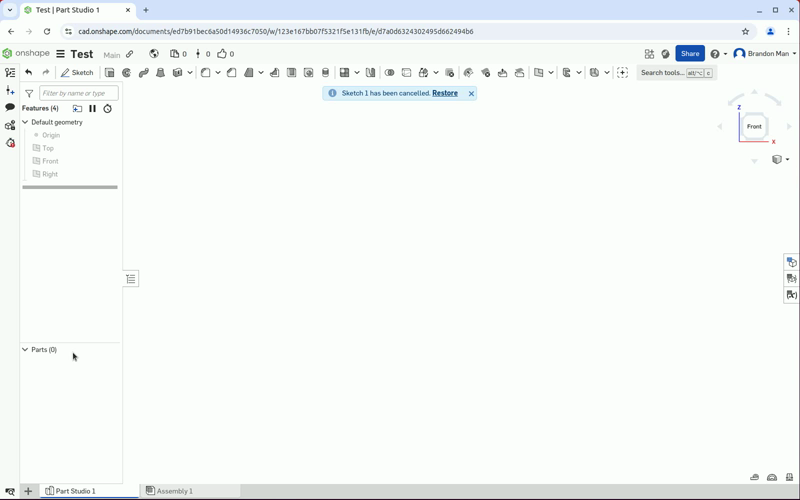
key_down(shift)
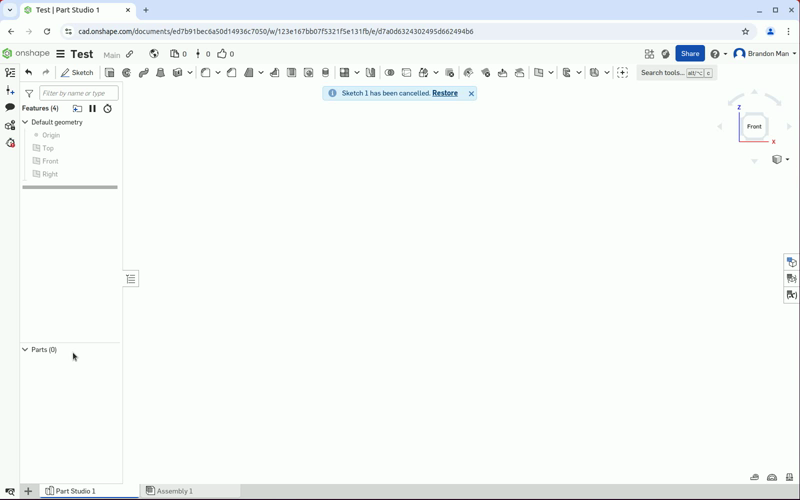
key(left)
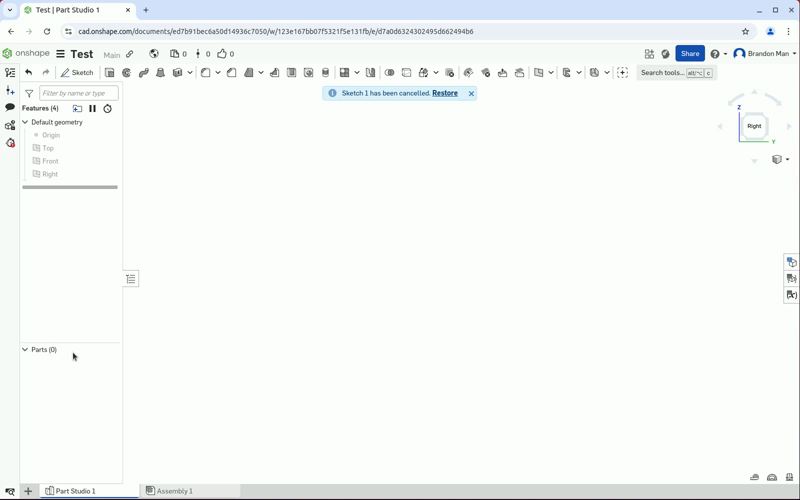
key_up(shift)
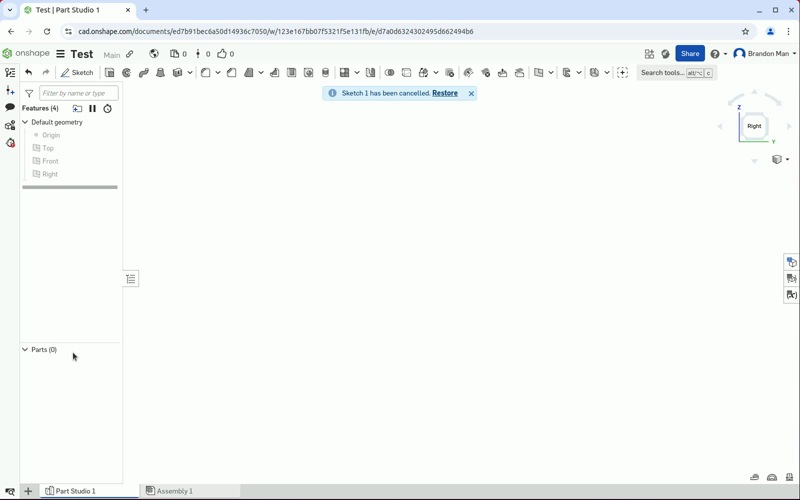
mouse_move(73, 352)
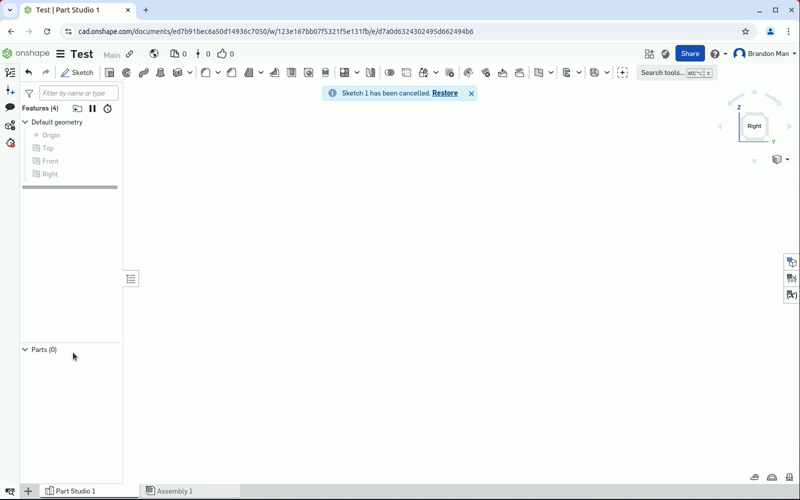
key(shift+y)
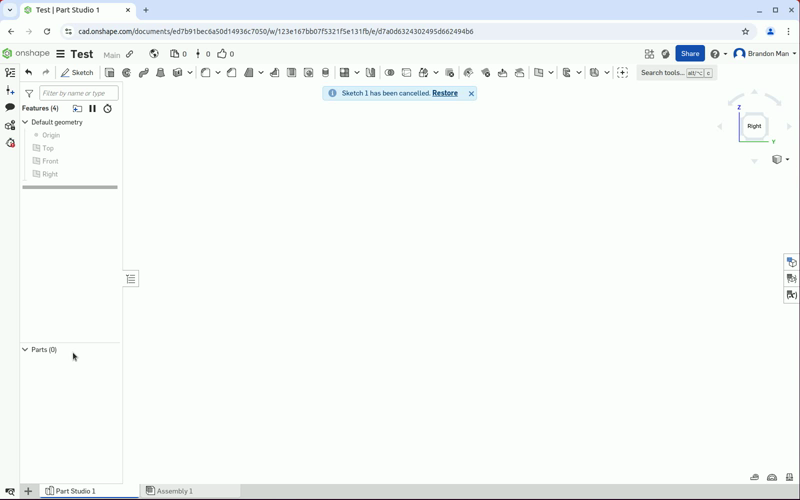
key(shift+s)
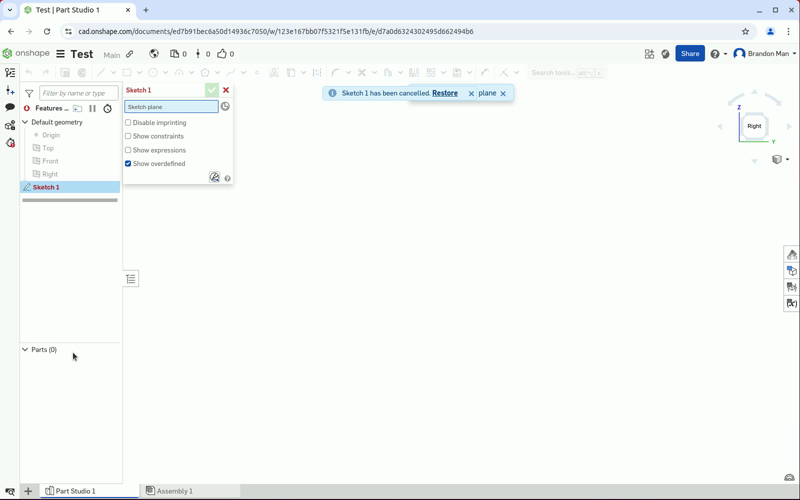
mouse_move(73, 176)
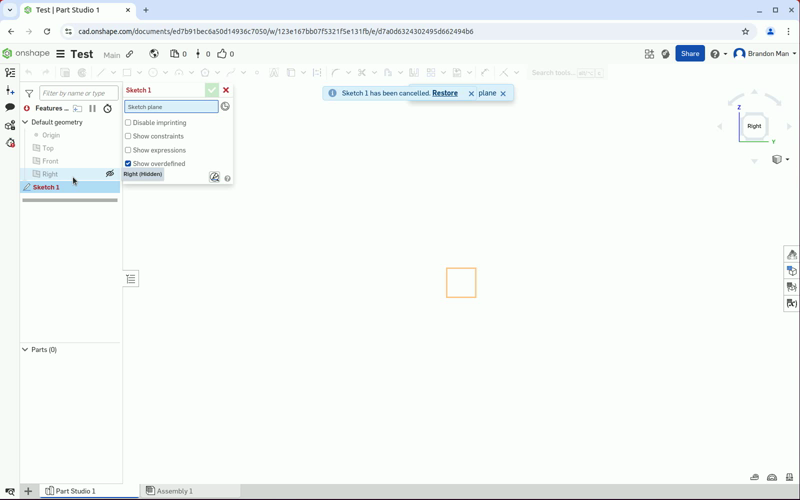
click(73, 176)
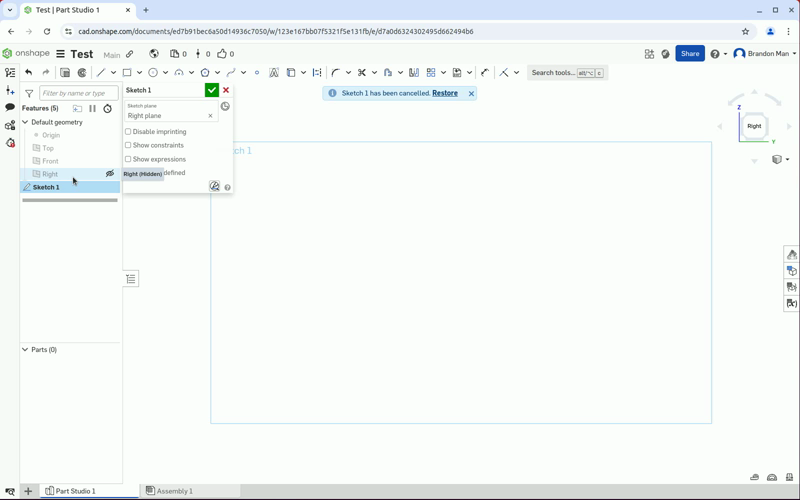
mouse_move(73, 352)
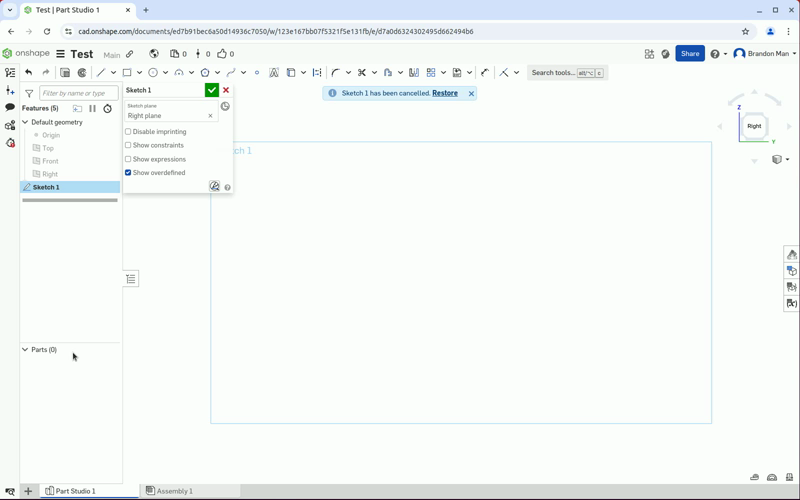
key(y)
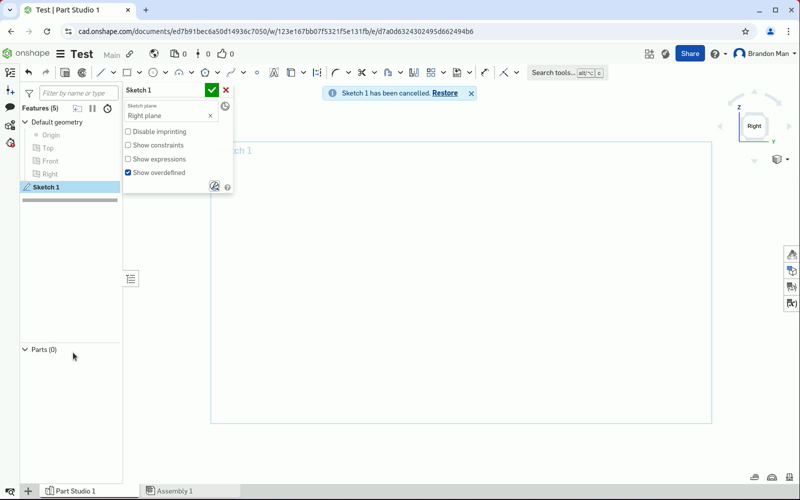
key(l)
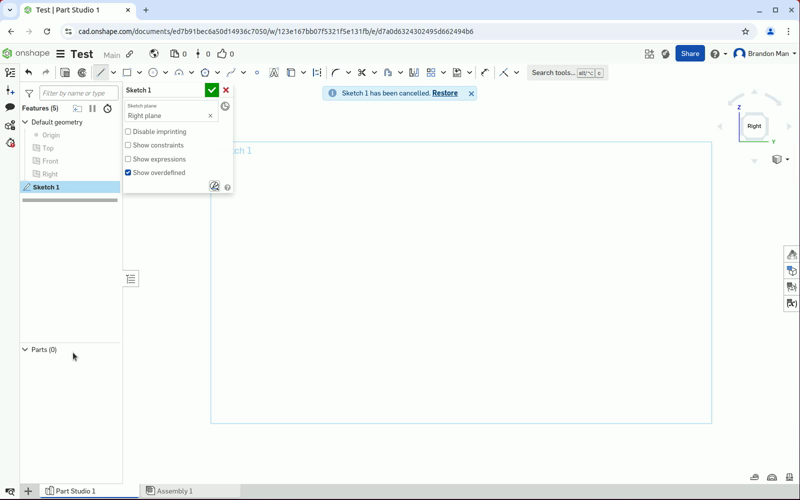
key_down(shift)
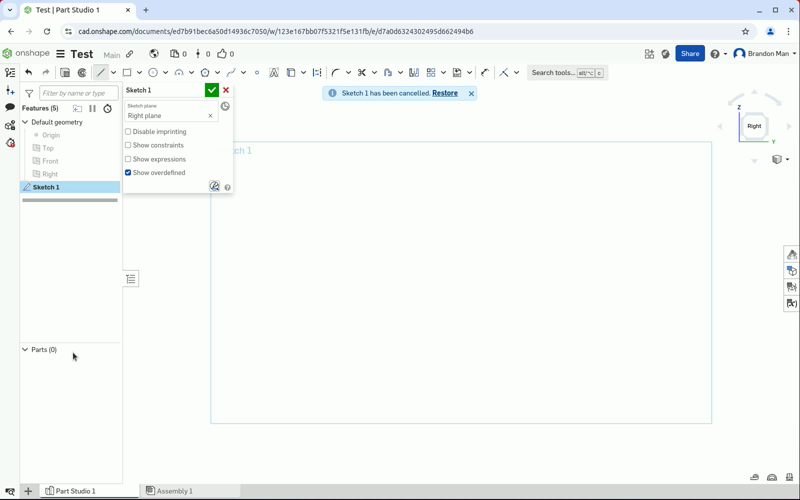
mouse_move(348, 333)
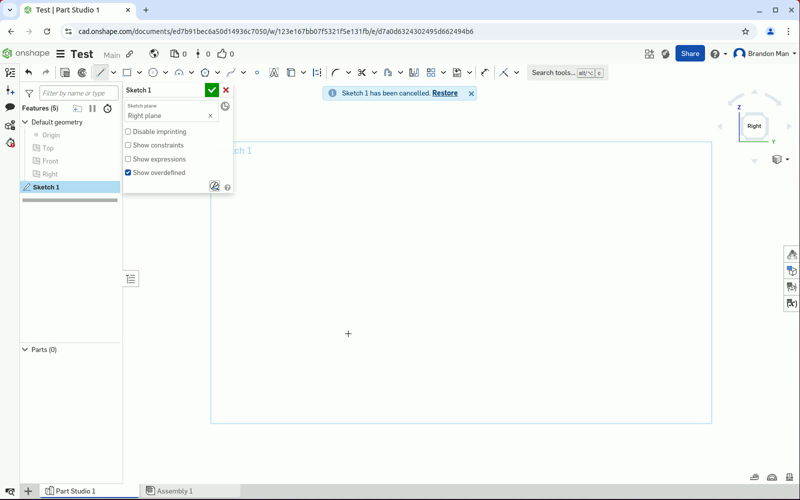
click(348, 333)
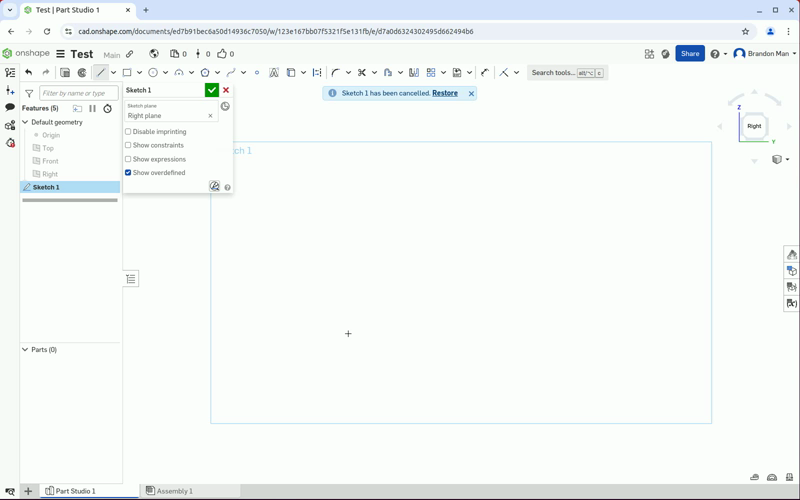
key_up(shift)
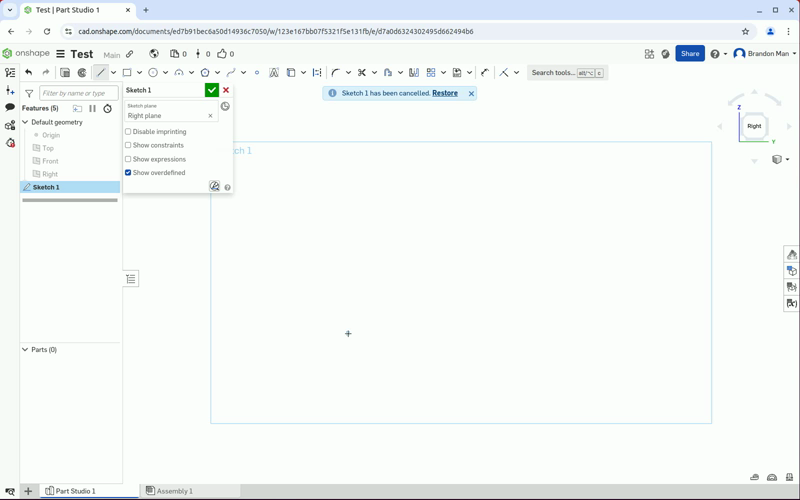
key_down(shift)
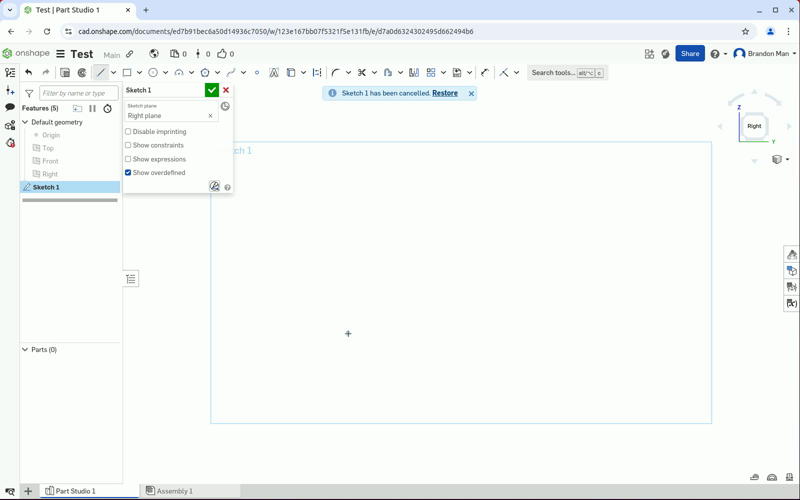
mouse_move(378, 333)
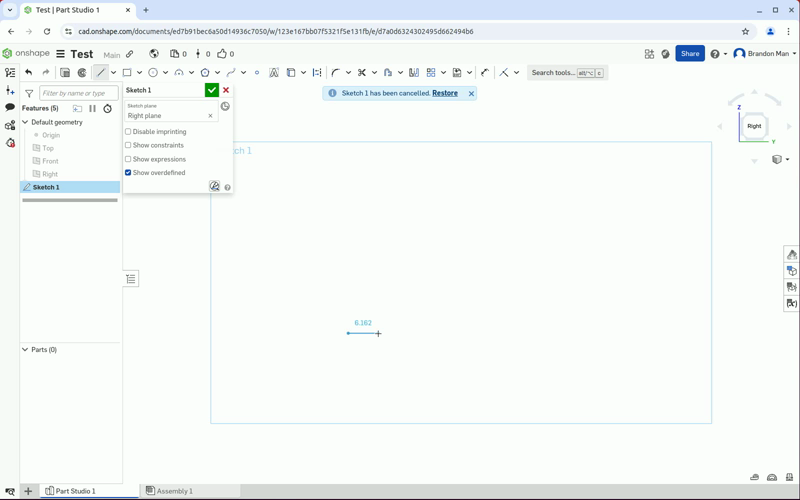
mouse_move(380, 333)
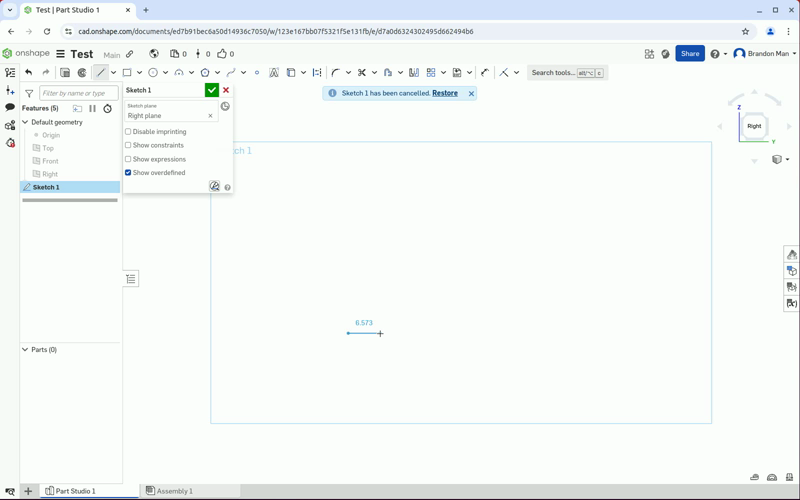
click(380, 333)
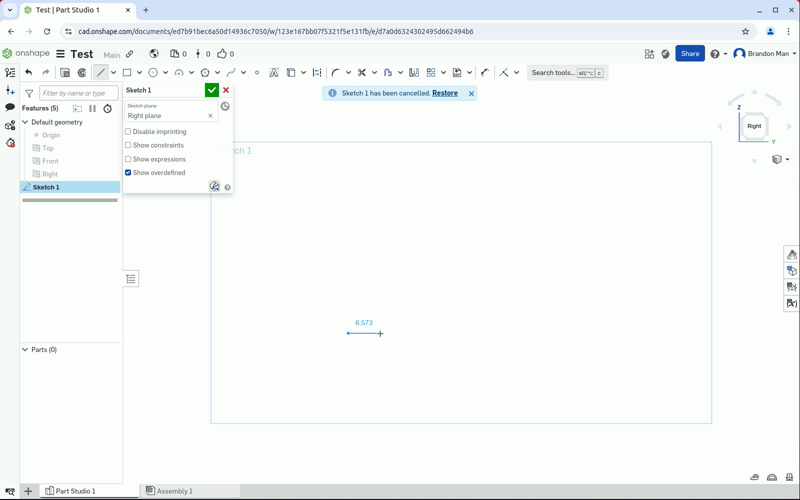
key_up(shift)
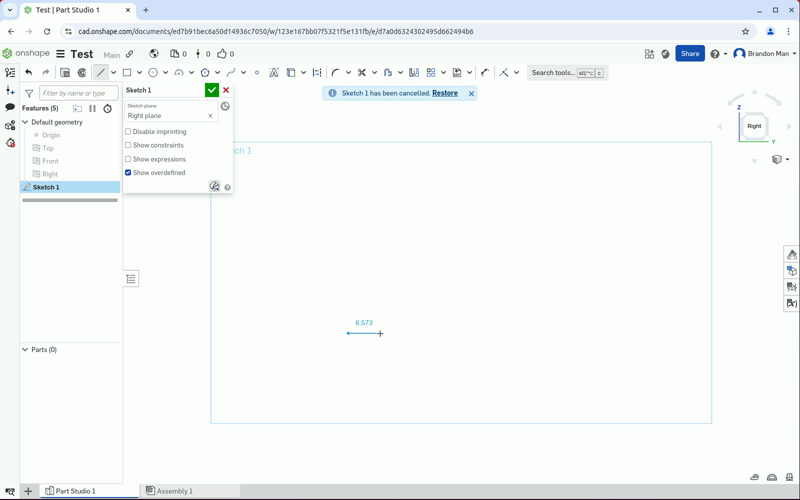
key_down(shift)
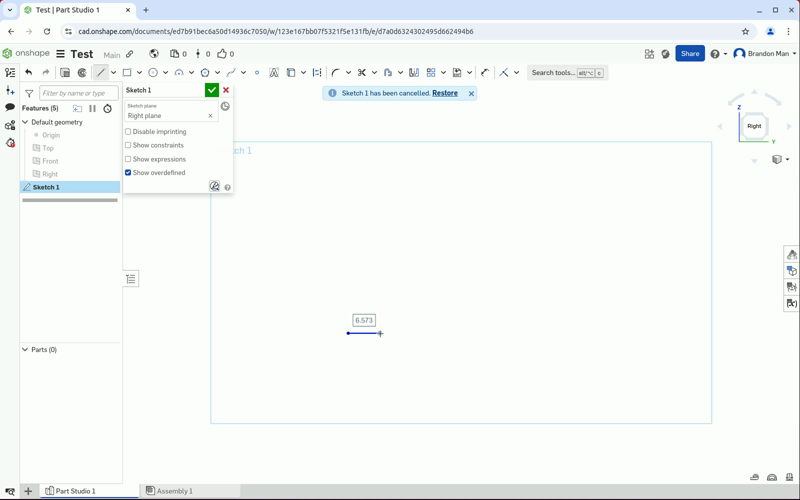
mouse_move(380, 189)
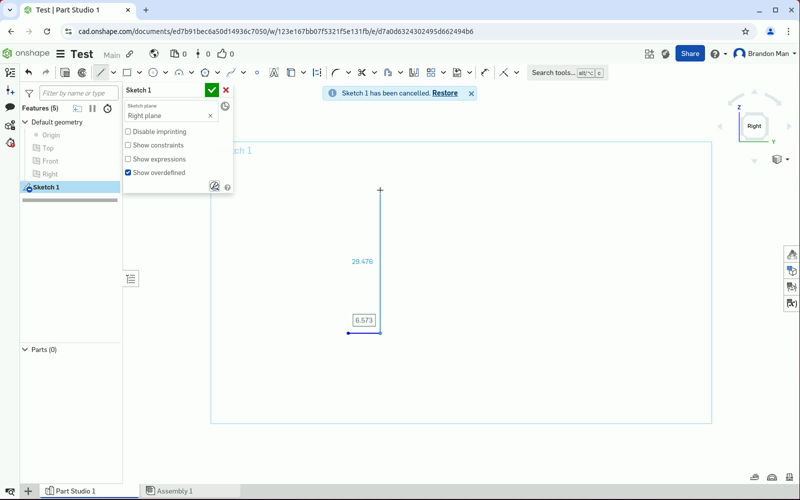
click(380, 189)
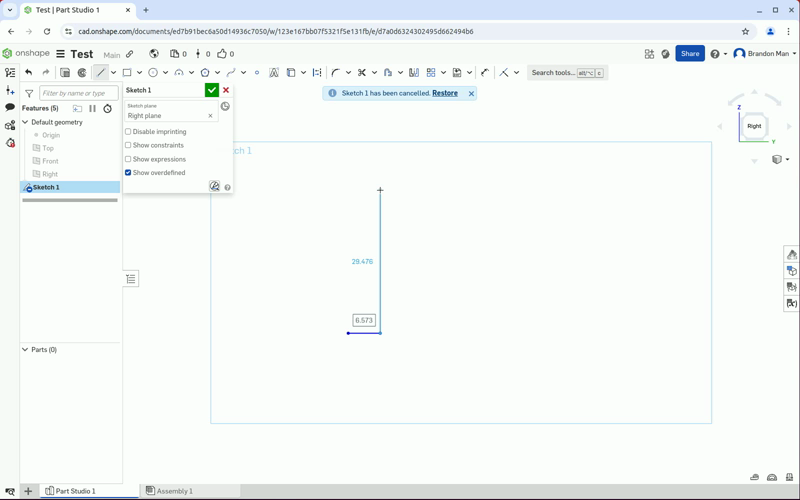
key_up(shift)
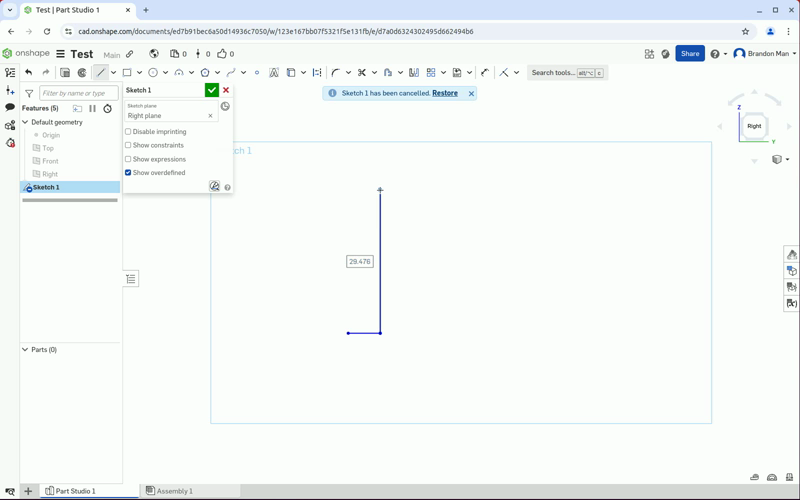
key_down(shift)
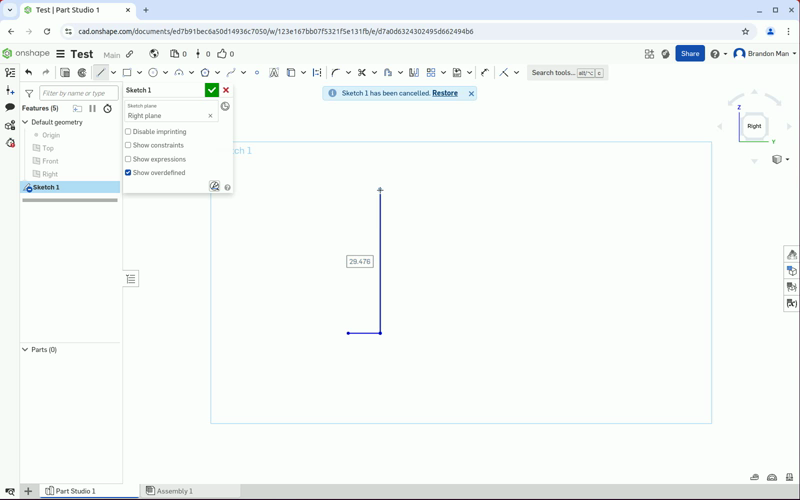
mouse_move(410, 189)
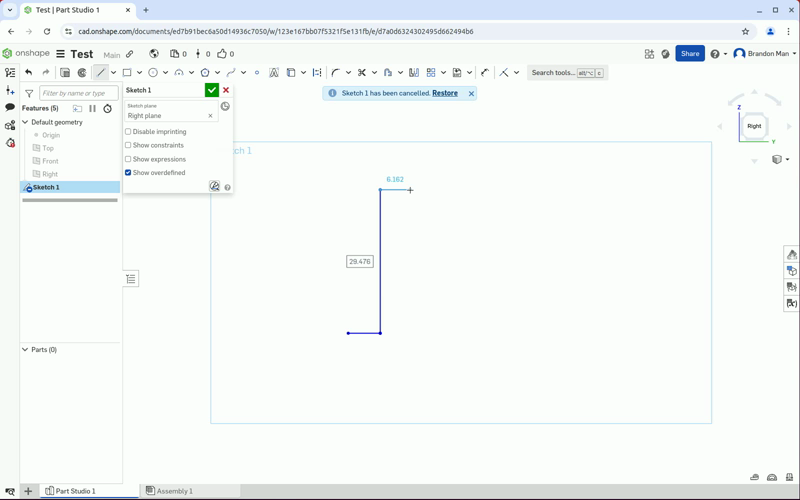
mouse_move(348, 189)
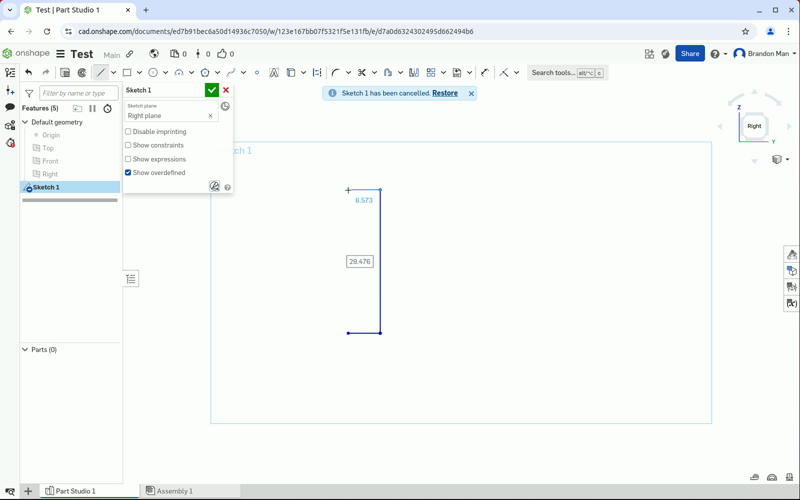
click(348, 189)
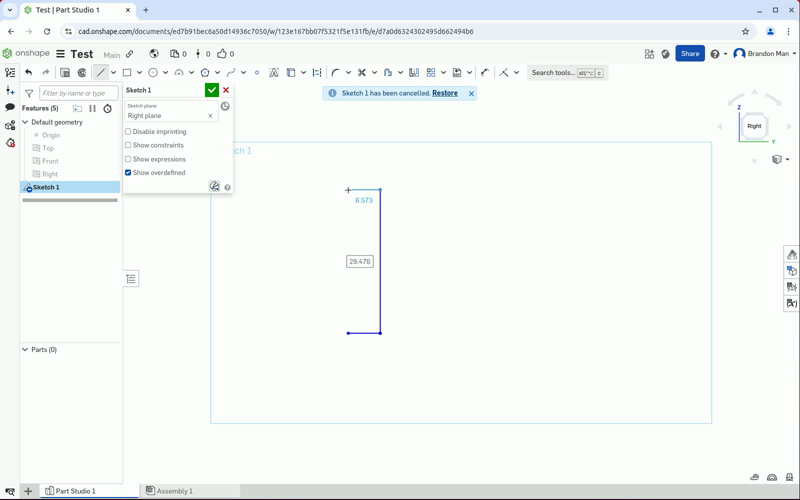
key_up(shift)
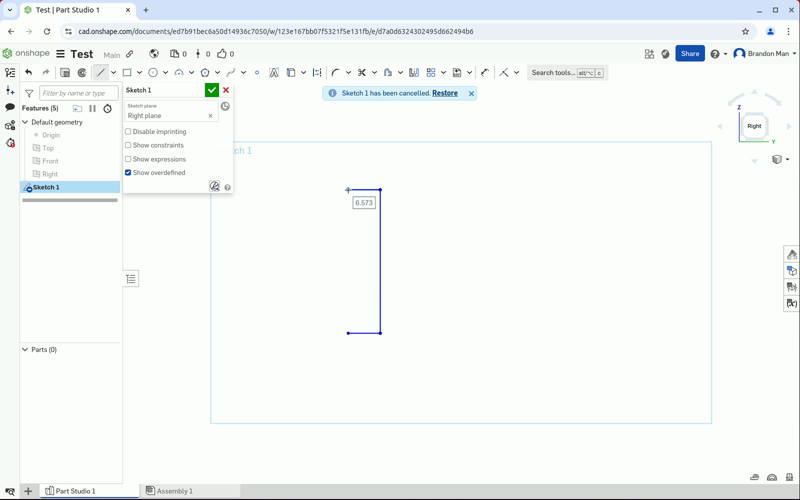
key_down(shift)
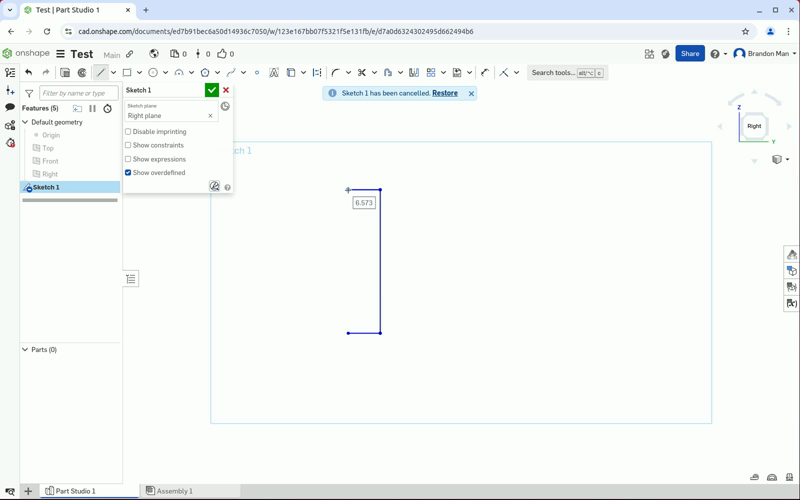
mouse_move(348, 333)
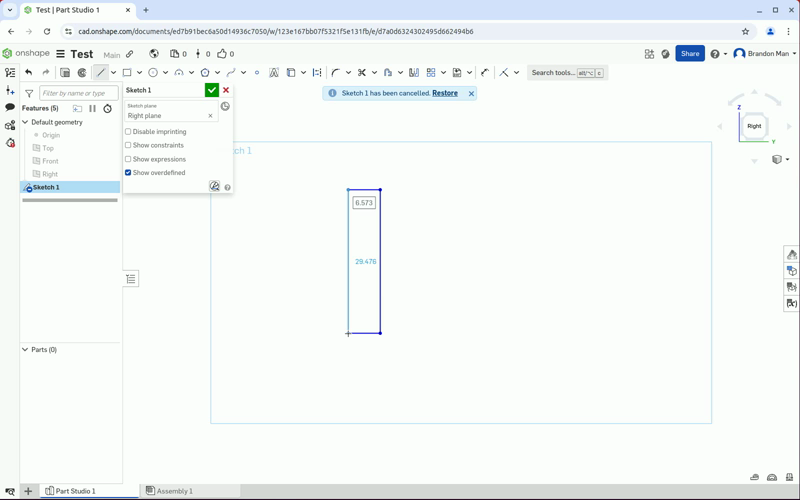
key_up(shift)
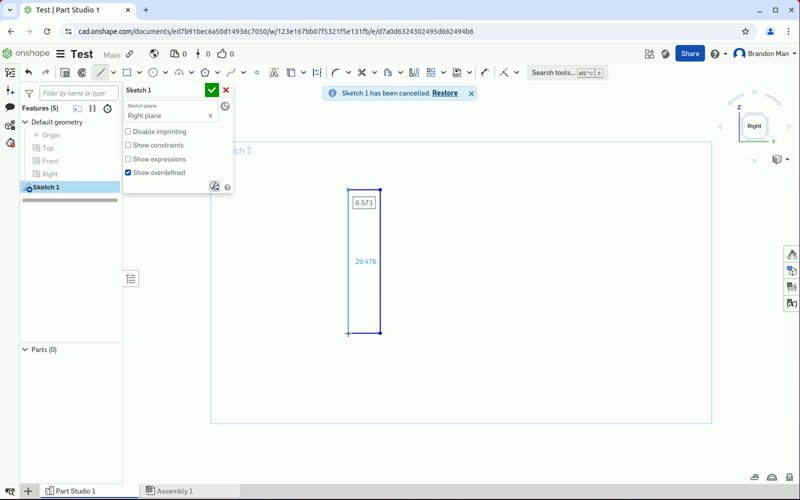
click(348, 333)
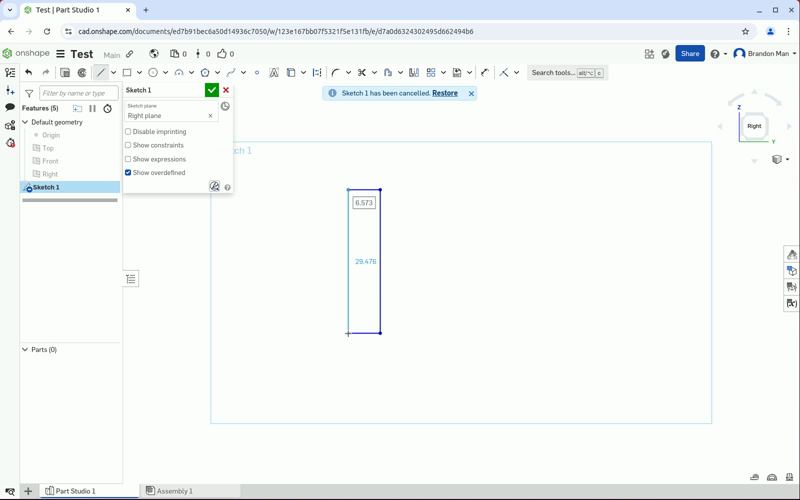
key(esc)
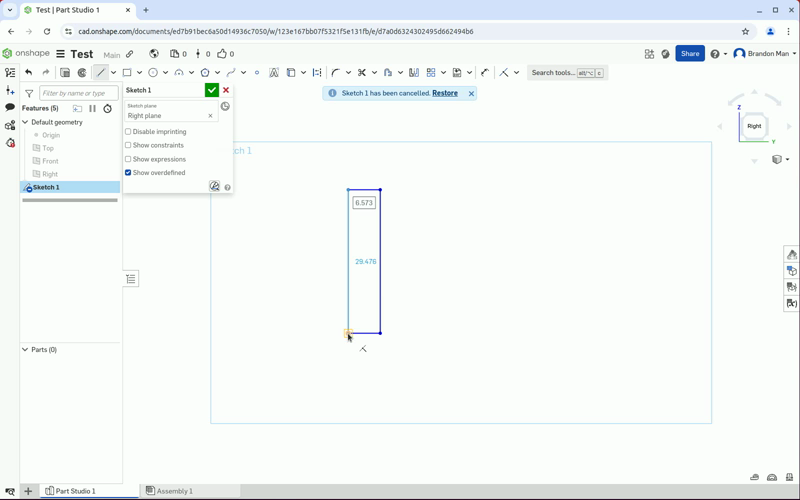
mouse_move(367, 289)
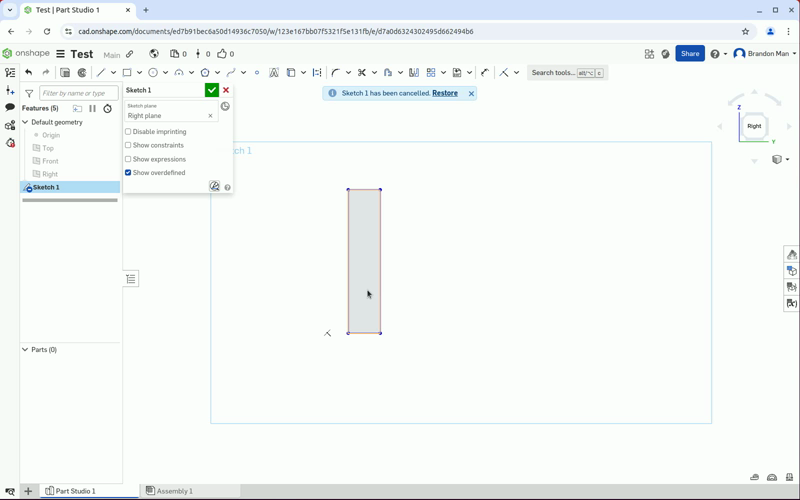
click(367, 289)
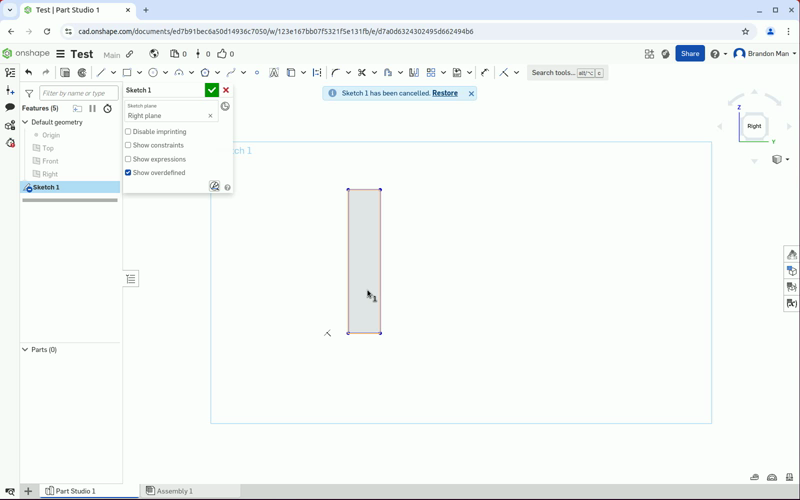
mouse_move(73, 352)
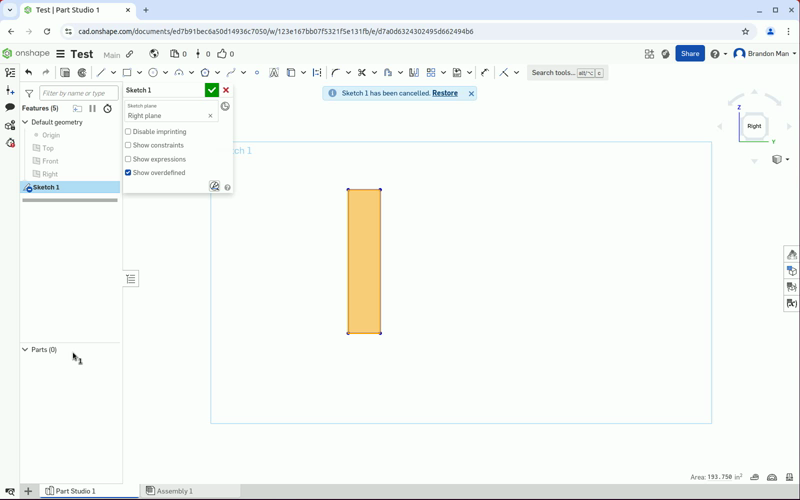
key(shift+y)
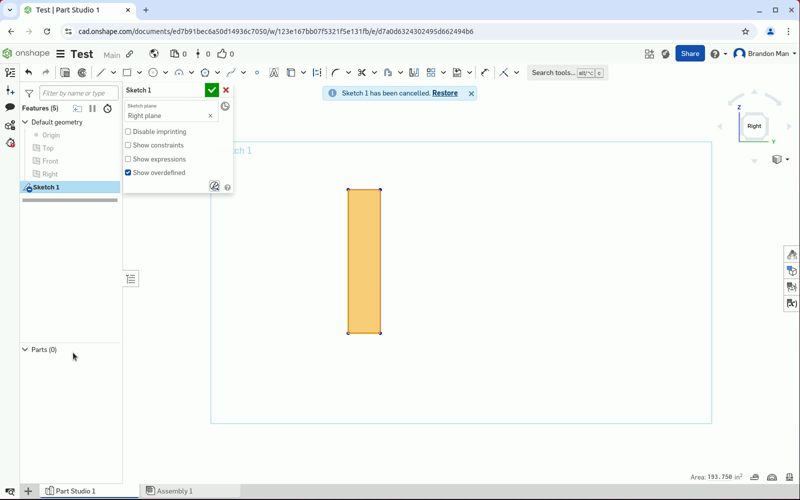
key(shift+e)
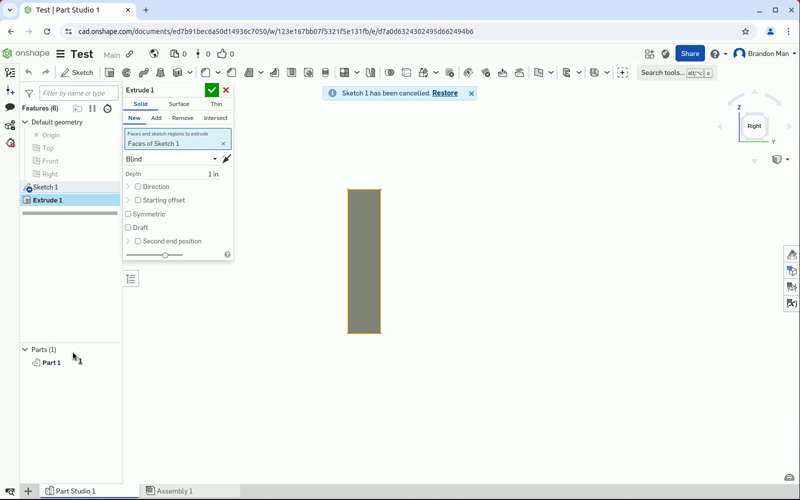
mouse_move(143, 106)
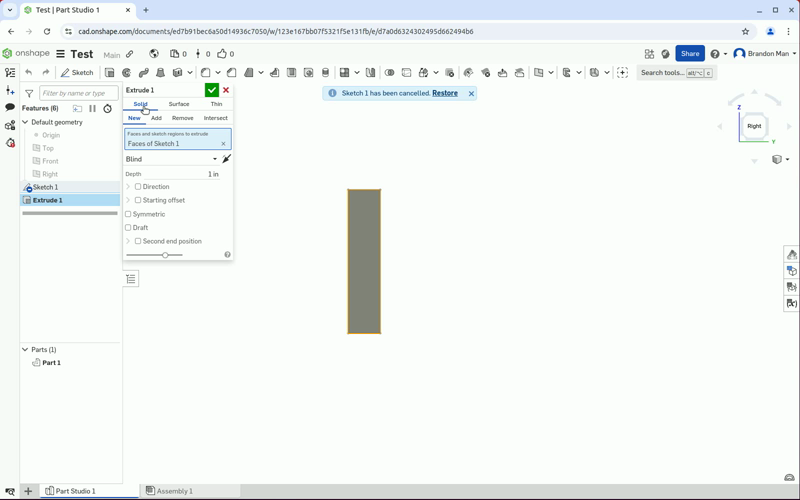
click(143, 106)
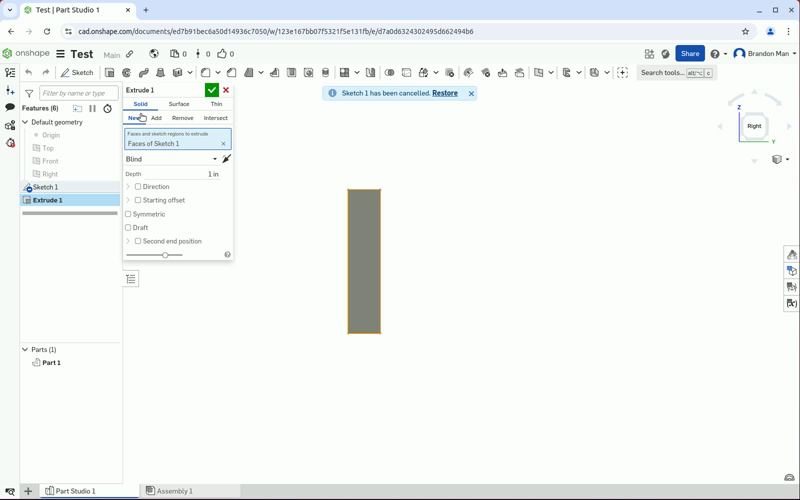
mouse_move(137, 120)
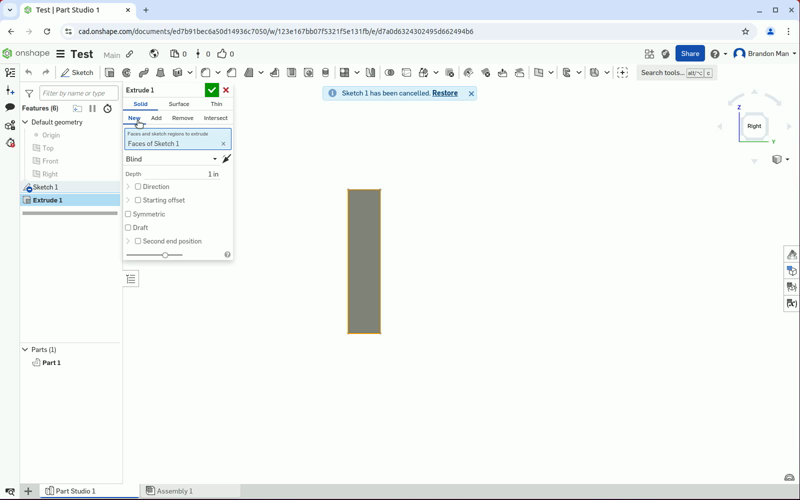
click(137, 120)
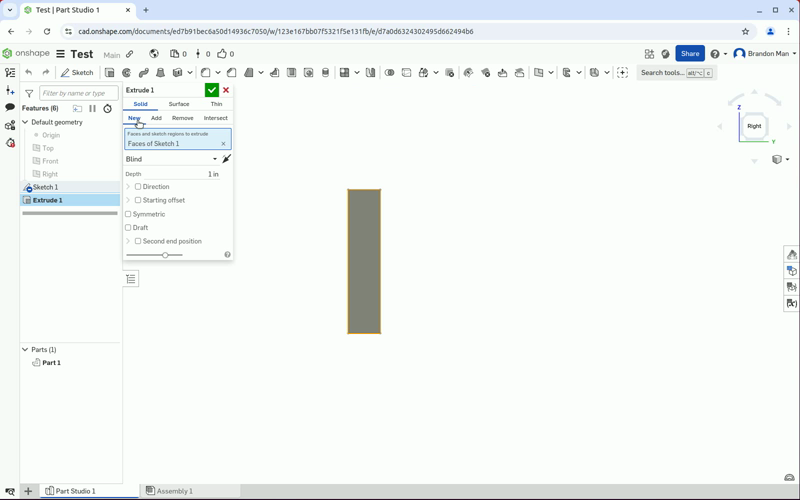
key(tab, 4)
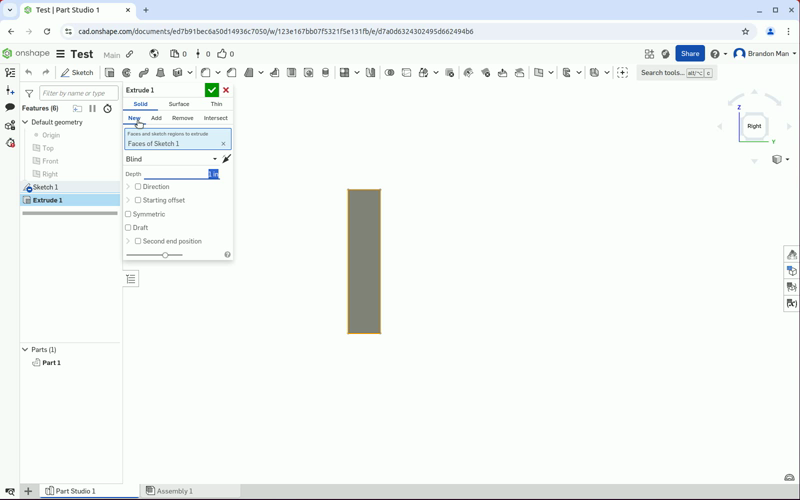
text(9.388)
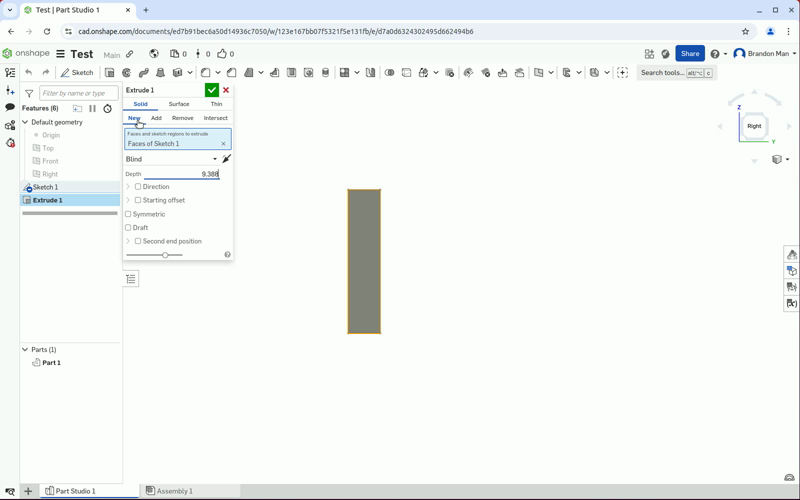
key(enter)
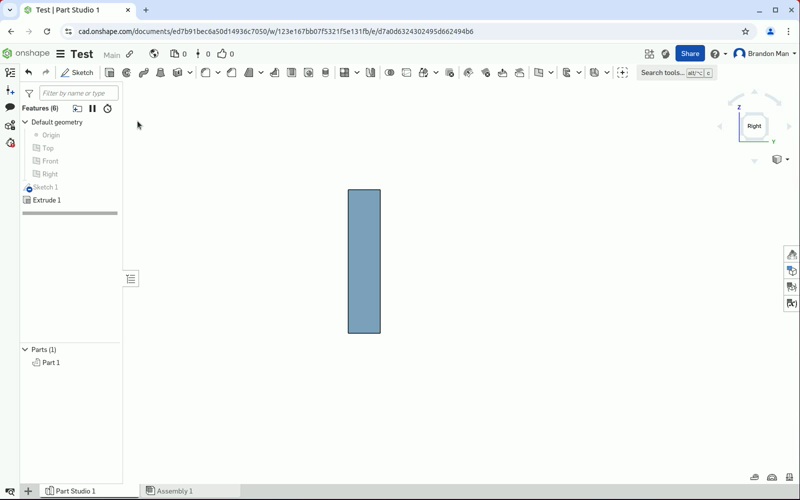
key(shift+h)
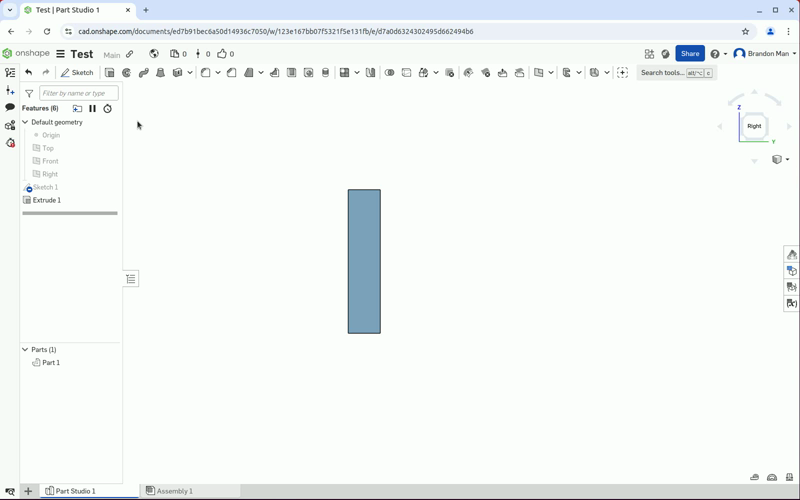
key(shift+h)
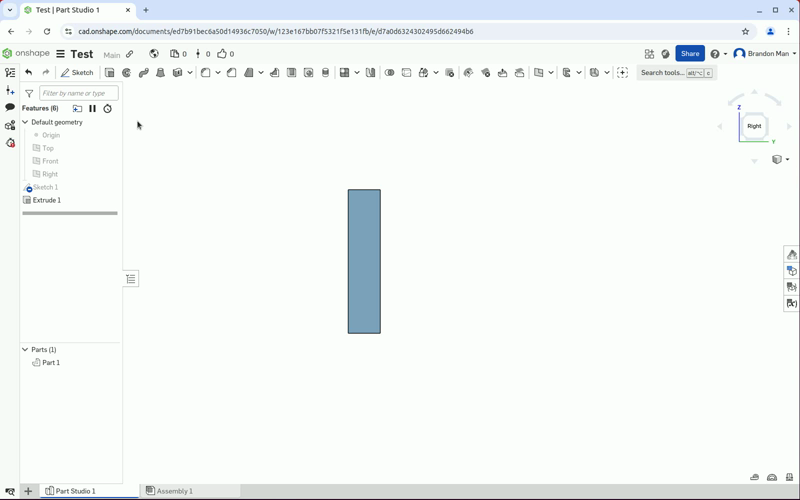
mouse_move(73, 189)
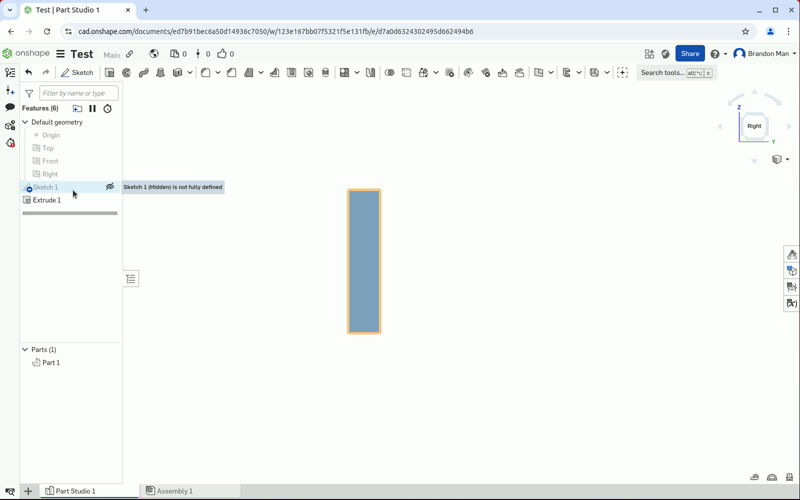
click(73, 189)
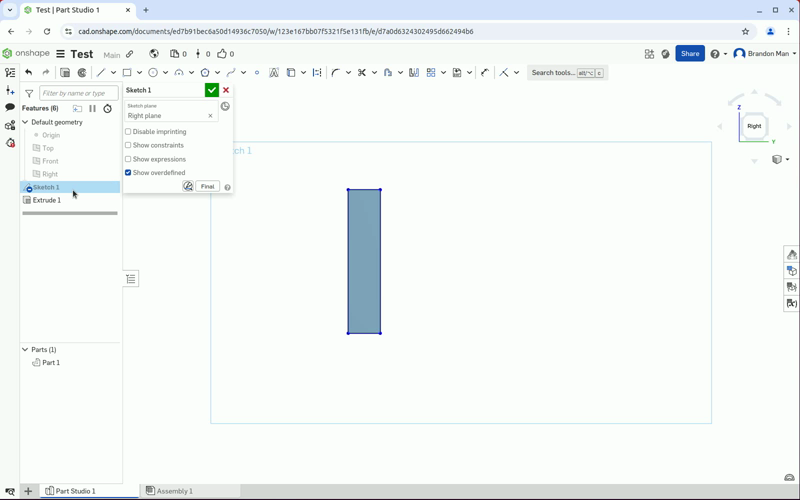
mouse_move(229, 92)
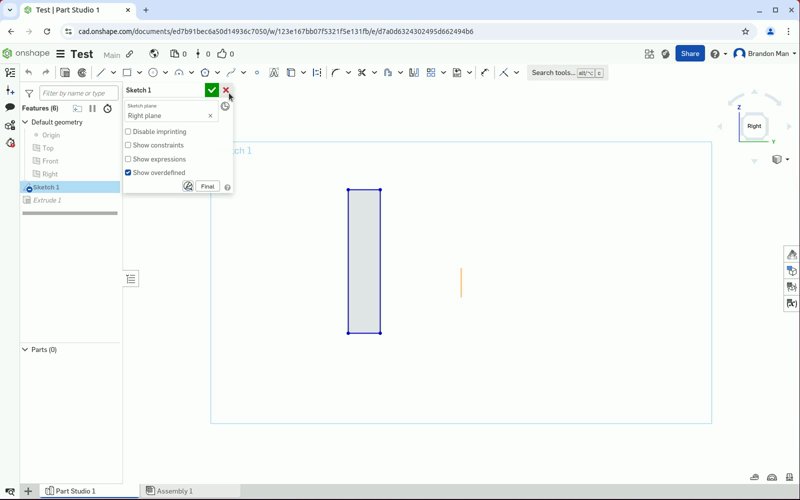
click(229, 92)
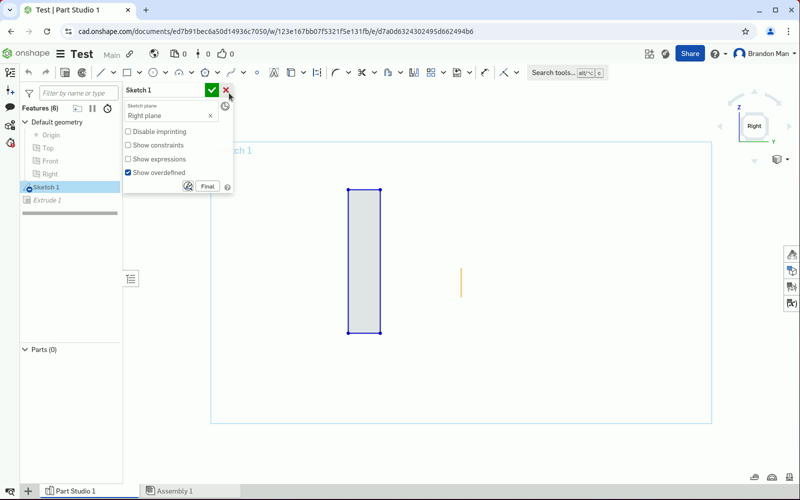
key(shift+s)
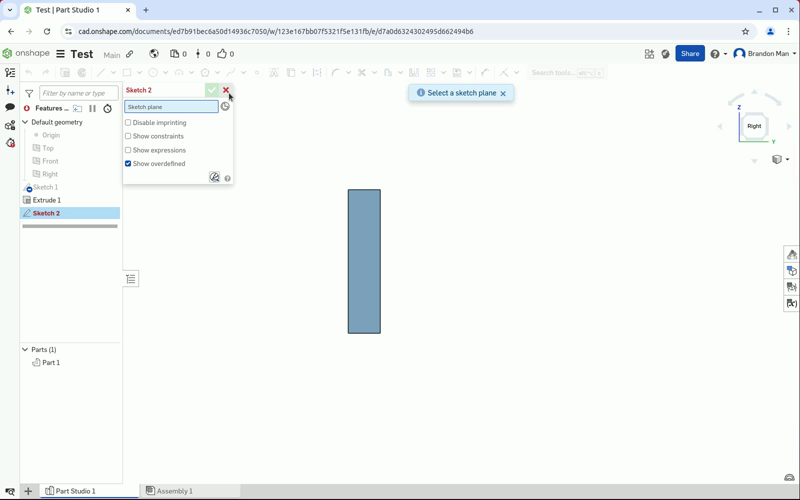
mouse_move(73, 176)
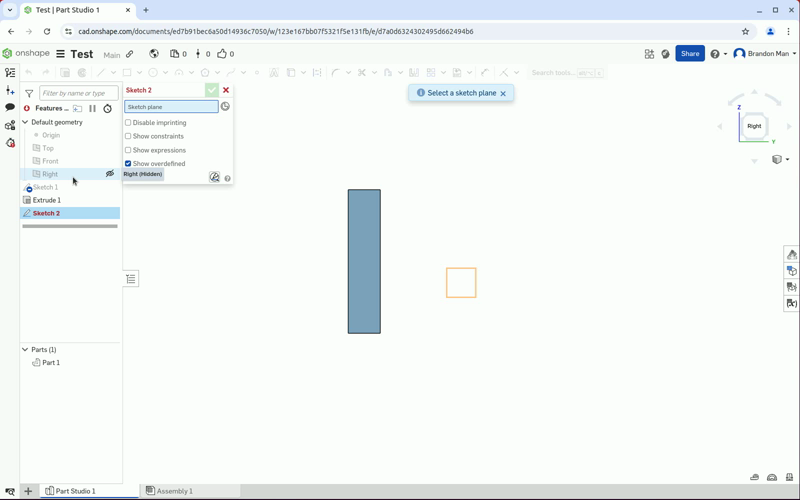
click(73, 176)
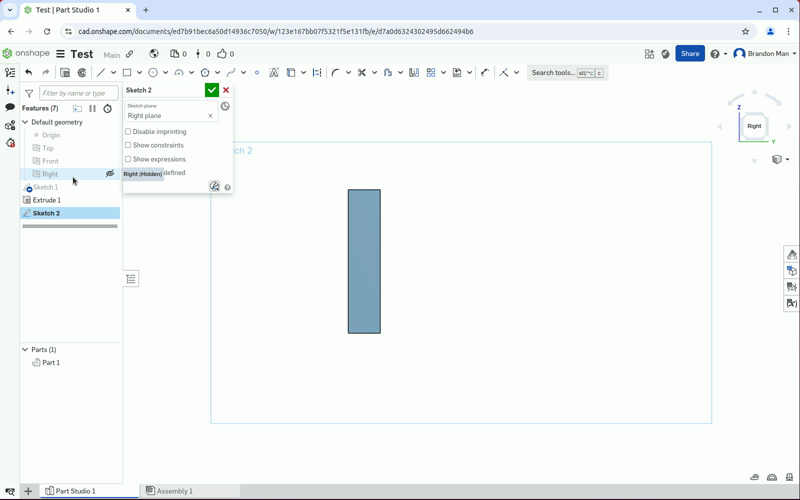
mouse_move(73, 352)
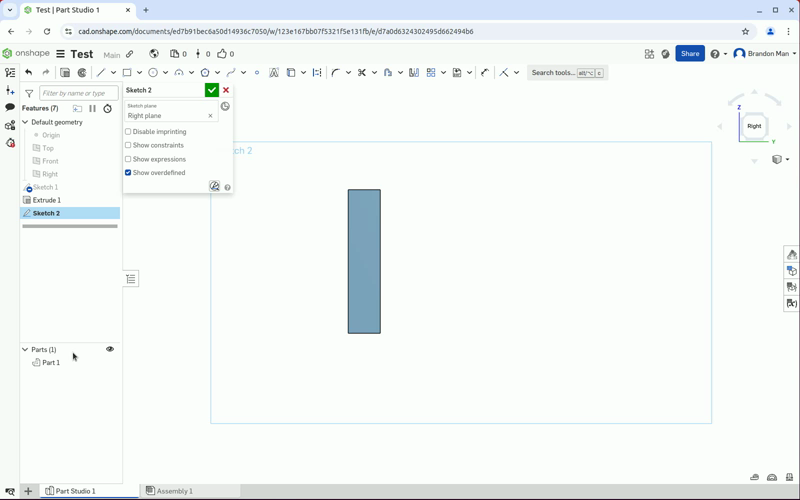
key(y)
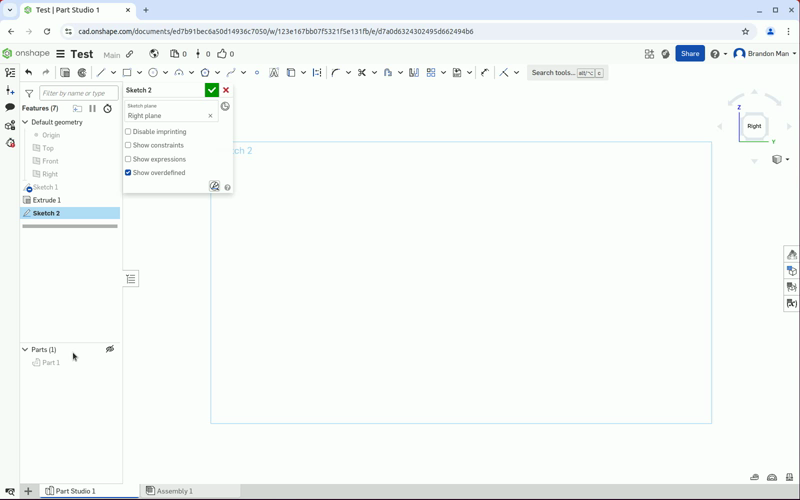
key(l)
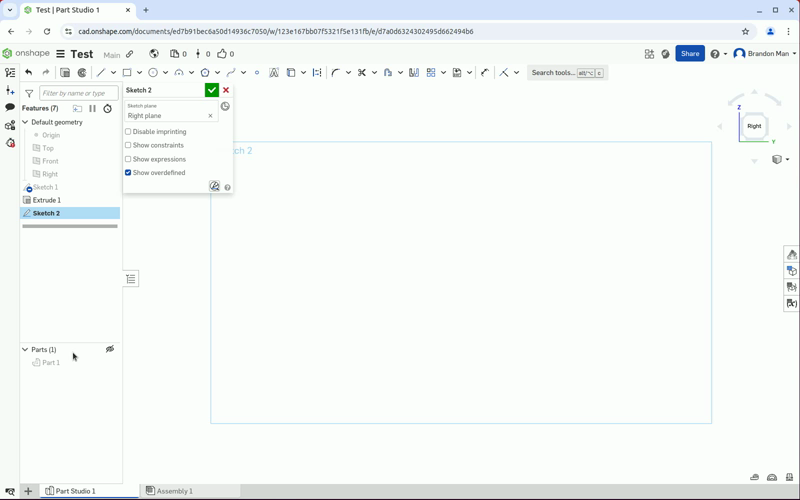
key_down(shift)
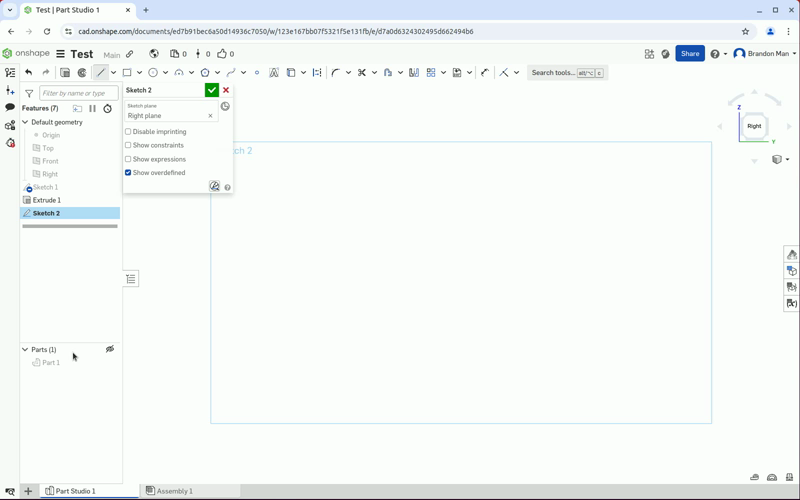
mouse_move(401, 245)
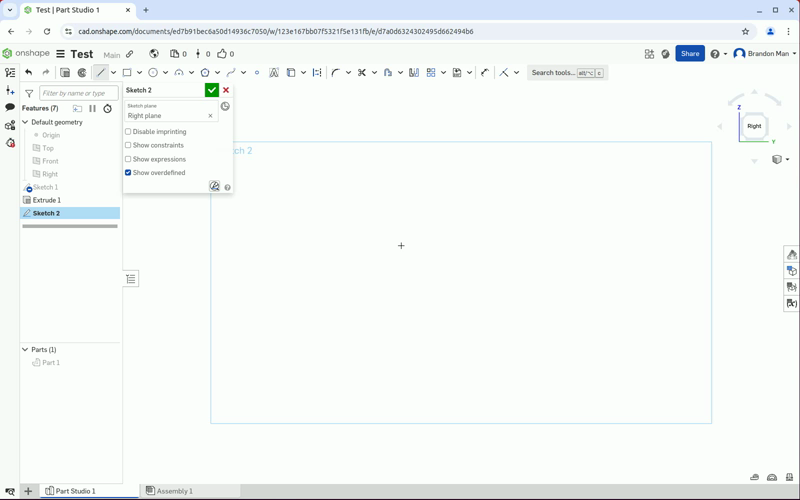
click(401, 245)
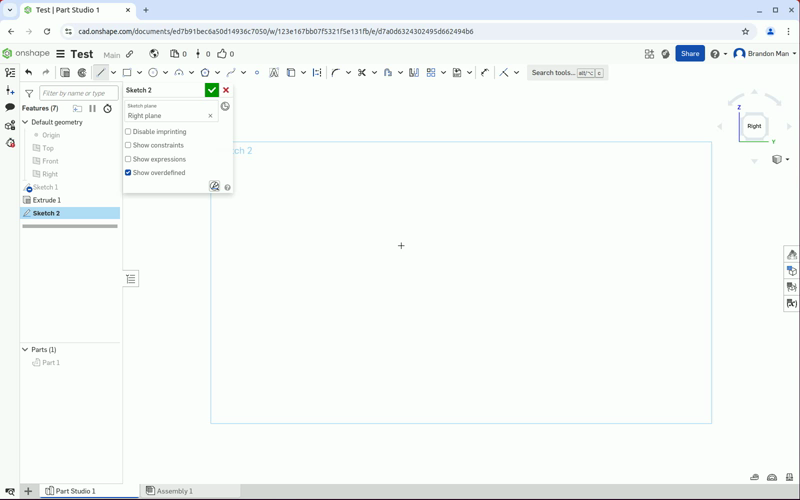
key_up(shift)
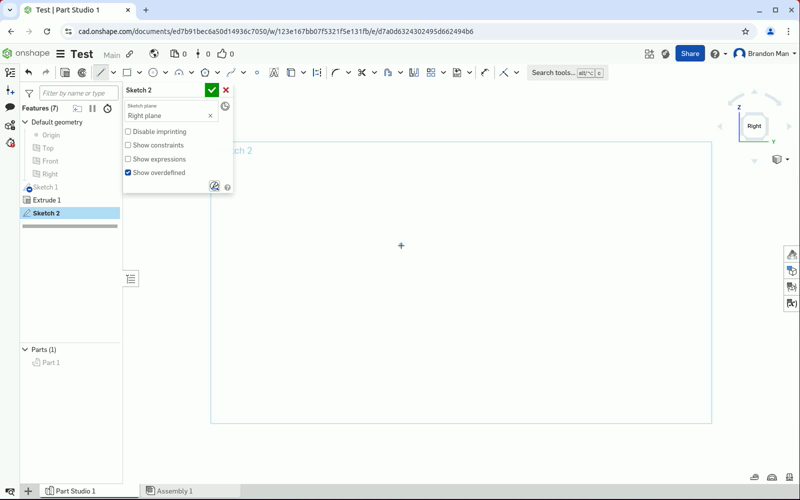
key_down(shift)
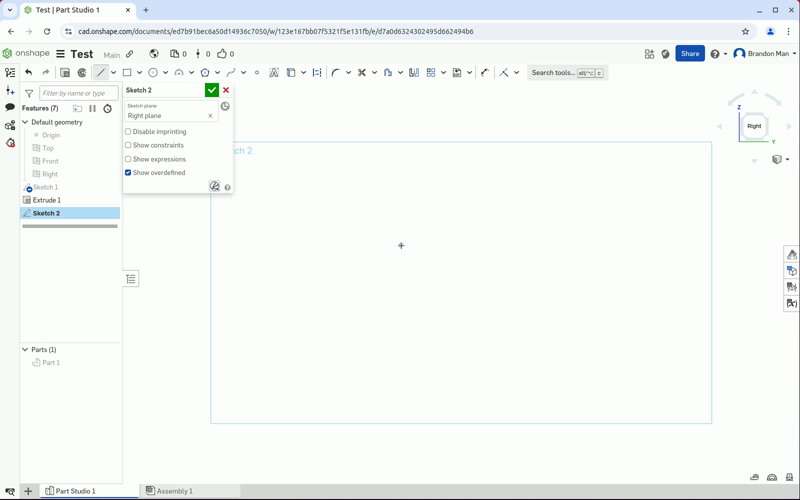
mouse_move(431, 245)
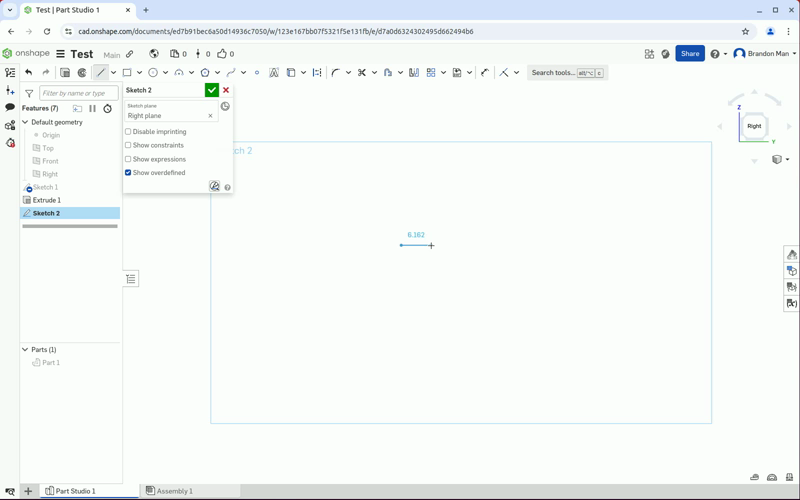
mouse_move(441, 245)
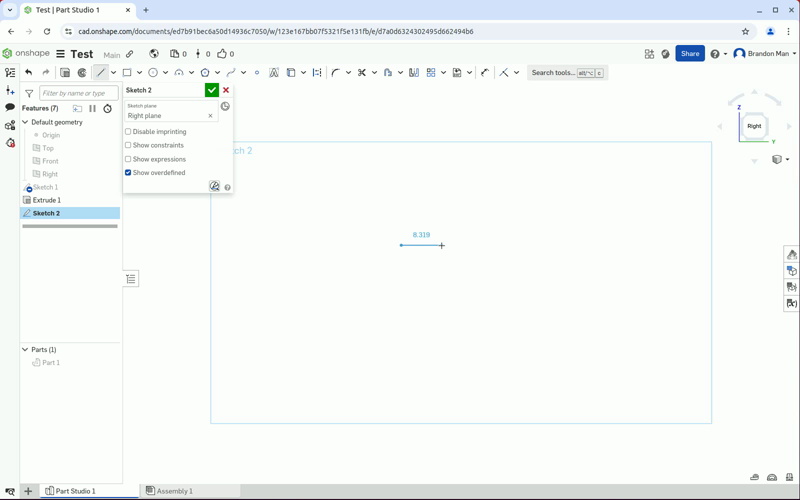
click(441, 245)
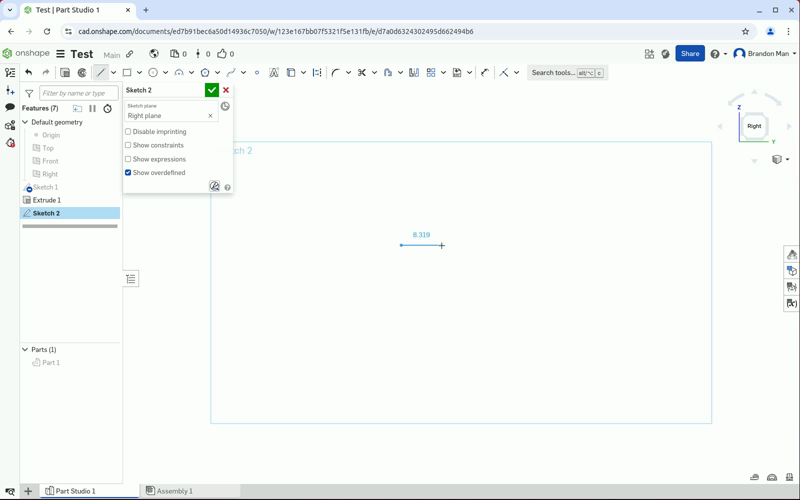
key_up(shift)
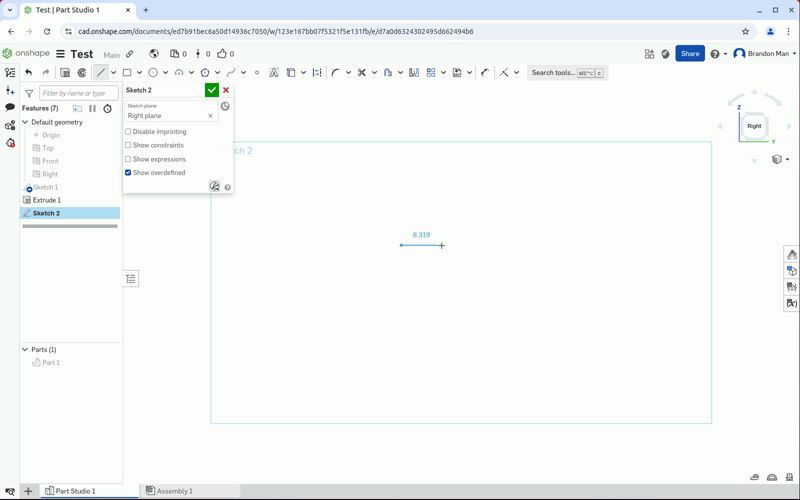
key_down(shift)
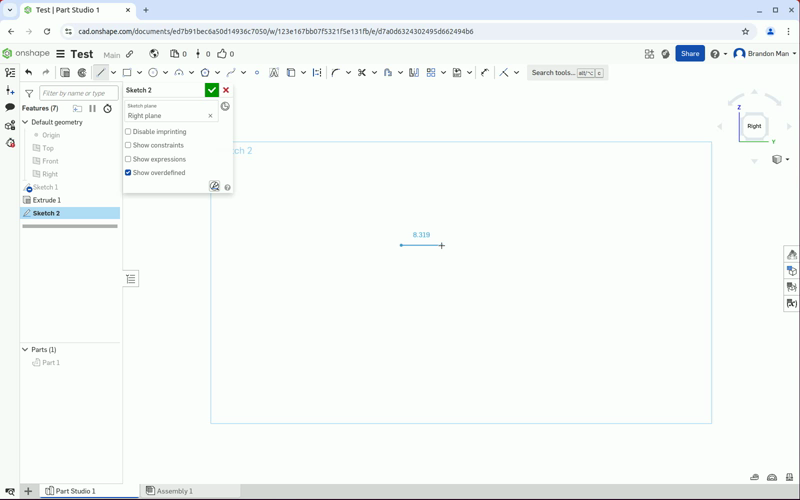
mouse_move(471, 245)
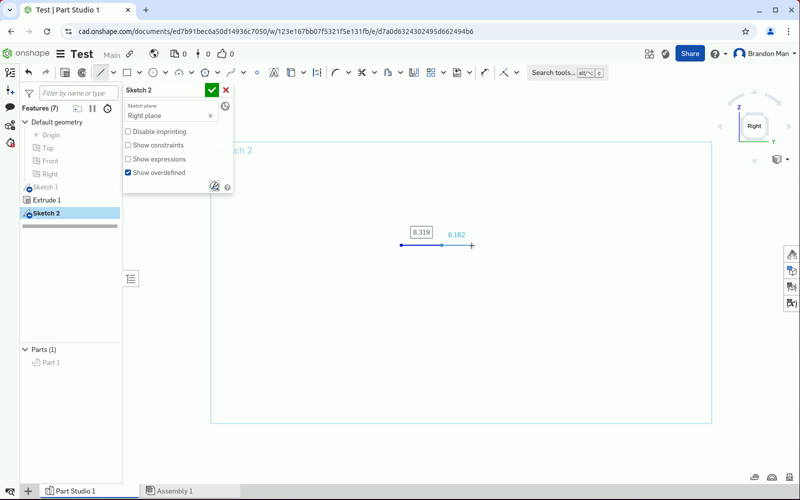
mouse_move(441, 226)
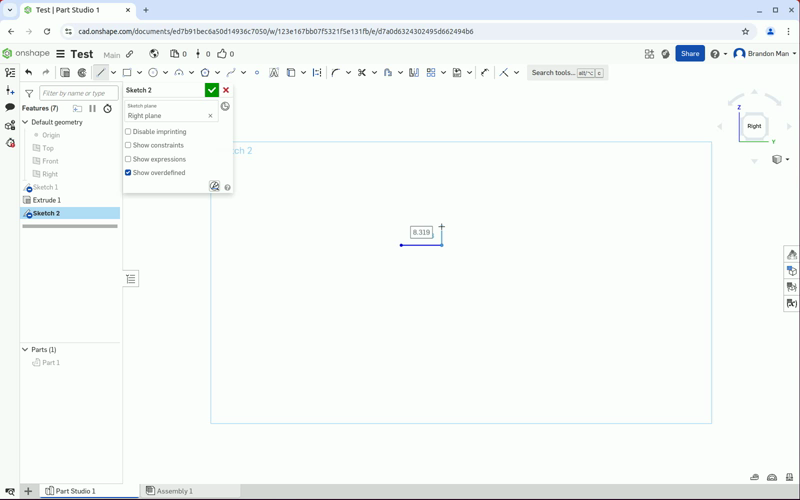
click(441, 226)
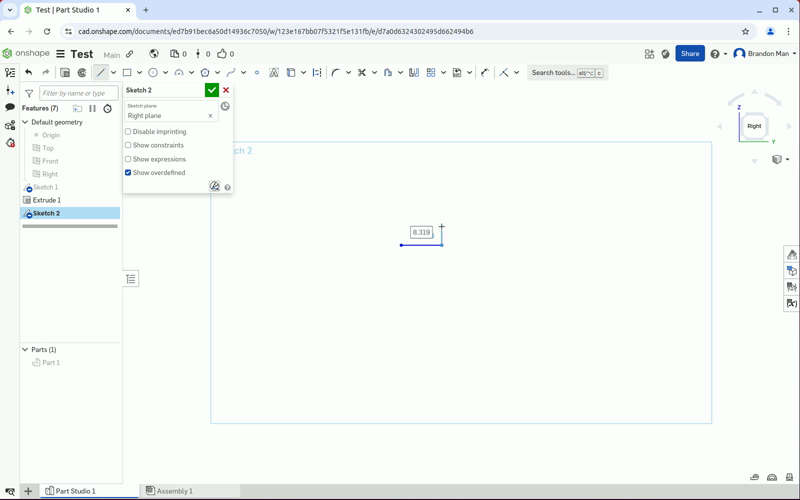
key_up(shift)
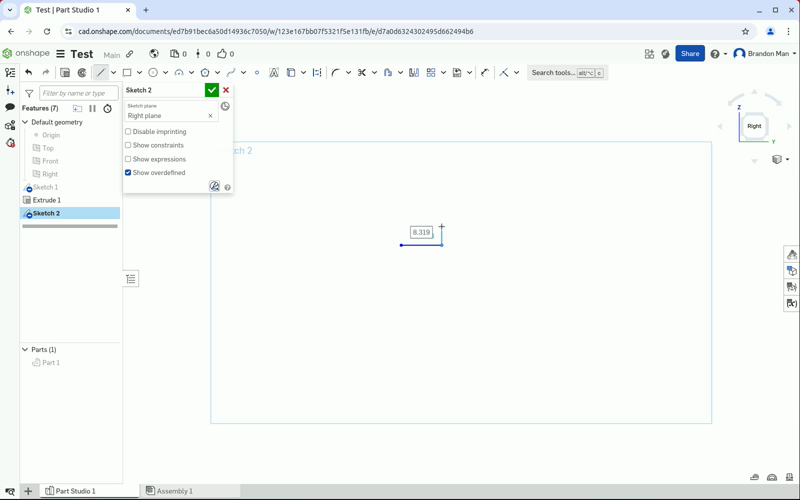
key_down(shift)
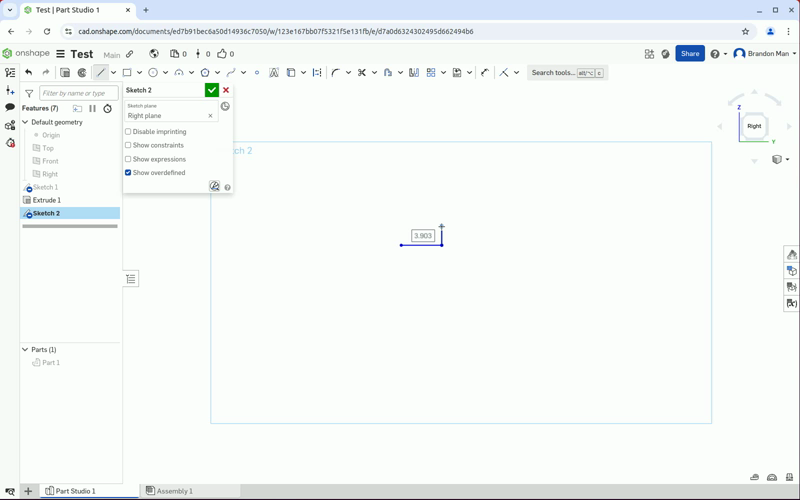
mouse_move(471, 226)
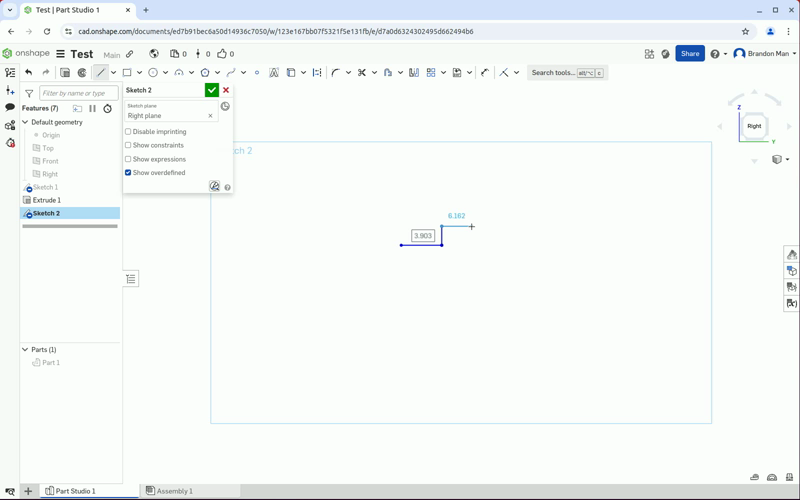
mouse_move(401, 226)
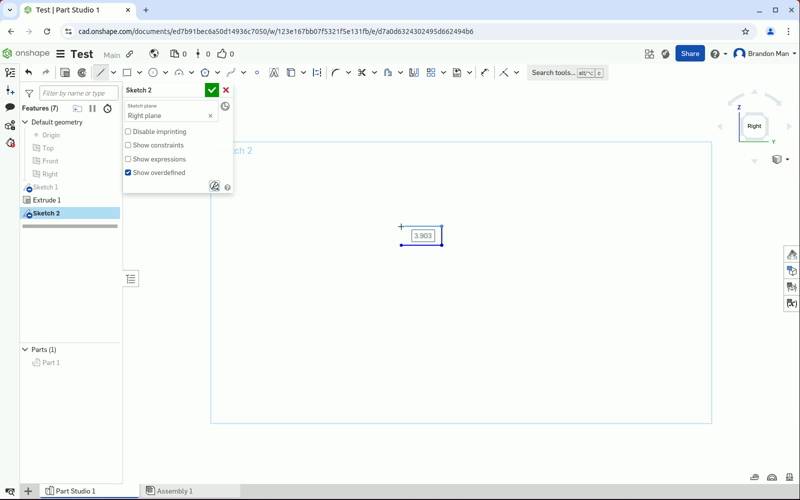
click(401, 226)
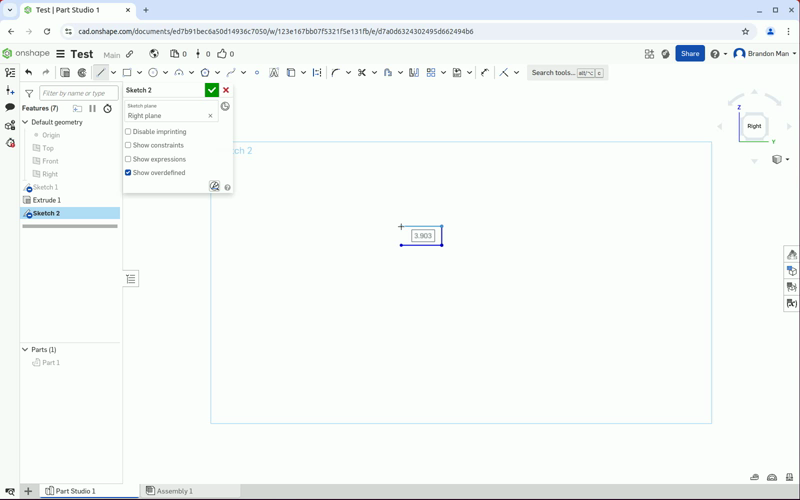
key_up(shift)
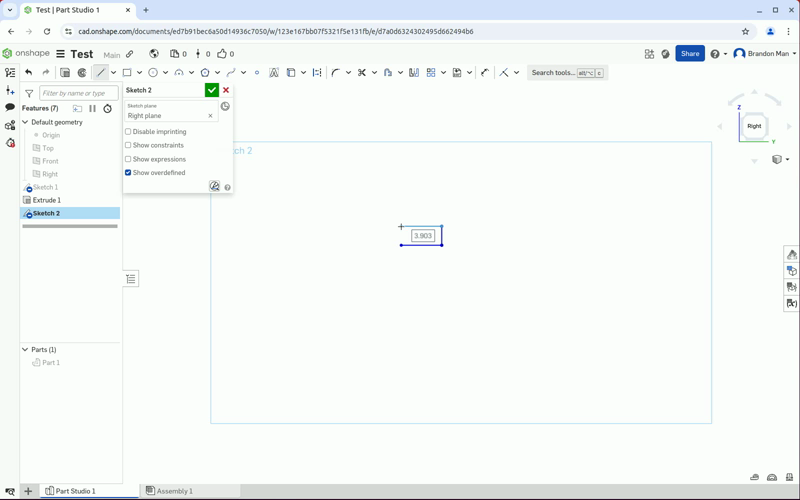
mouse_move(431, 226)
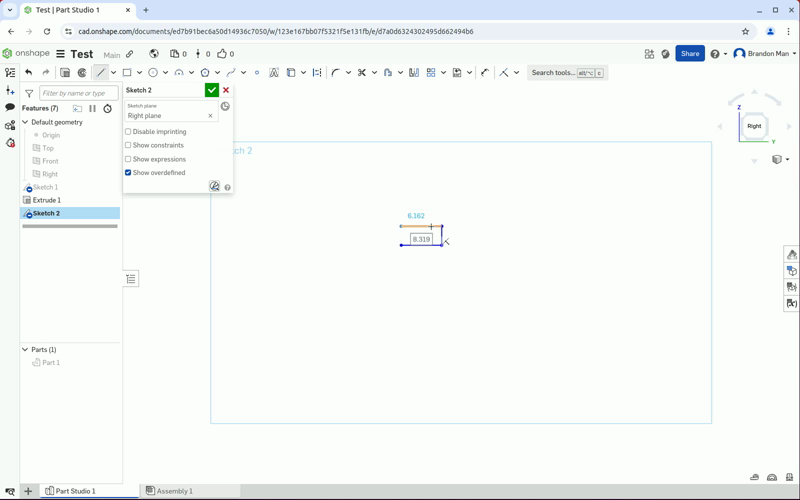
key_down(shift)
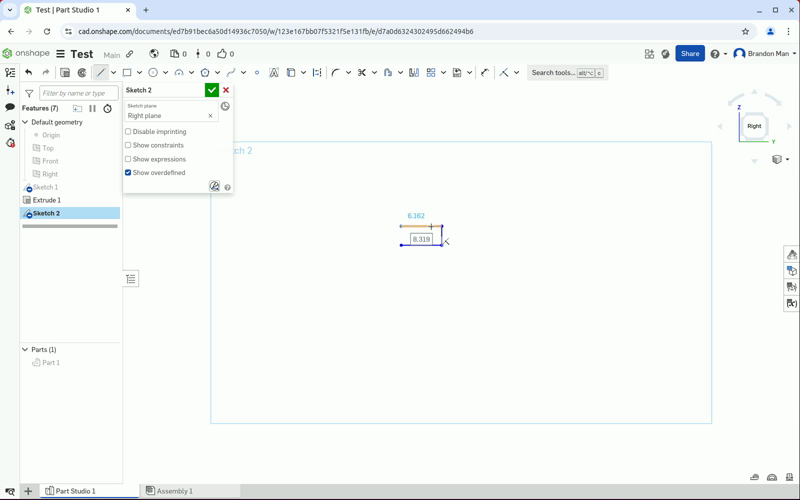
mouse_move(401, 245)
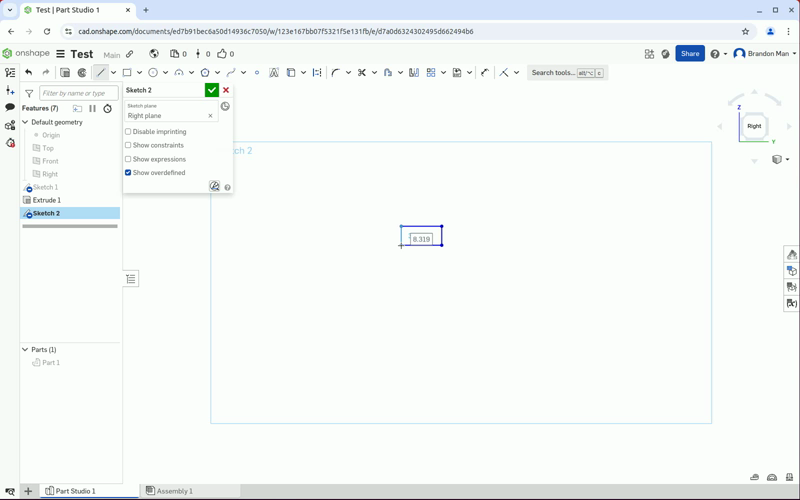
key_up(shift)
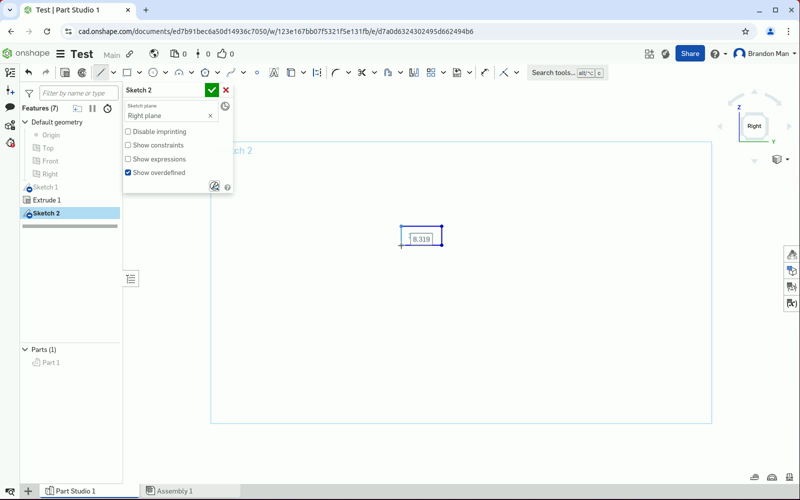
click(401, 245)
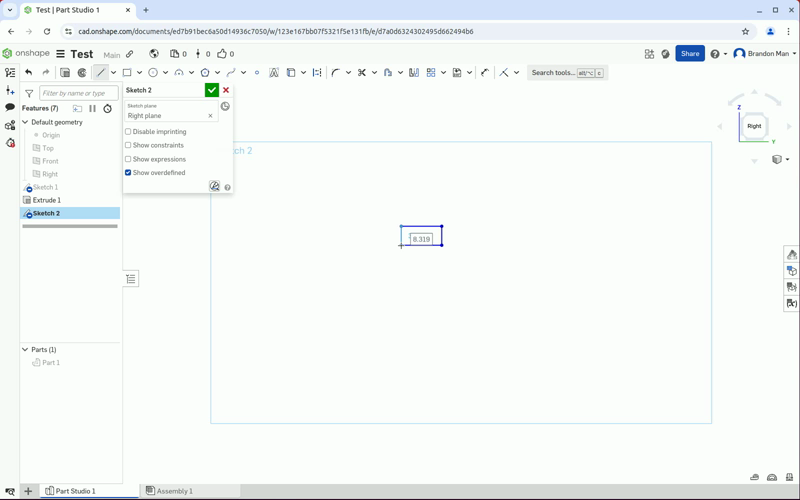
key(esc)
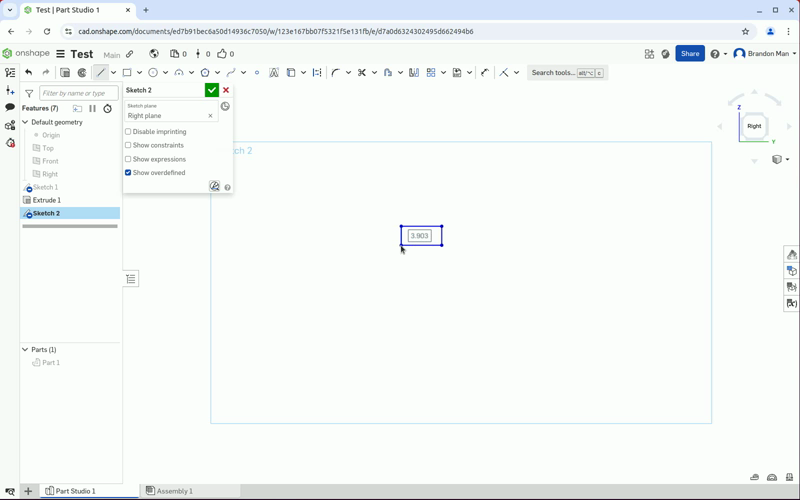
mouse_move(437, 244)
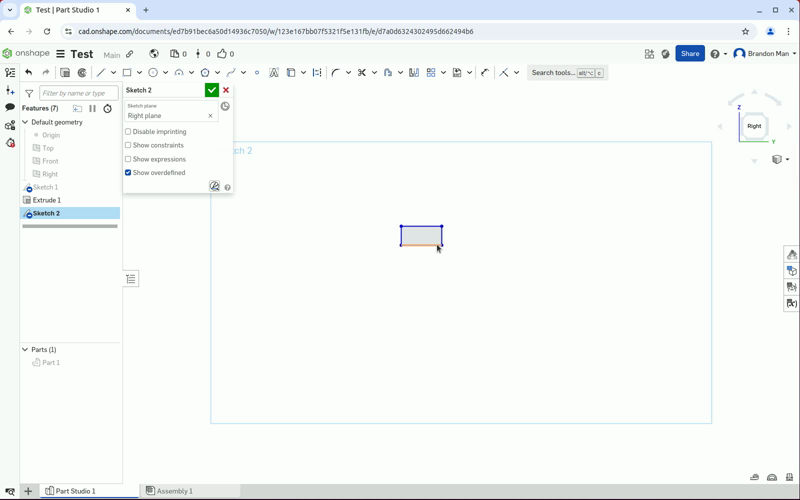
scroll(6)
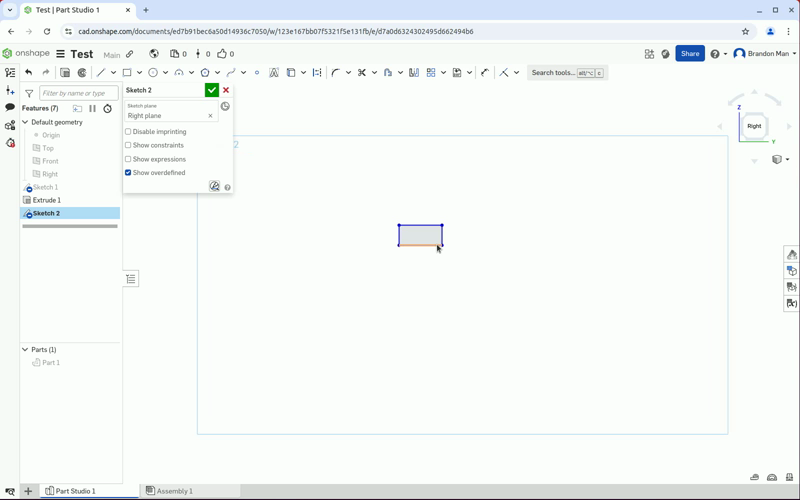
scroll(6)
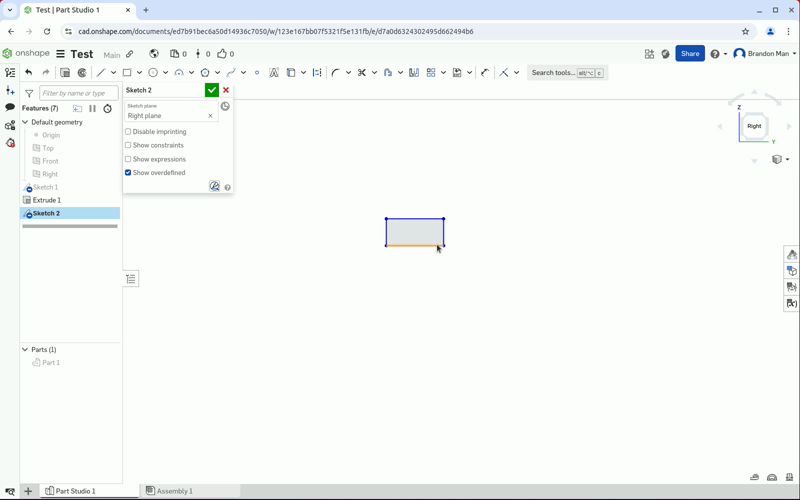
scroll(6)
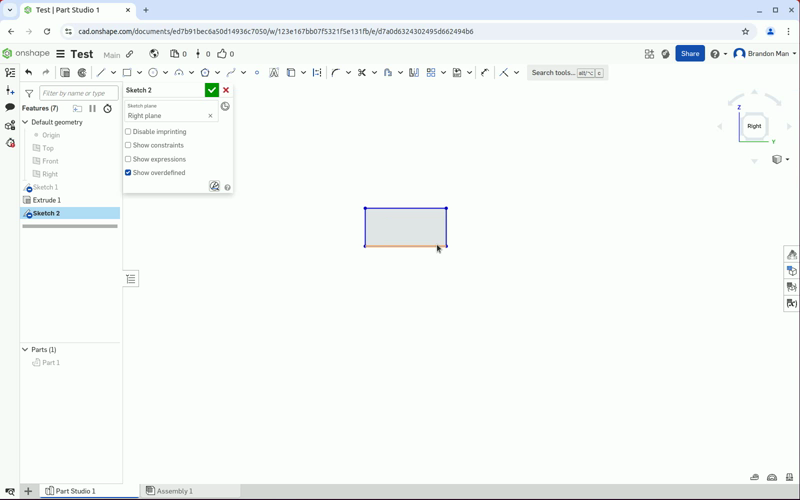
scroll(6)
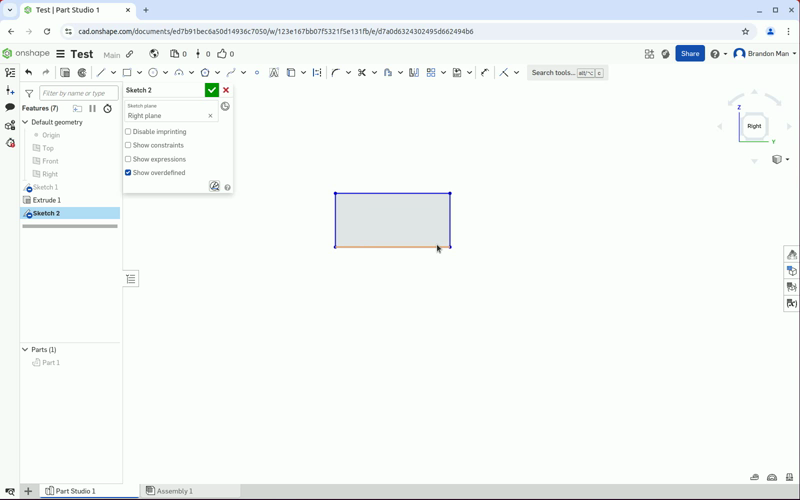
scroll(6)
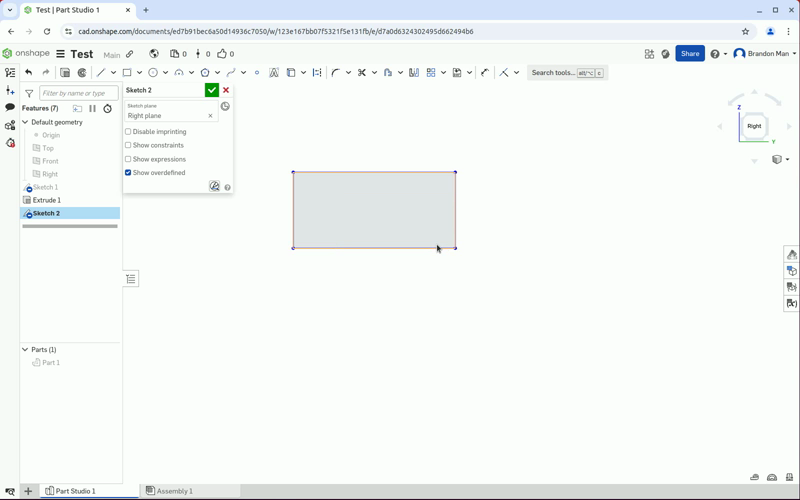
scroll(6)
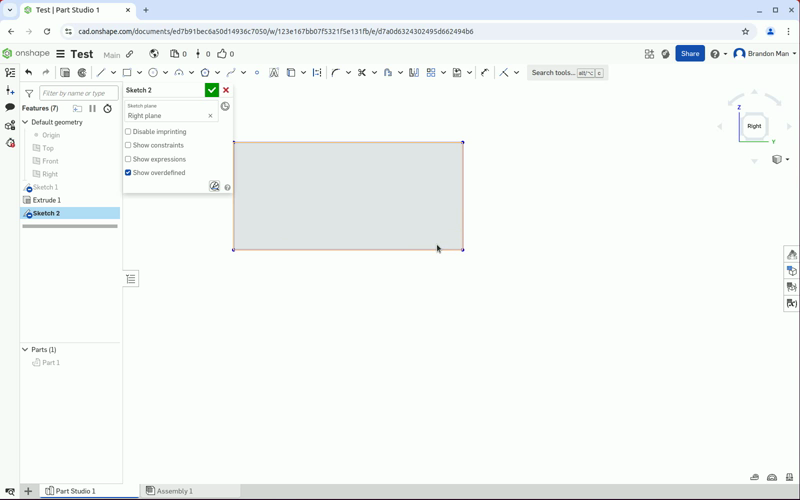
scroll(6)
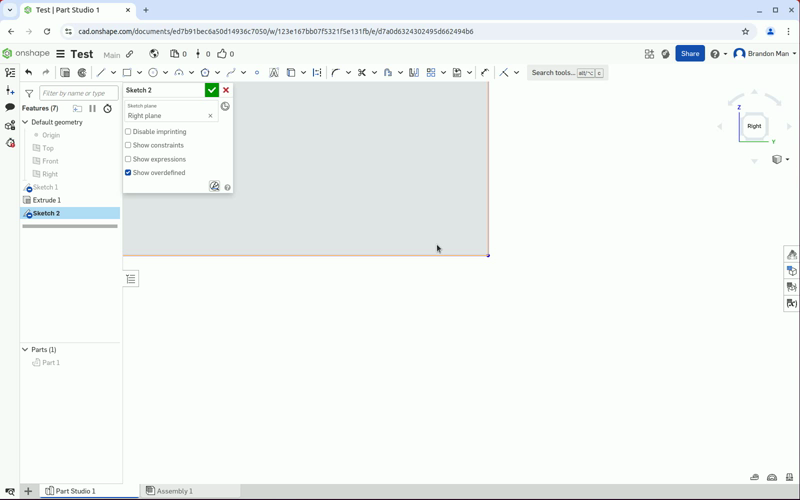
click(437, 244)
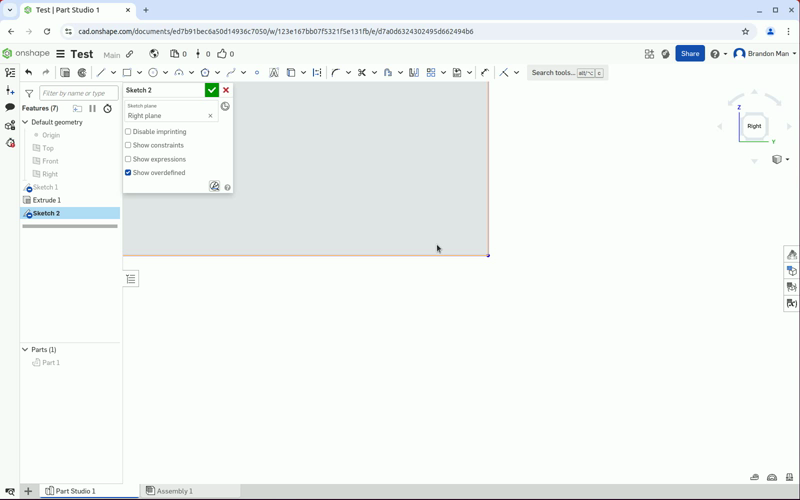
scroll(-6)
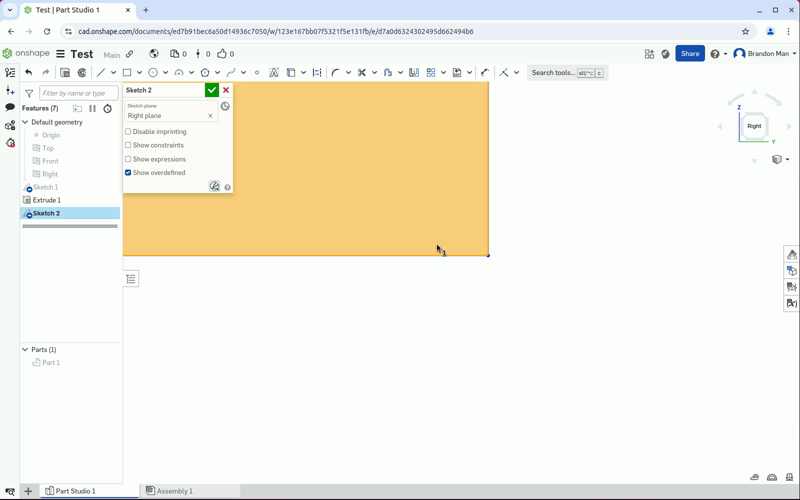
scroll(-6)
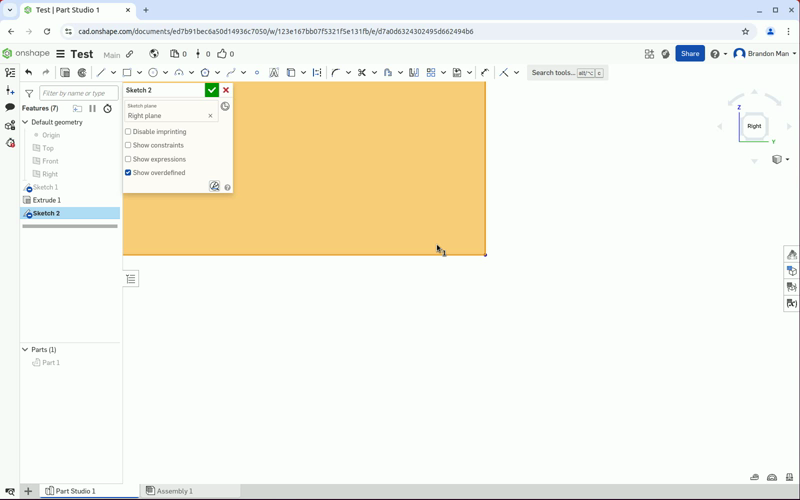
scroll(-6)
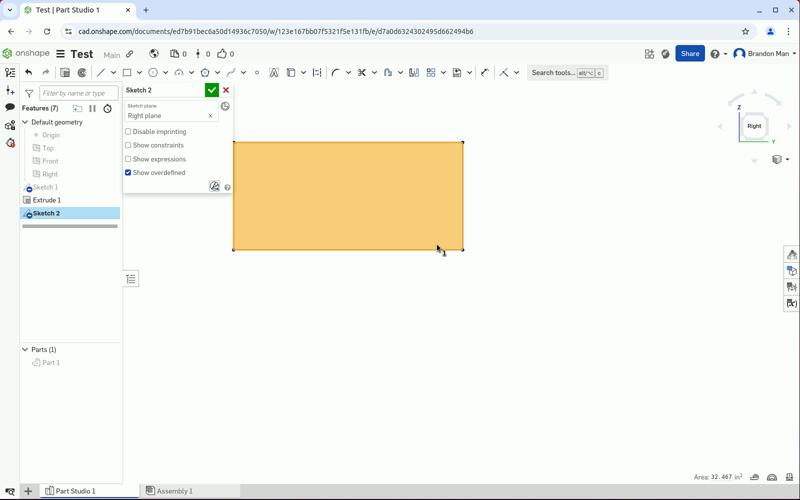
scroll(-6)
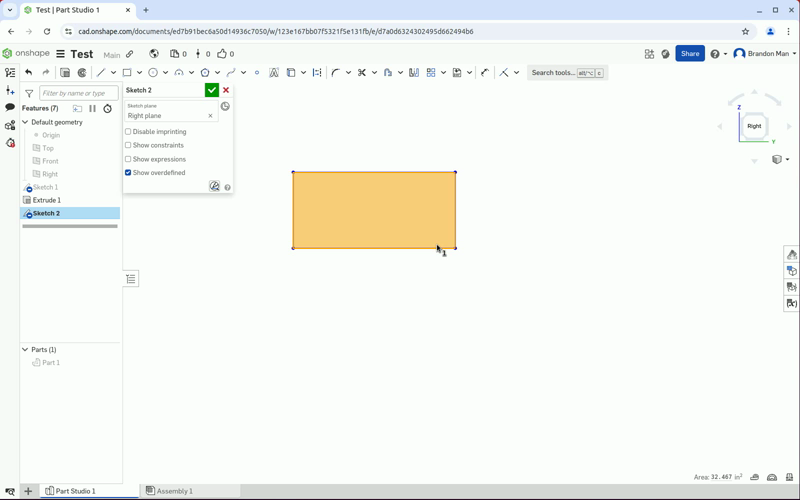
scroll(-6)
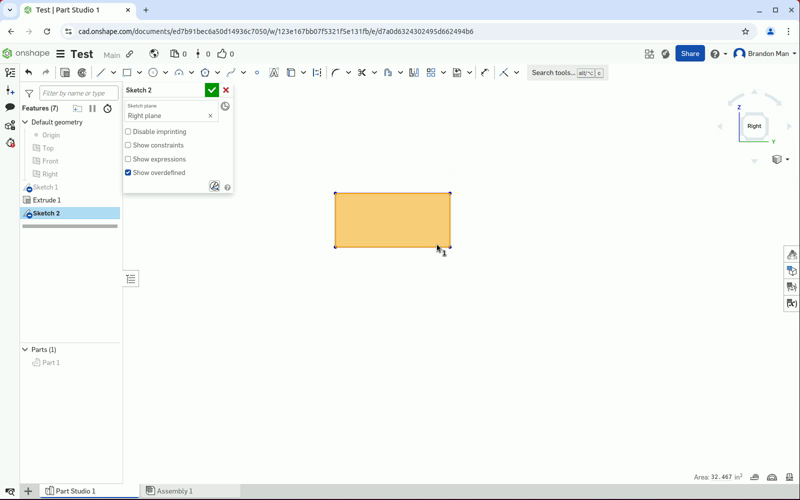
scroll(-6)
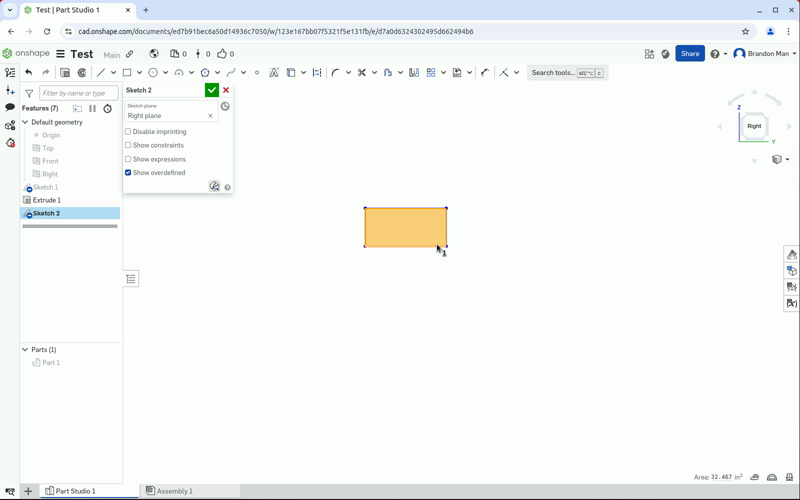
scroll(-6)
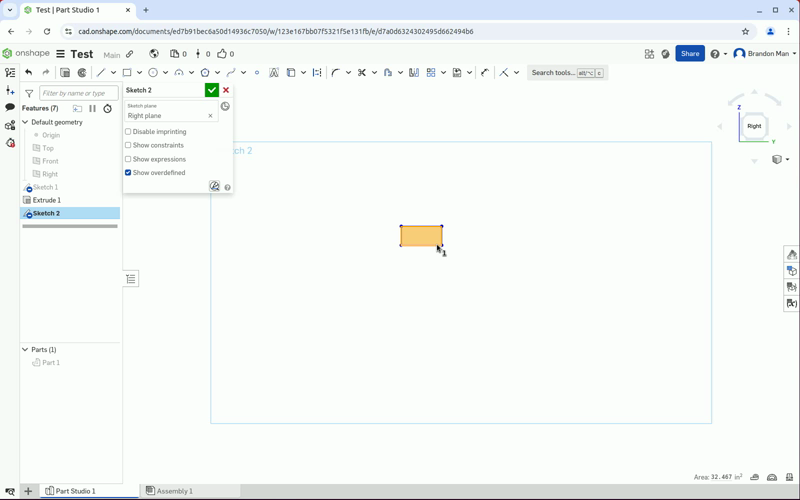
mouse_move(73, 352)
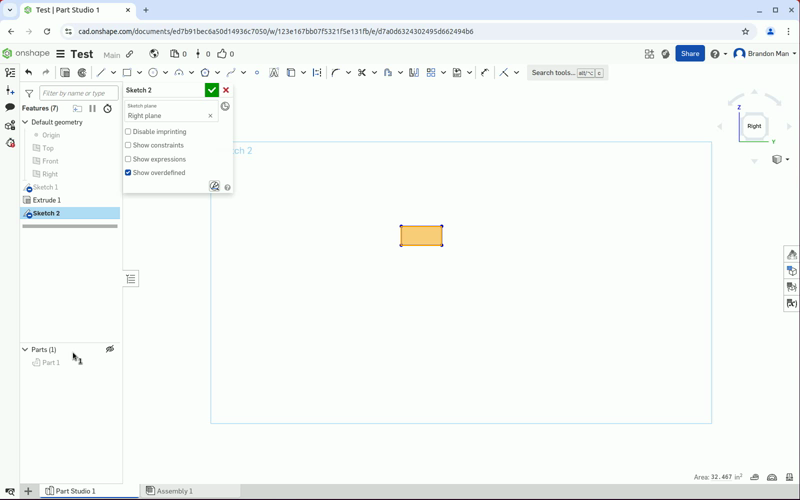
key(shift+y)
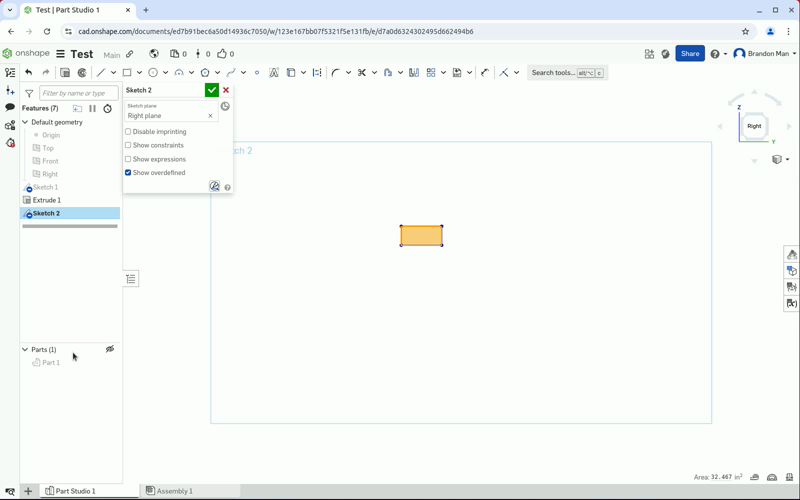
key(shift+e)
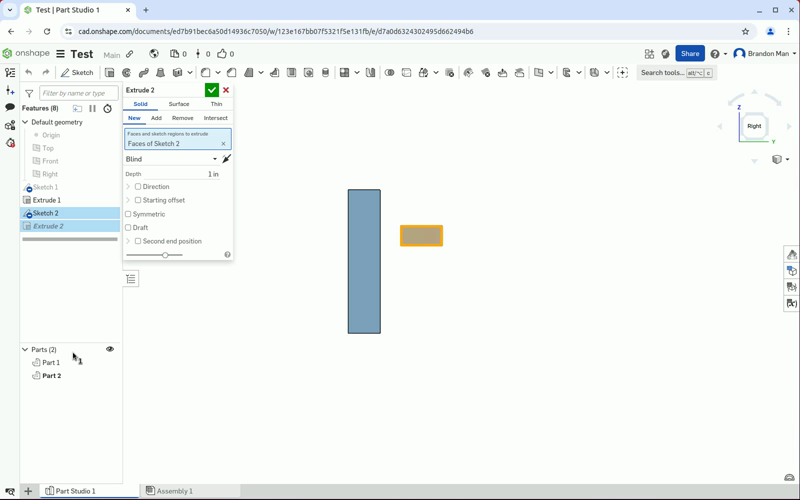
mouse_move(143, 106)
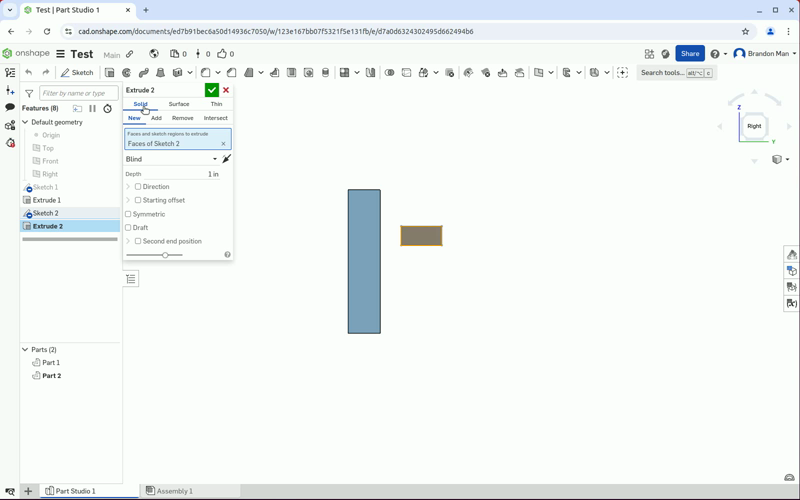
click(143, 106)
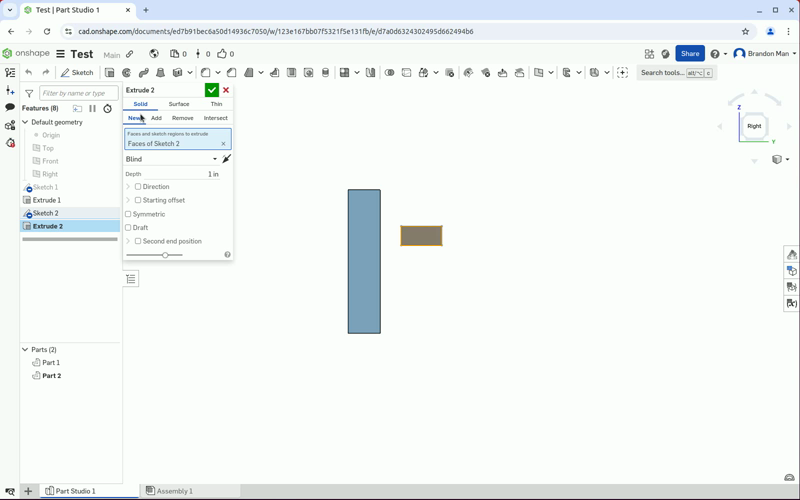
mouse_move(137, 120)
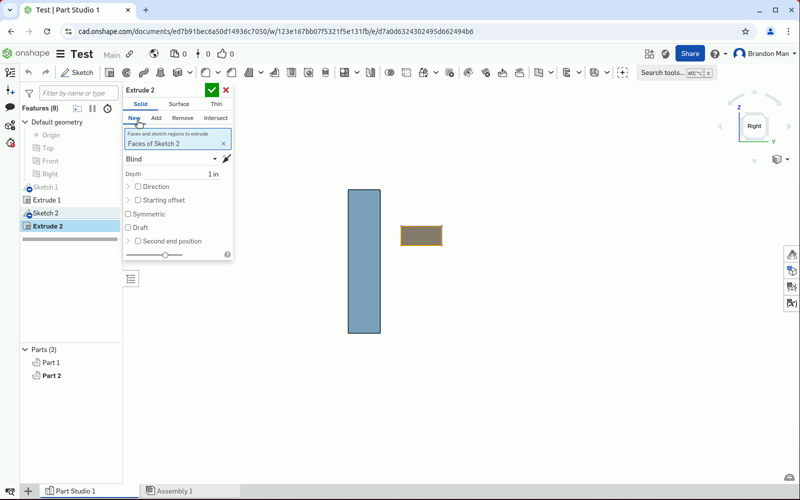
click(137, 120)
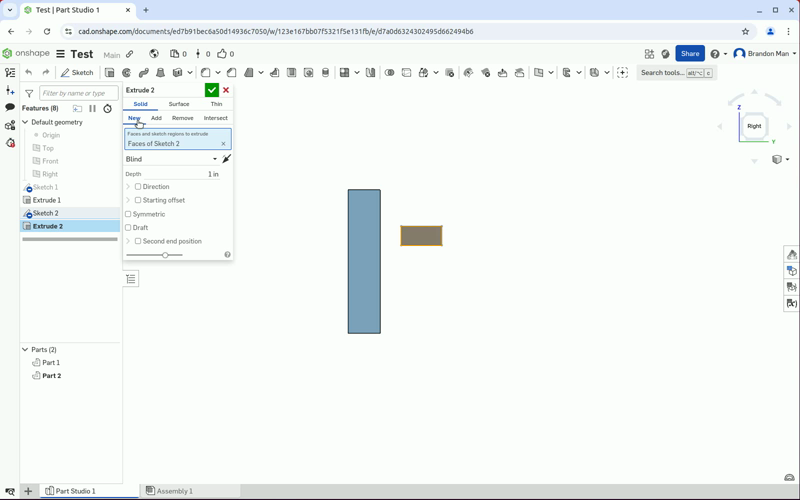
key(tab, 4)
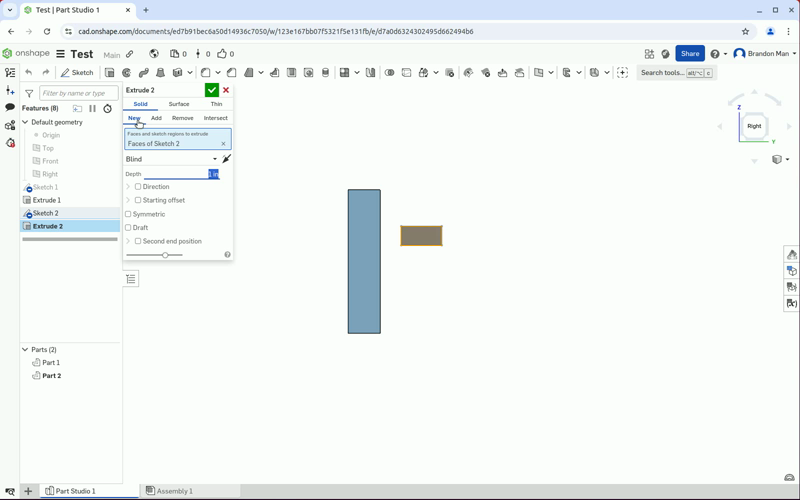
text(9.388)
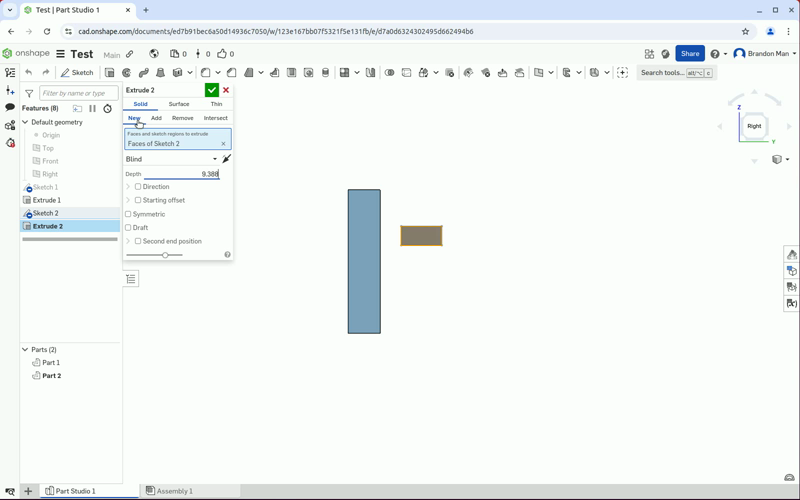
key(enter)
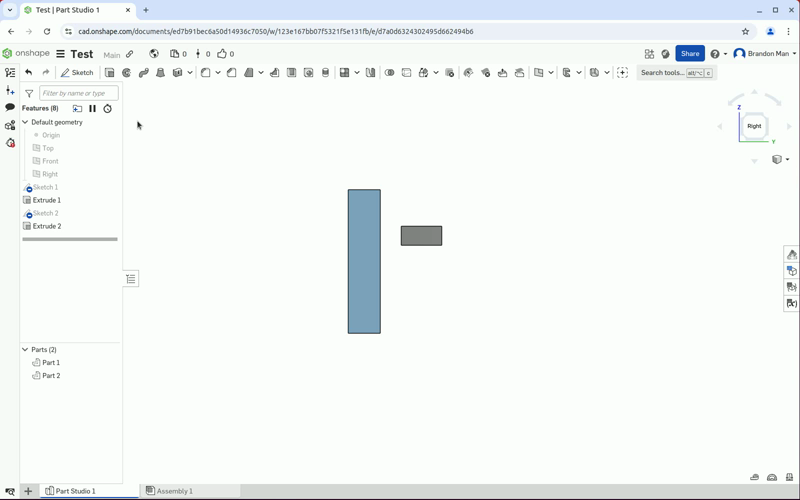
key(shift+h)
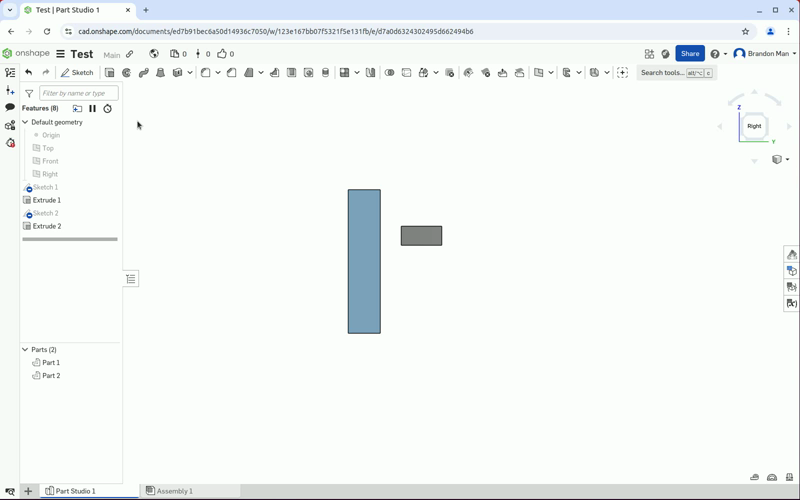
key(shift+h)
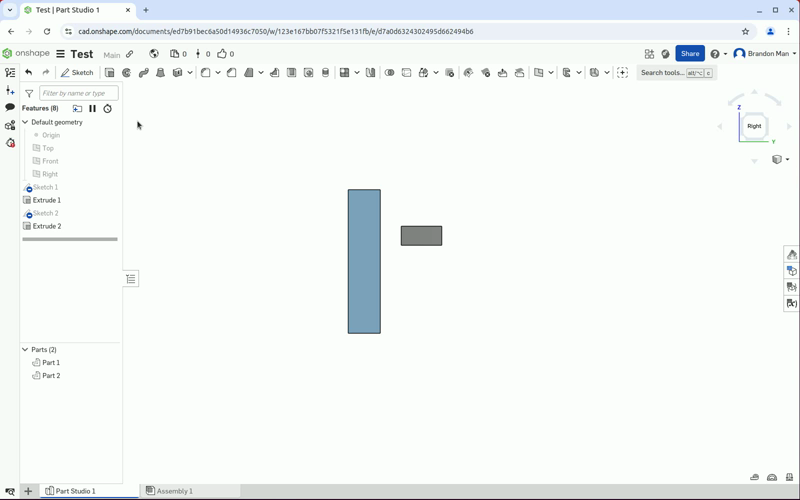
mouse_move(73, 189)
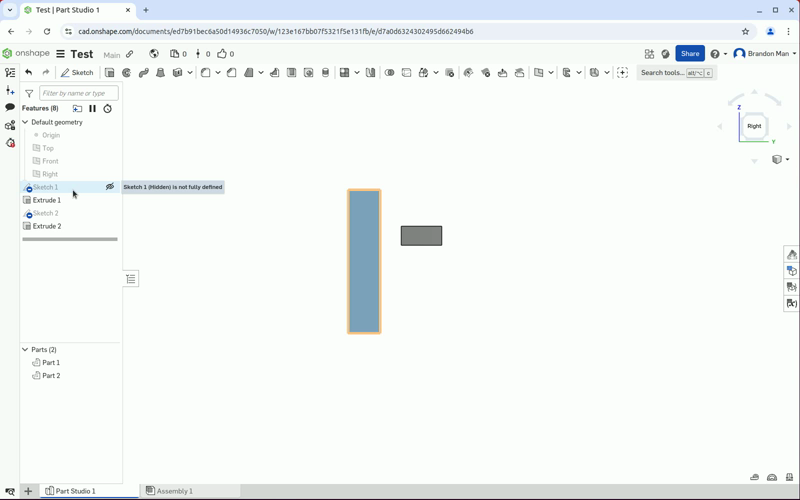
click(73, 189)
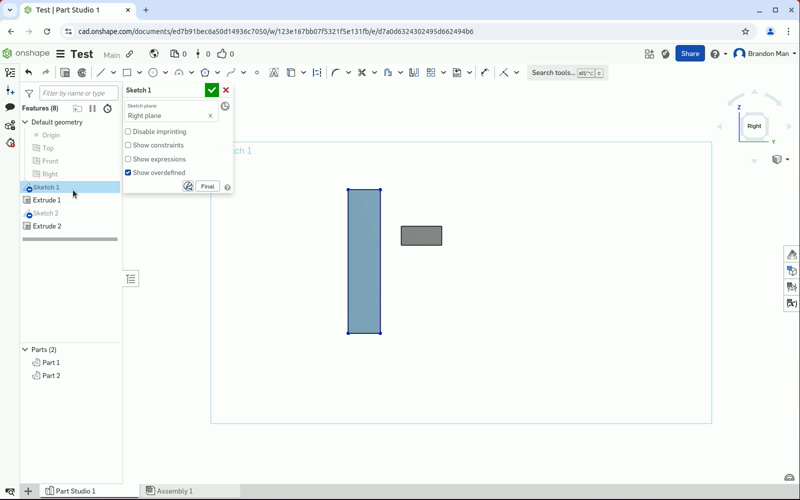
mouse_move(229, 92)
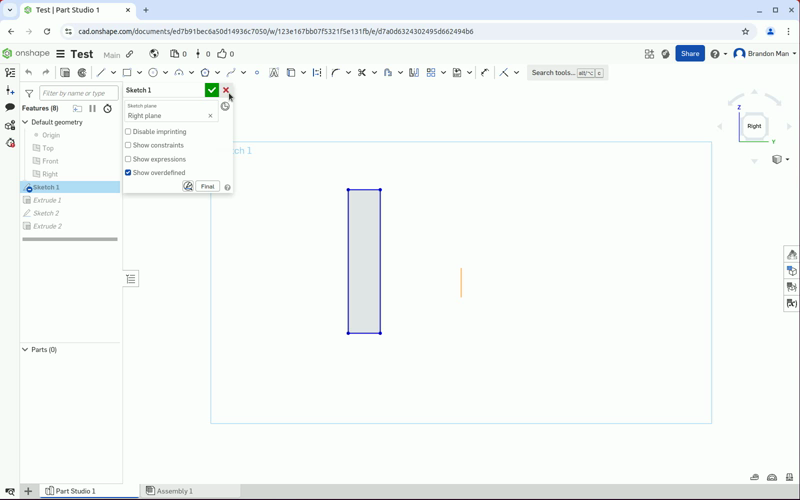
click(229, 92)
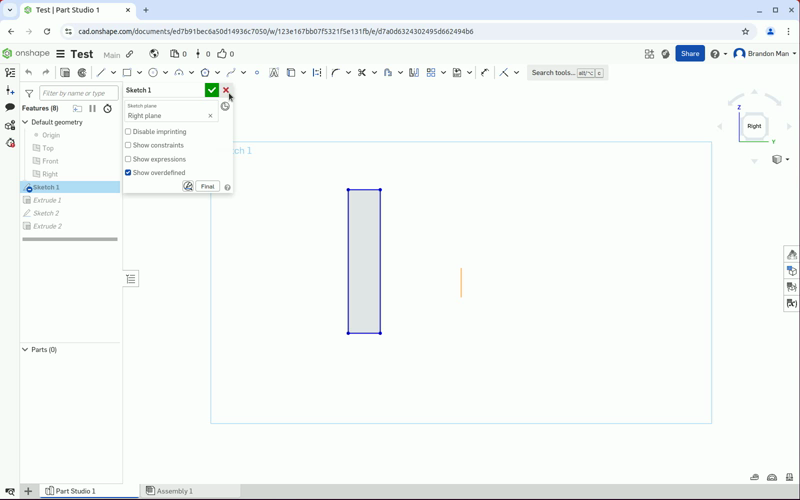
key(shift+s)
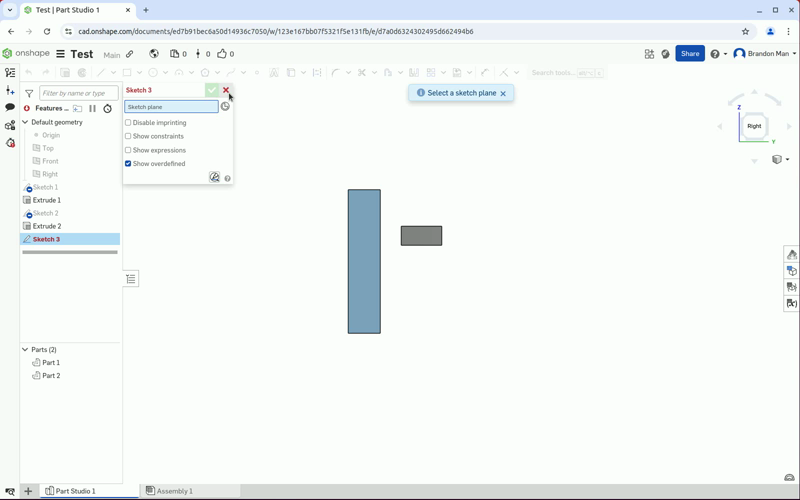
mouse_move(73, 176)
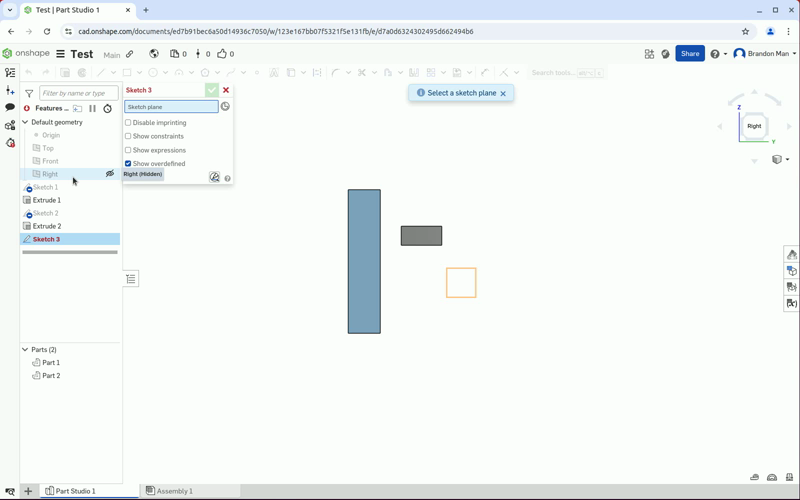
click(73, 176)
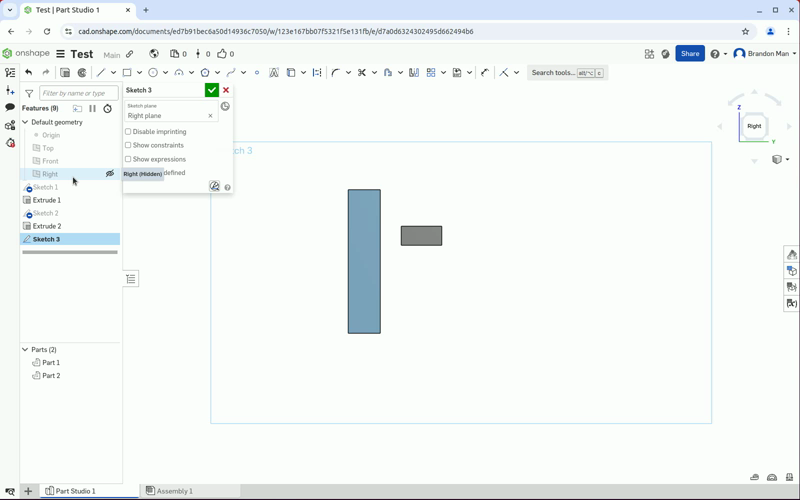
mouse_move(73, 352)
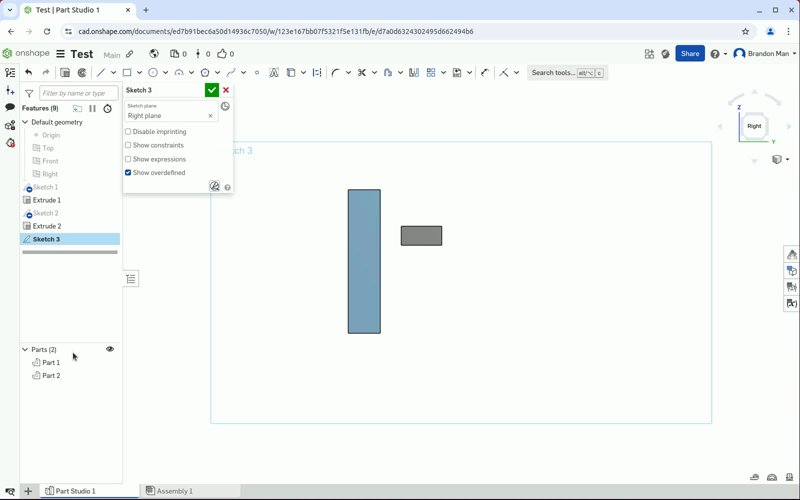
key(y)
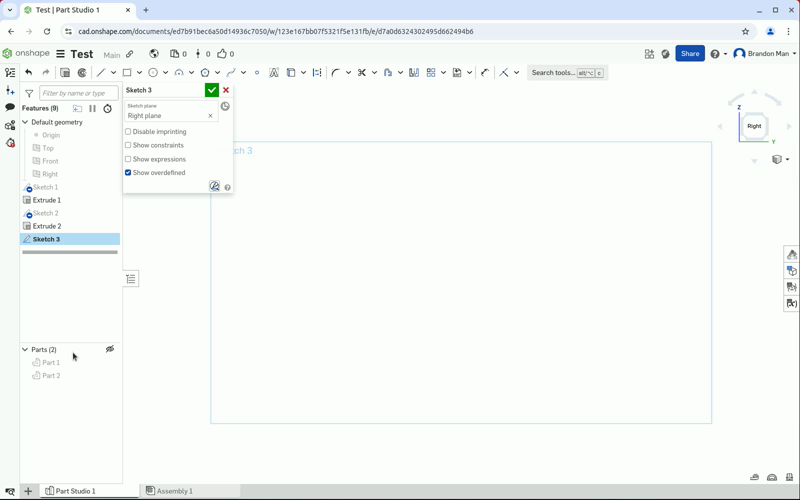
key(l)
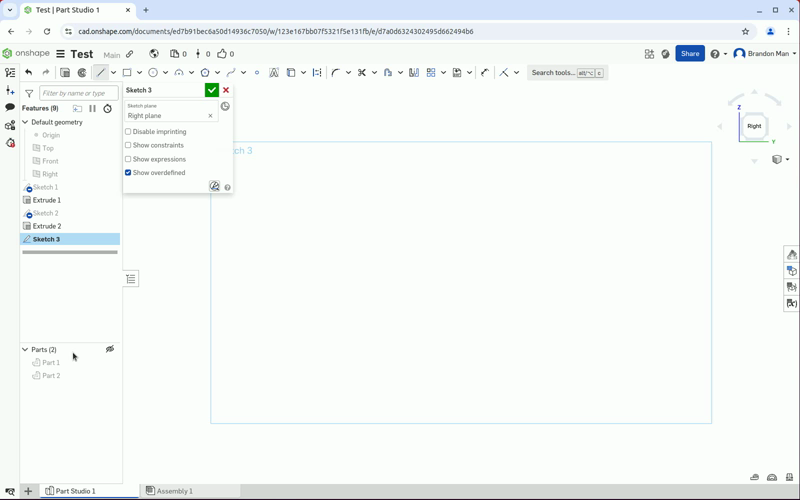
key_down(shift)
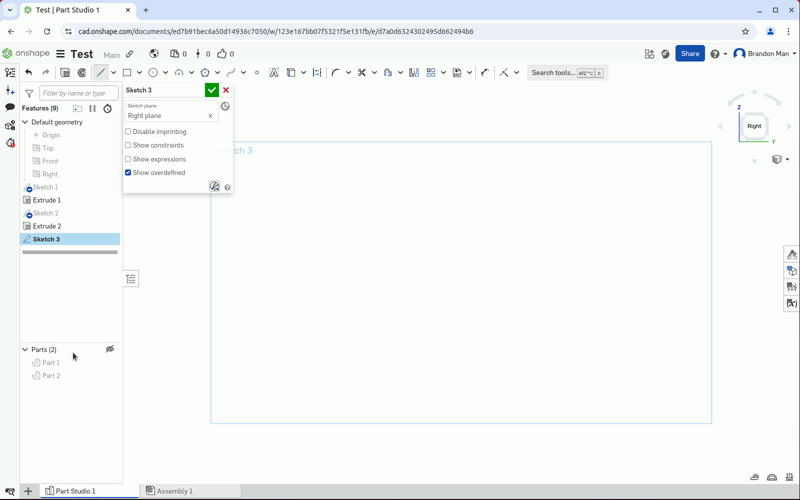
mouse_move(423, 211)
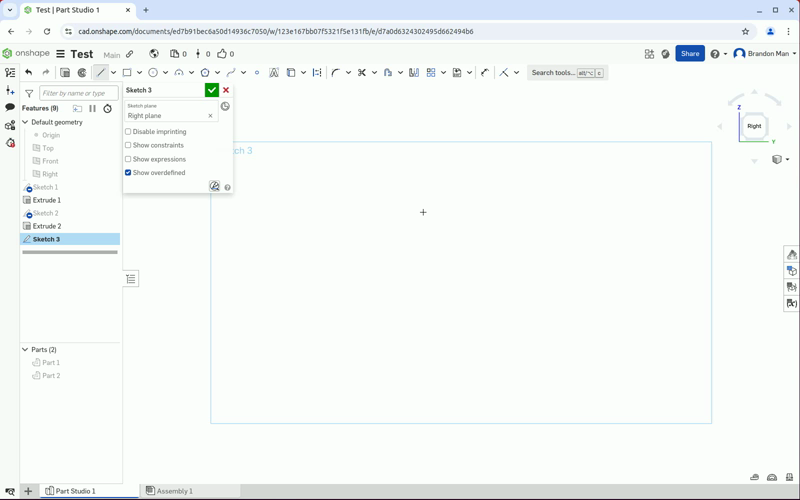
click(423, 211)
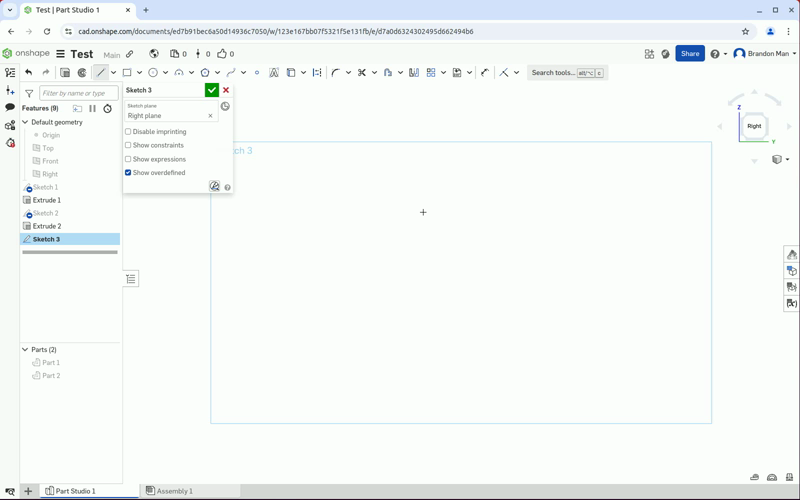
key_up(shift)
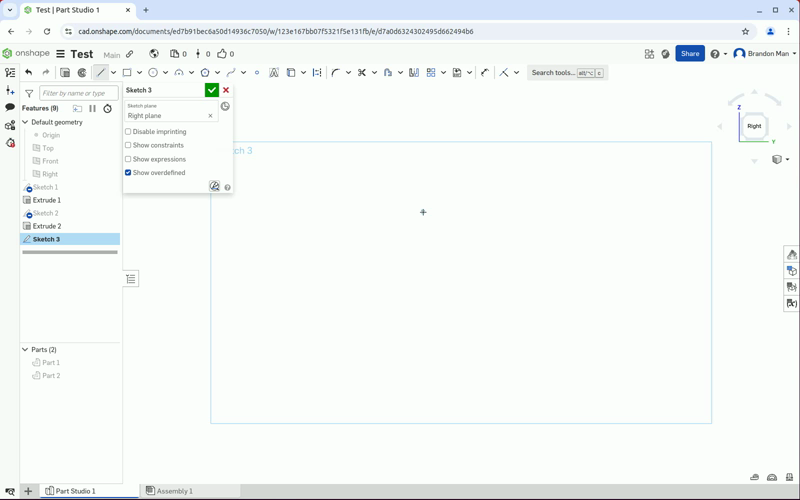
key_down(shift)
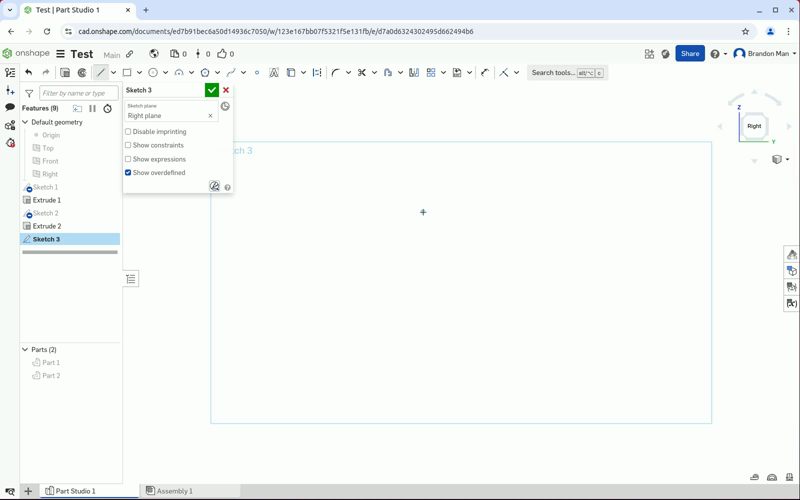
mouse_move(453, 211)
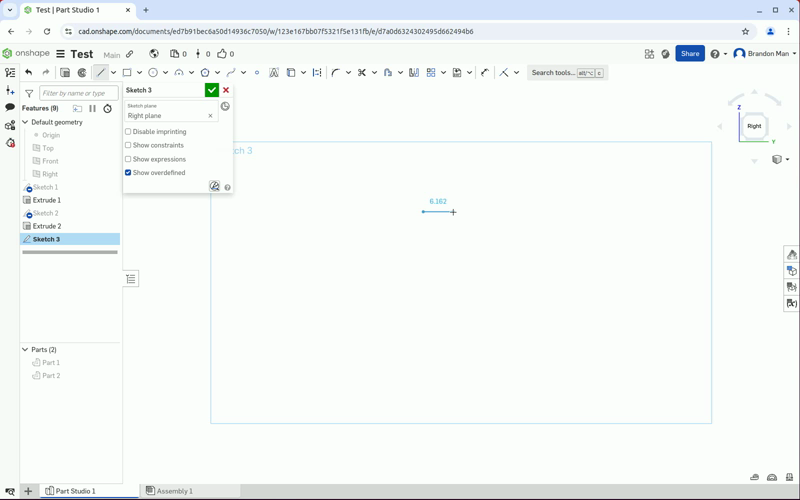
mouse_move(461, 211)
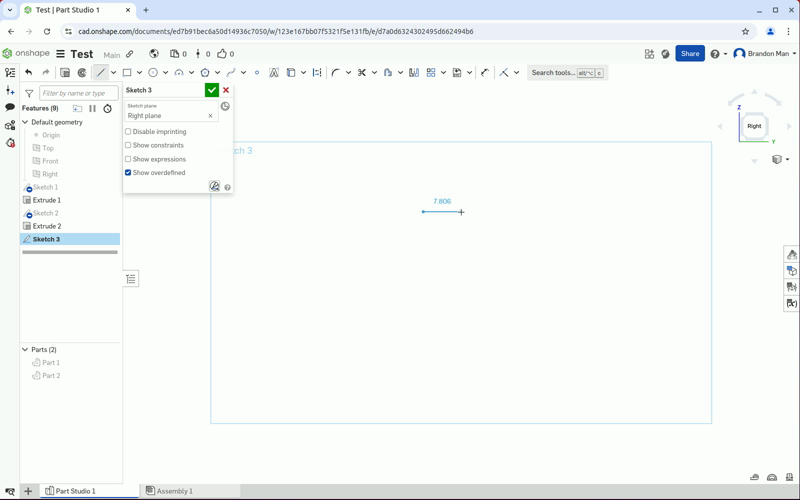
click(461, 211)
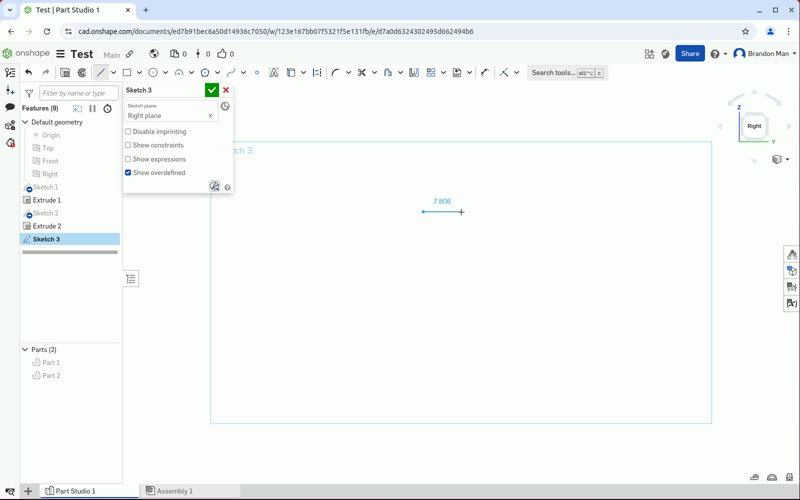
key_up(shift)
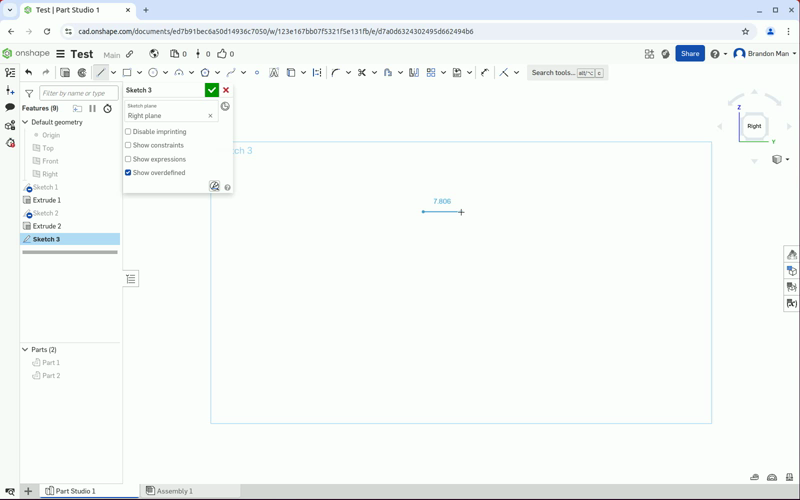
key_down(shift)
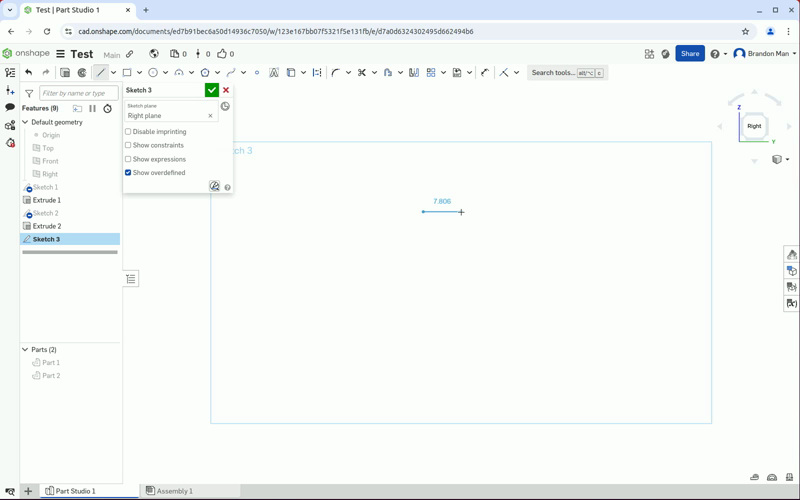
mouse_move(491, 211)
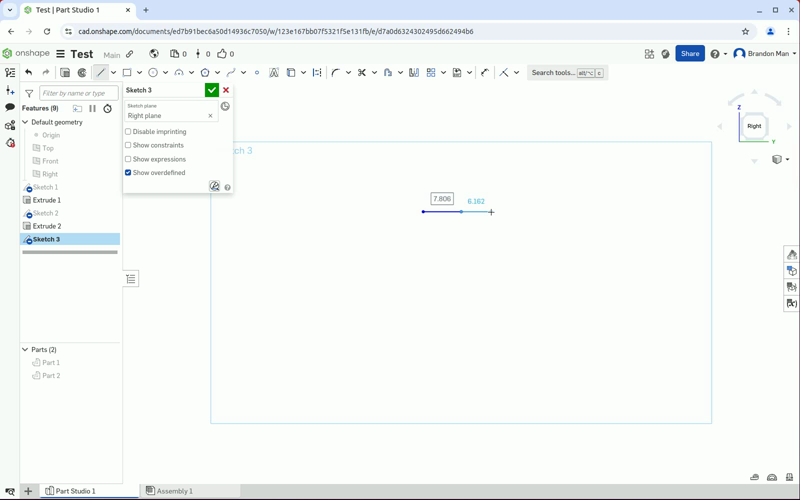
mouse_move(484, 211)
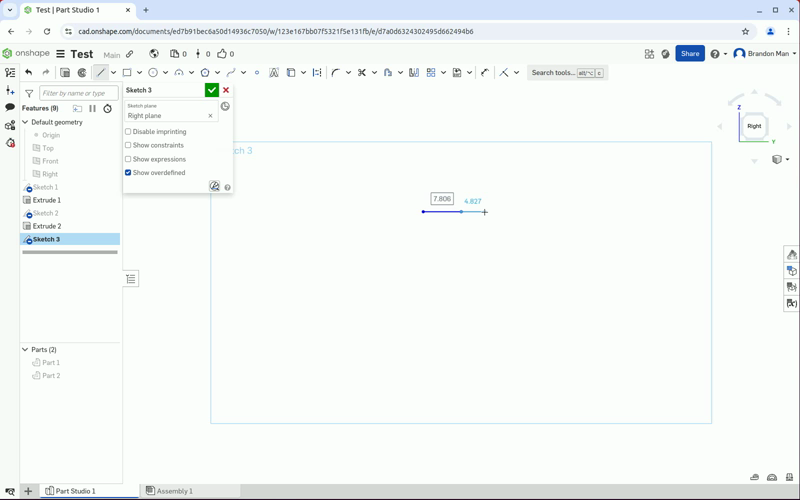
click(484, 211)
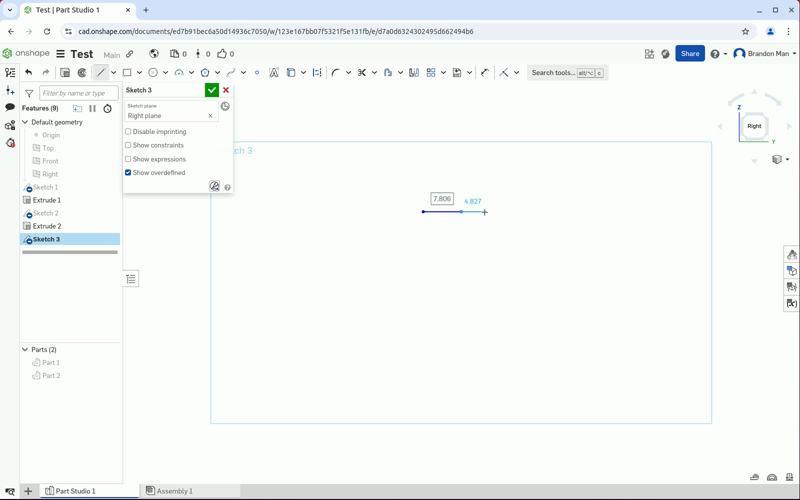
key_up(shift)
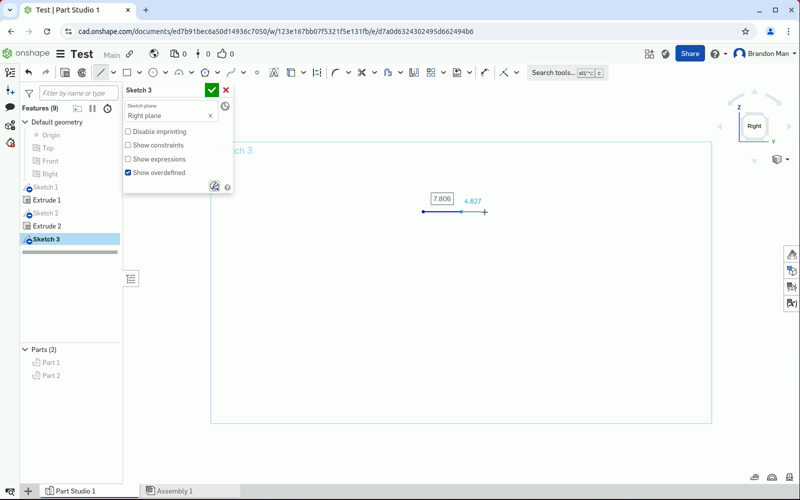
key_down(shift)
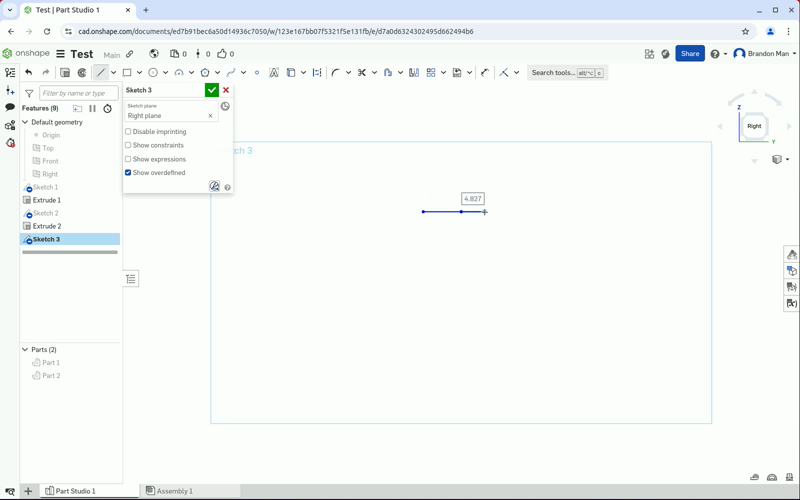
mouse_move(514, 211)
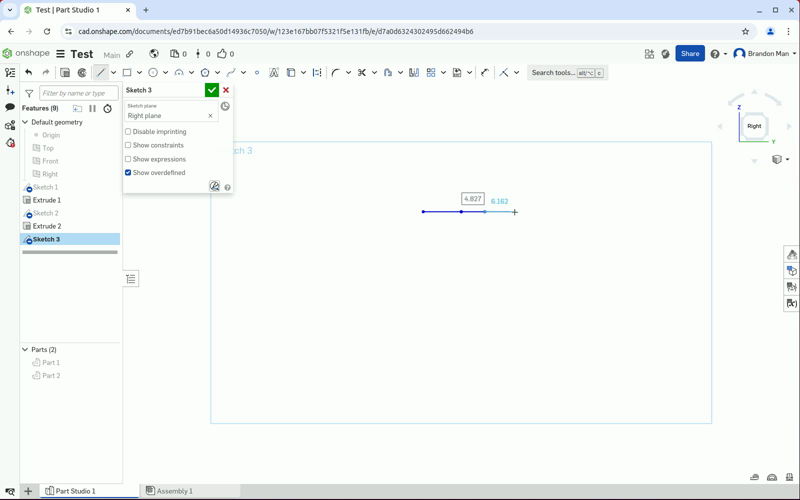
mouse_move(499, 211)
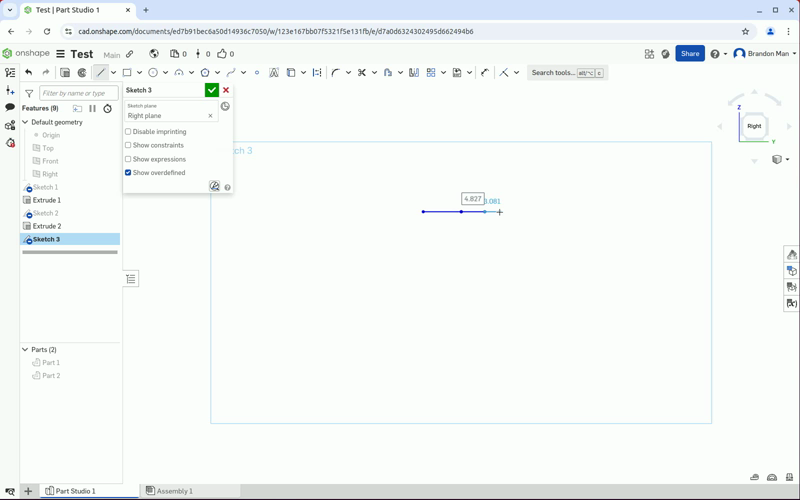
click(499, 211)
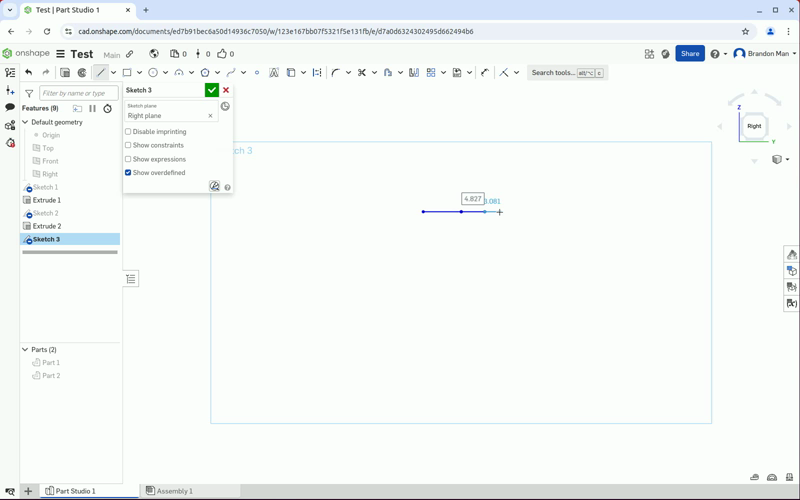
key_up(shift)
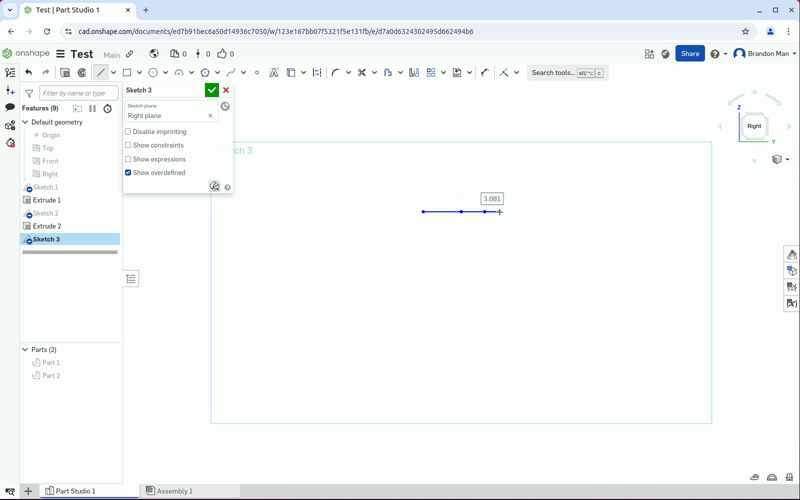
key_down(shift)
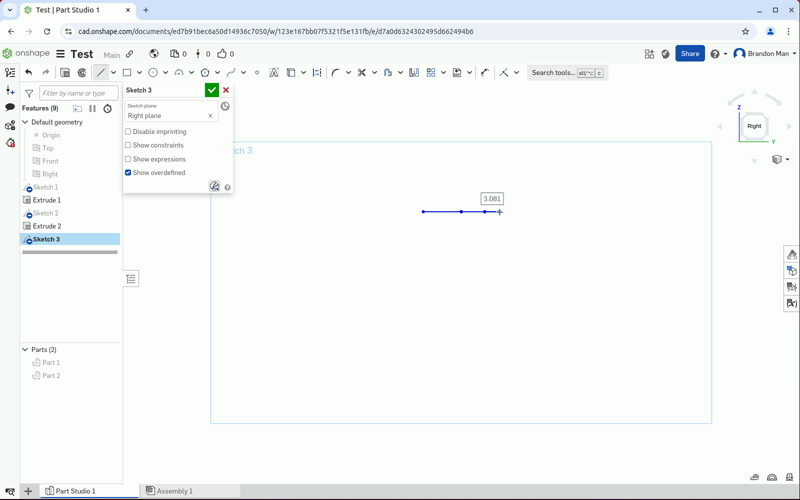
mouse_move(529, 211)
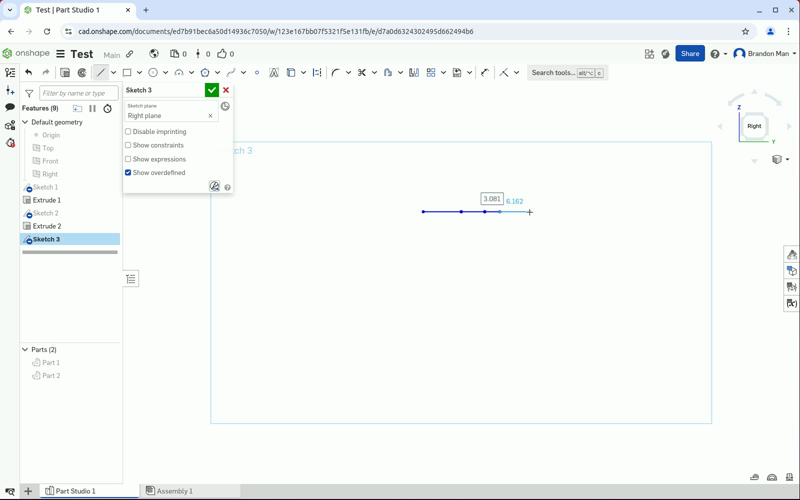
mouse_move(499, 173)
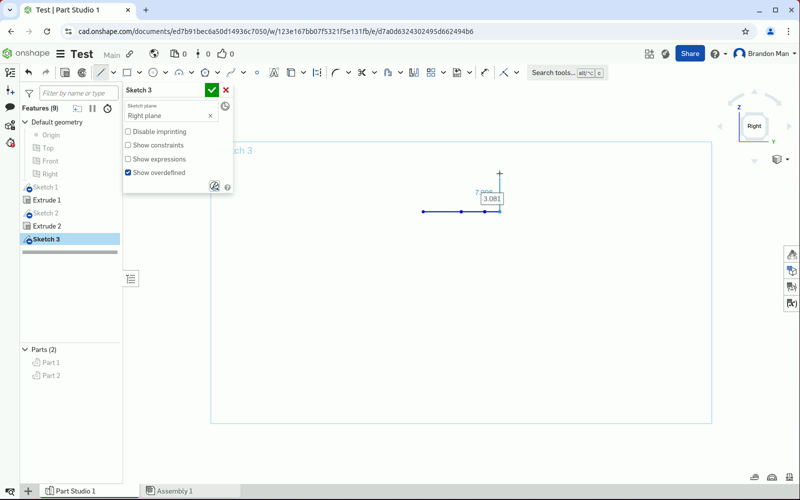
click(499, 173)
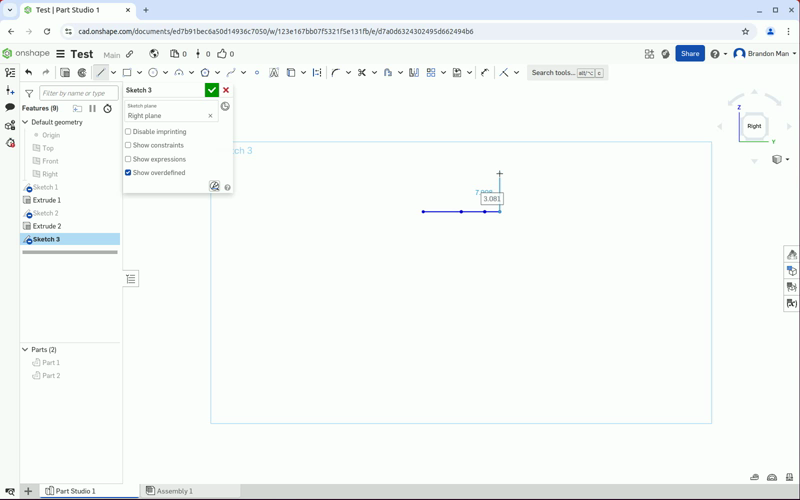
key_up(shift)
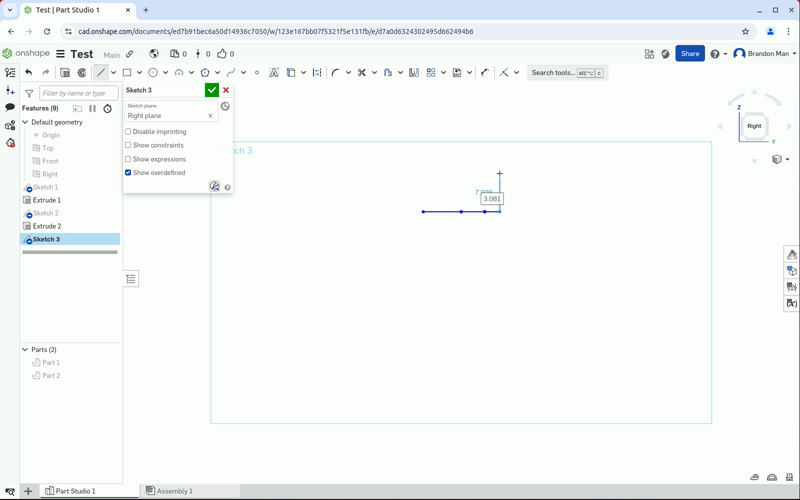
key_down(shift)
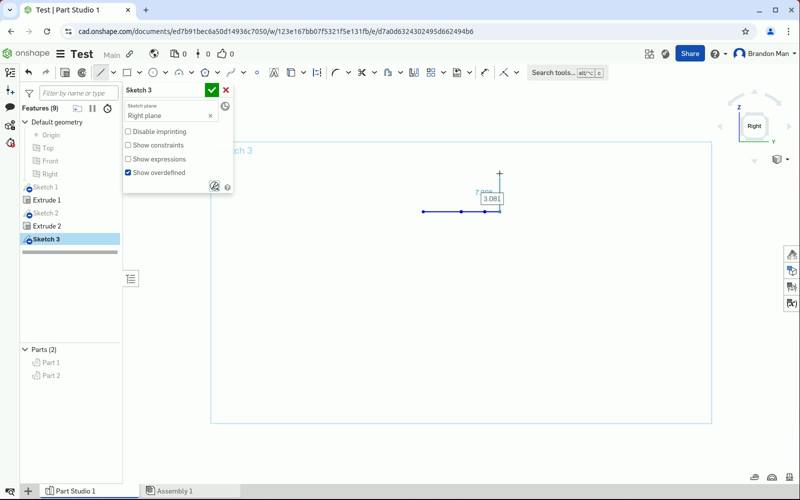
mouse_move(423, 173)
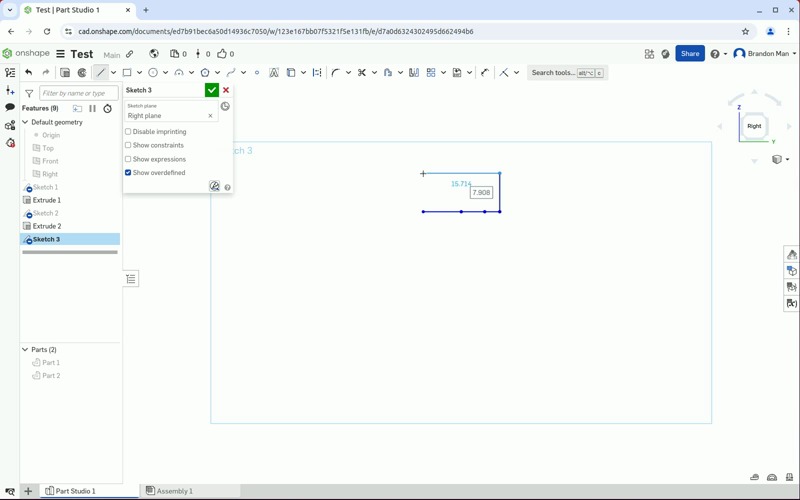
click(423, 173)
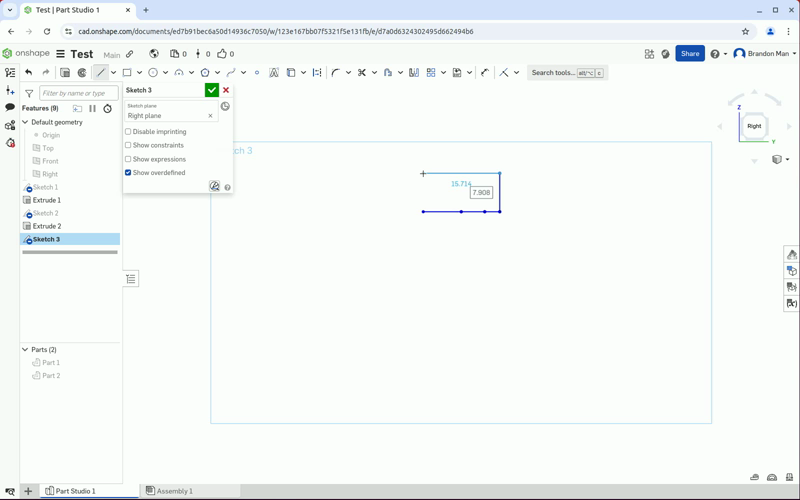
key_up(shift)
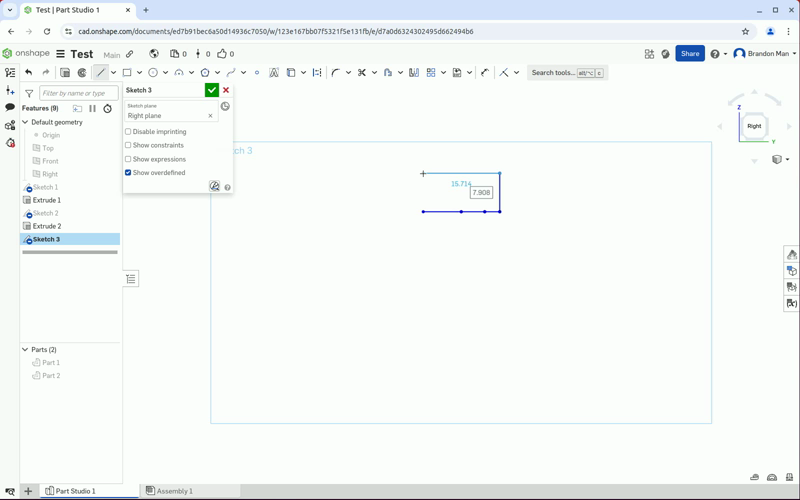
mouse_move(453, 173)
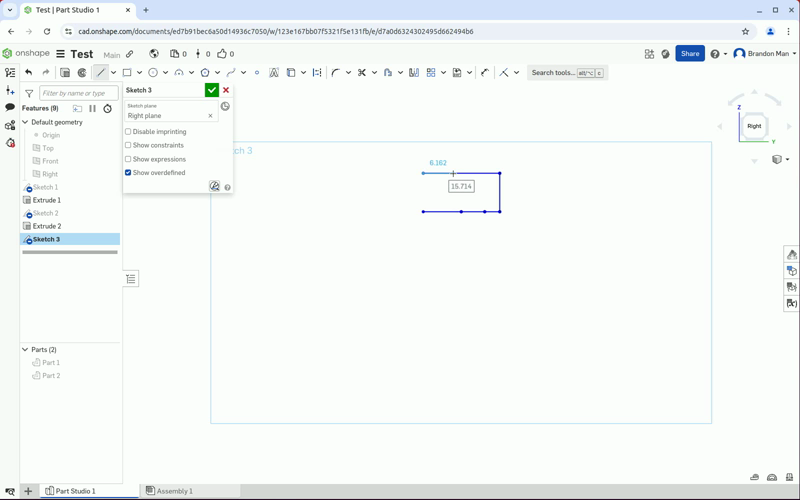
key_down(shift)
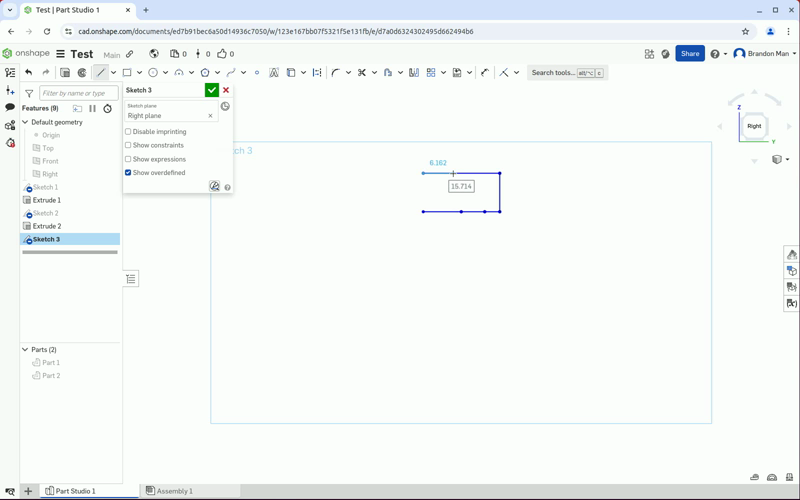
mouse_move(423, 211)
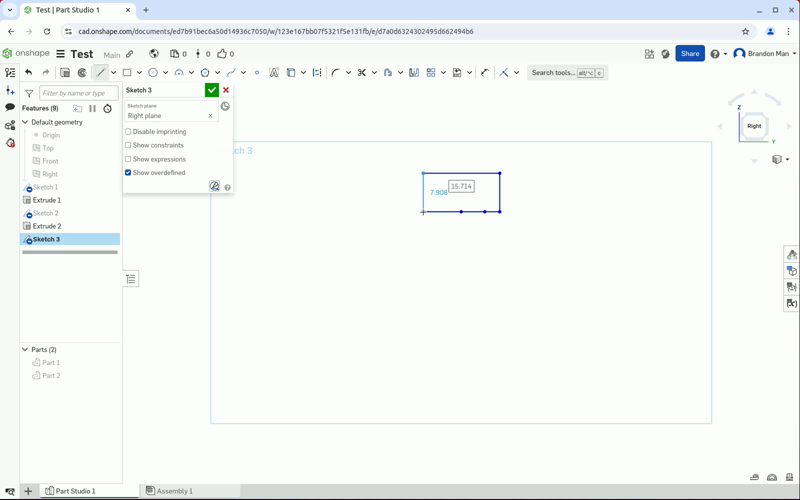
key_up(shift)
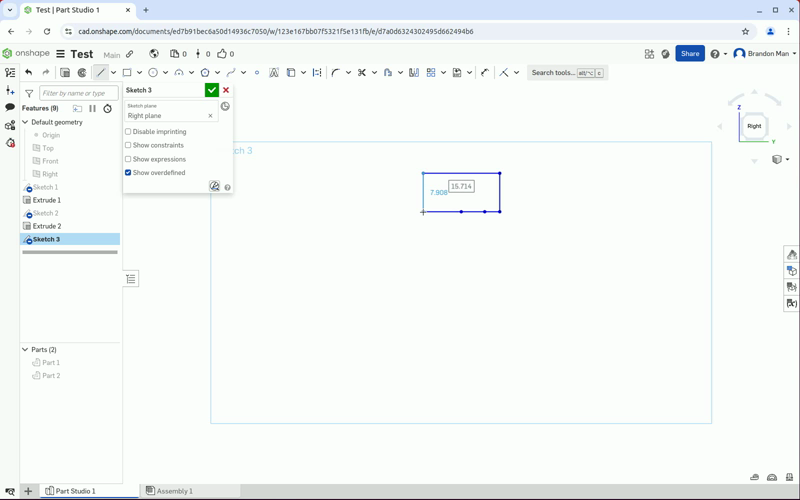
click(423, 211)
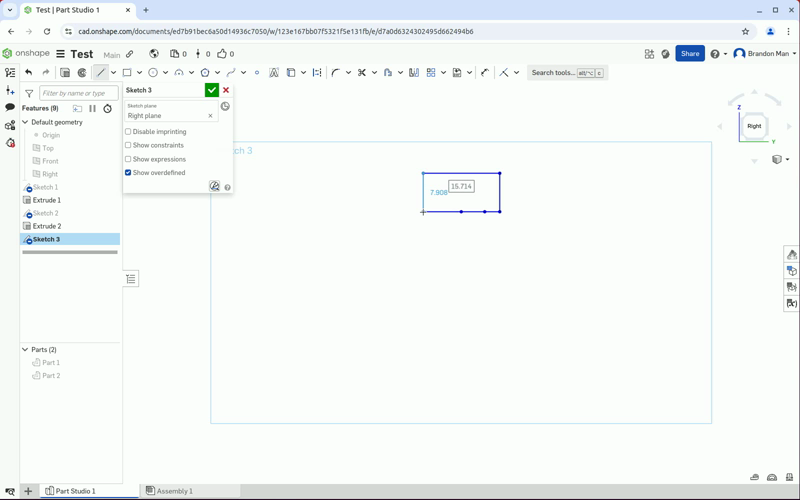
key(esc)
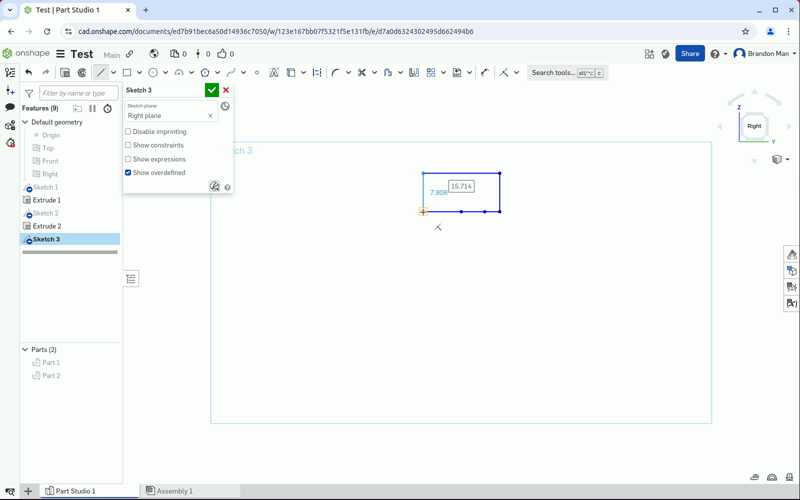
mouse_move(493, 178)
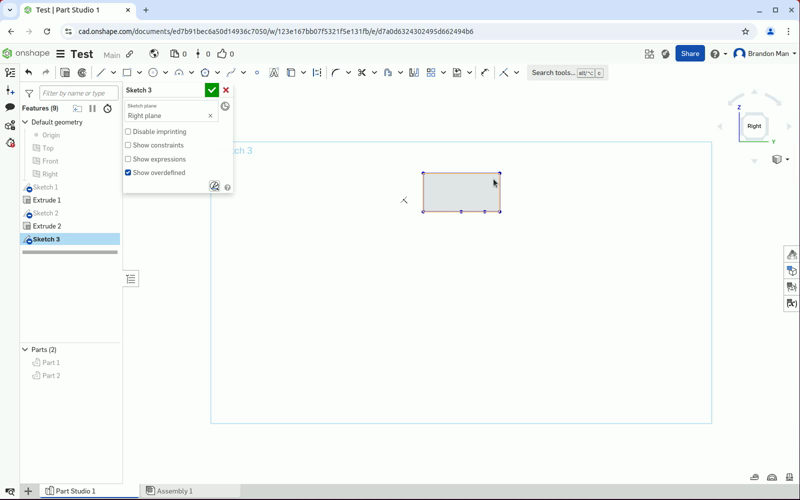
click(493, 178)
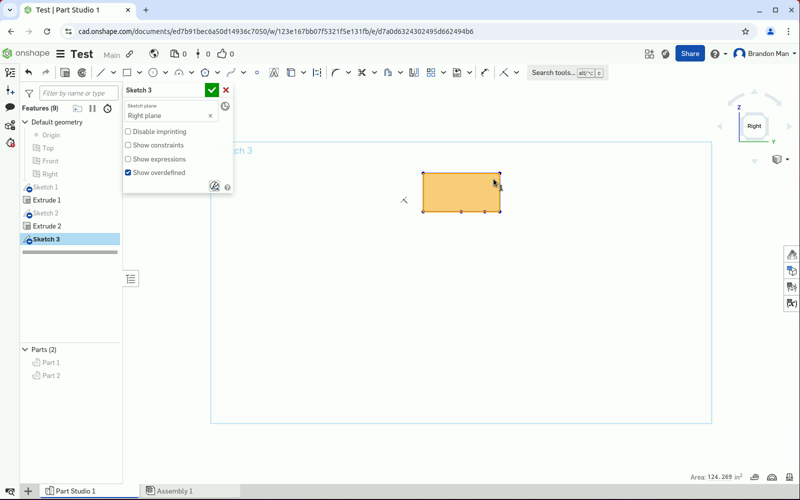
mouse_move(73, 352)
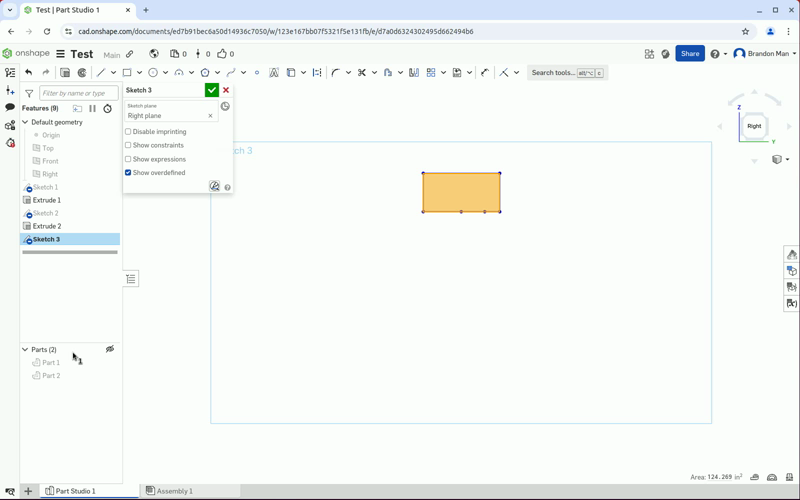
key(shift+y)
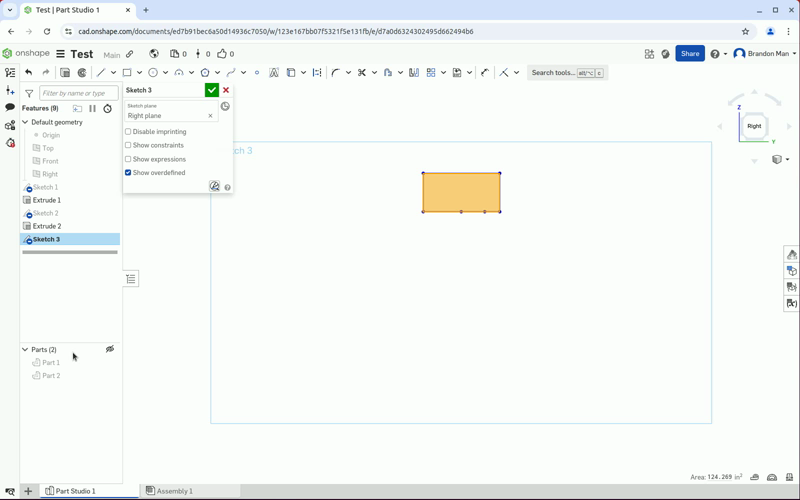
key(shift+e)
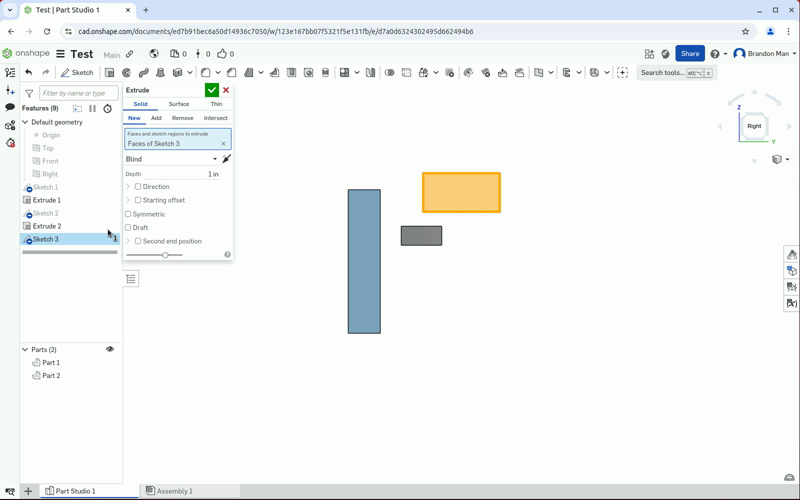
mouse_move(143, 106)
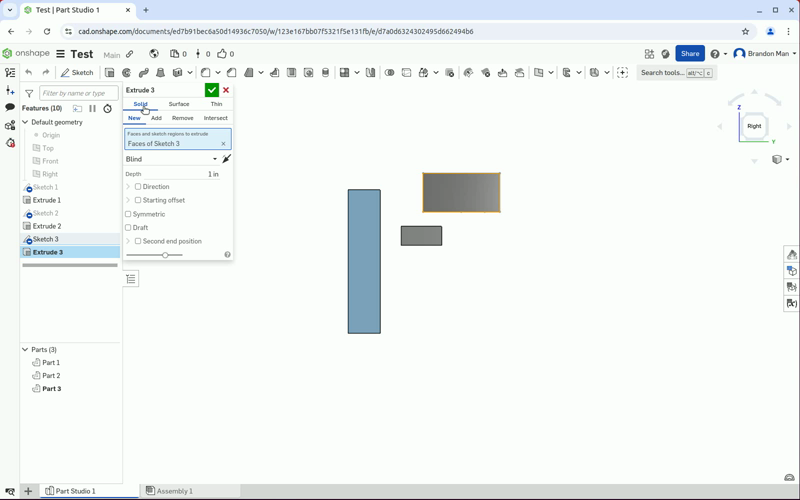
click(143, 106)
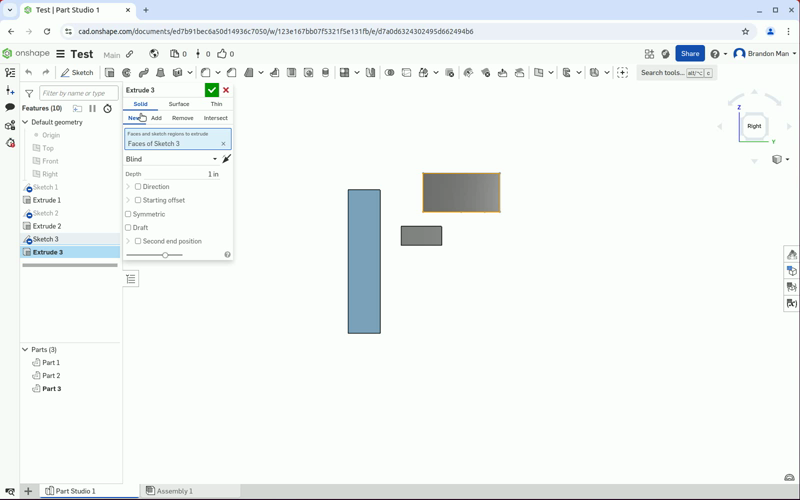
mouse_move(137, 120)
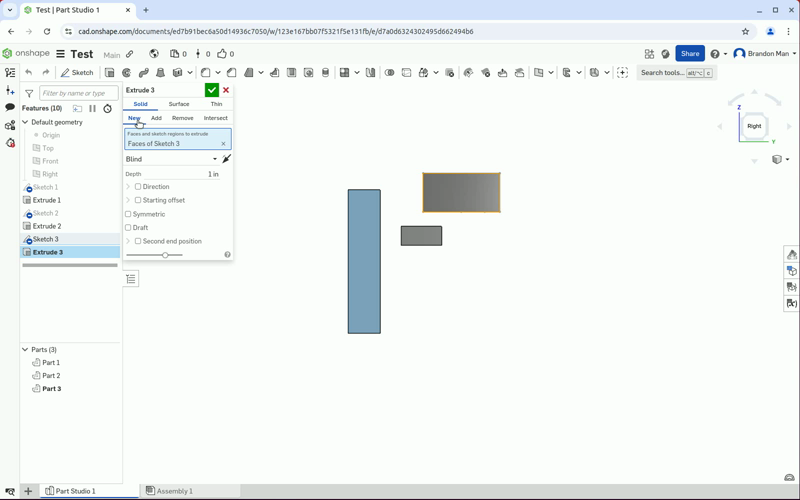
click(137, 120)
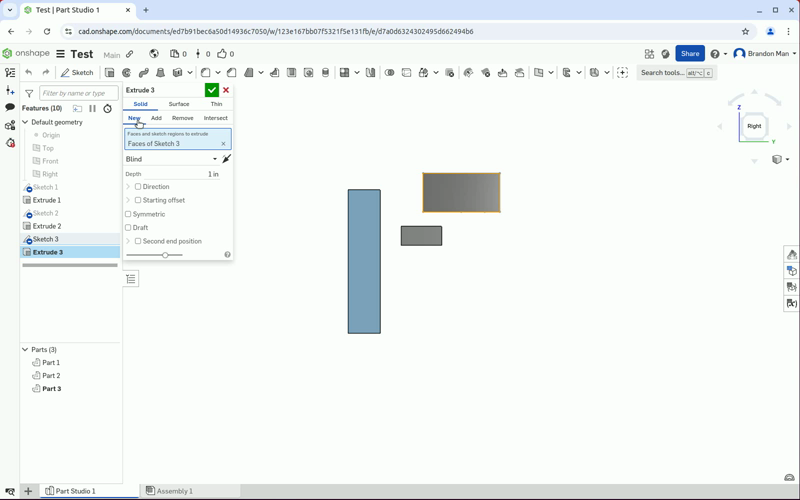
key(tab, 4)
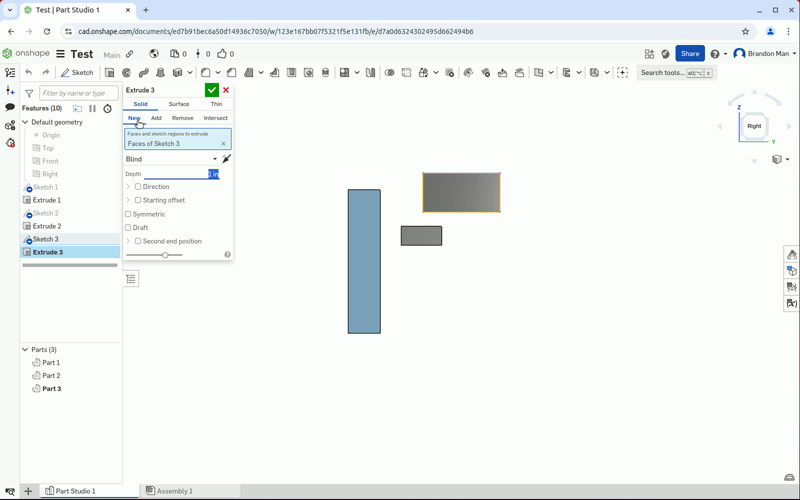
text(9.388)
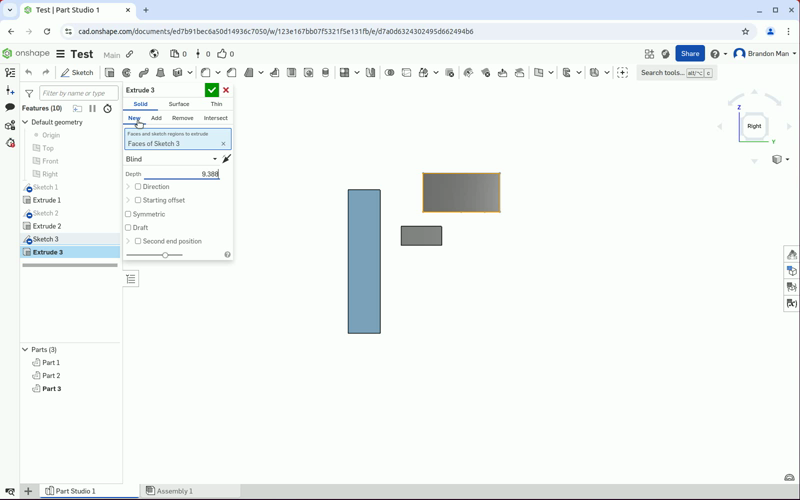
key(enter)
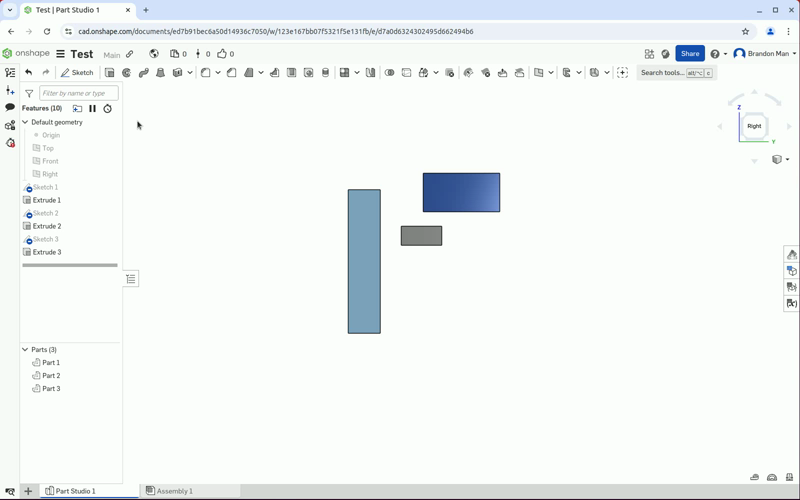
key(shift+h)
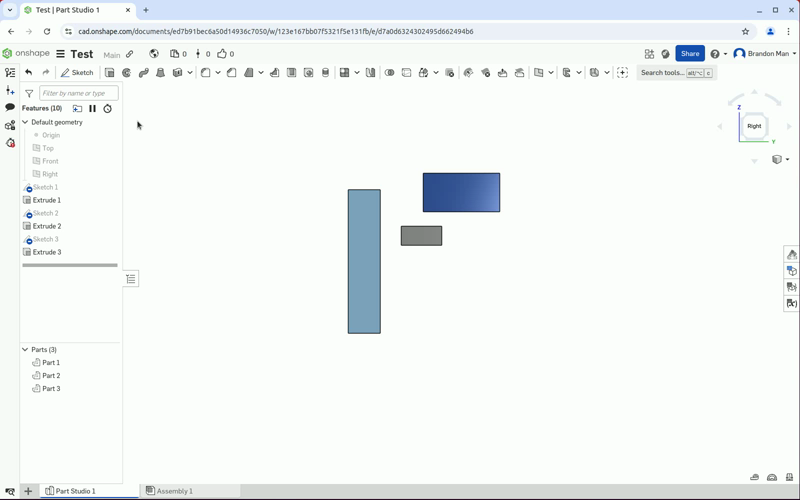
key(shift+h)
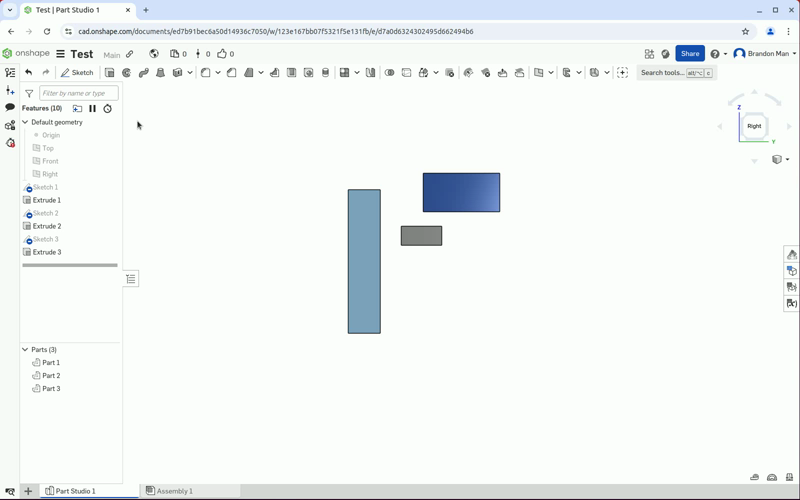
mouse_move(73, 189)
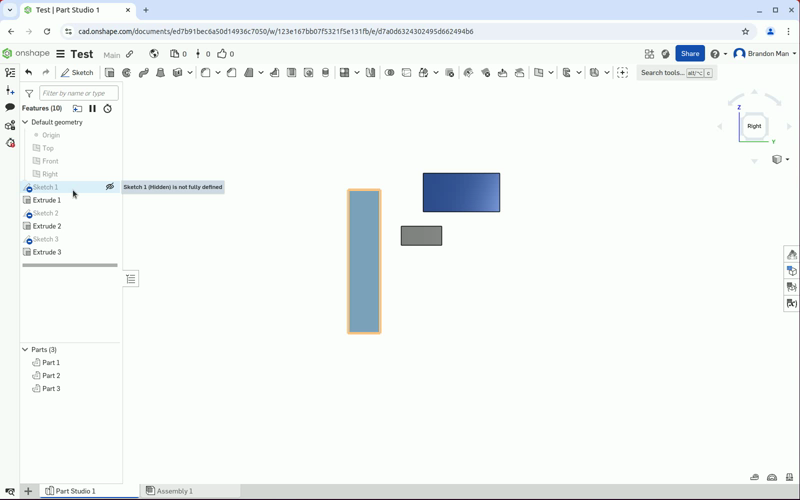
click(73, 189)
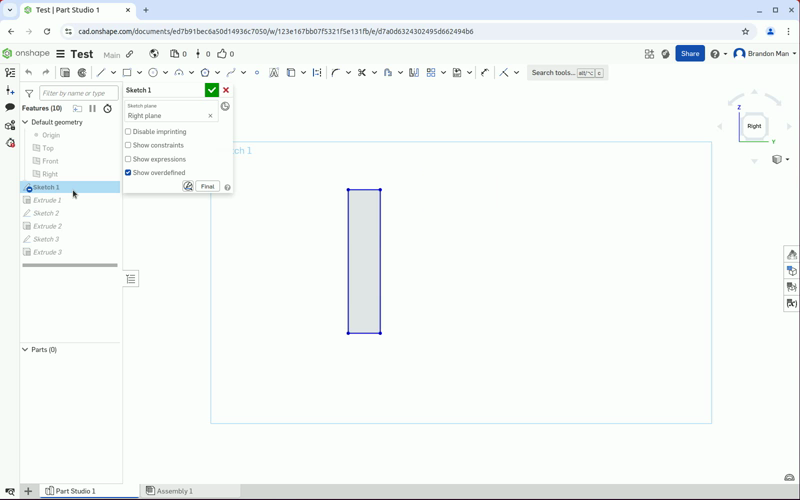
mouse_move(229, 92)
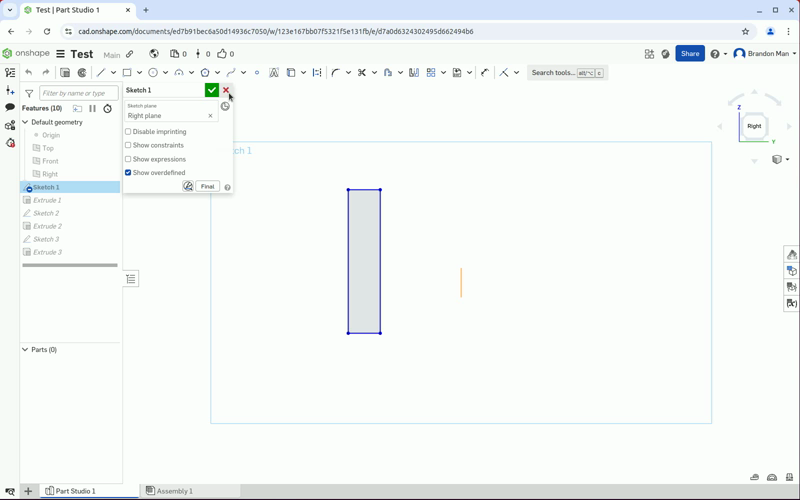
click(229, 92)
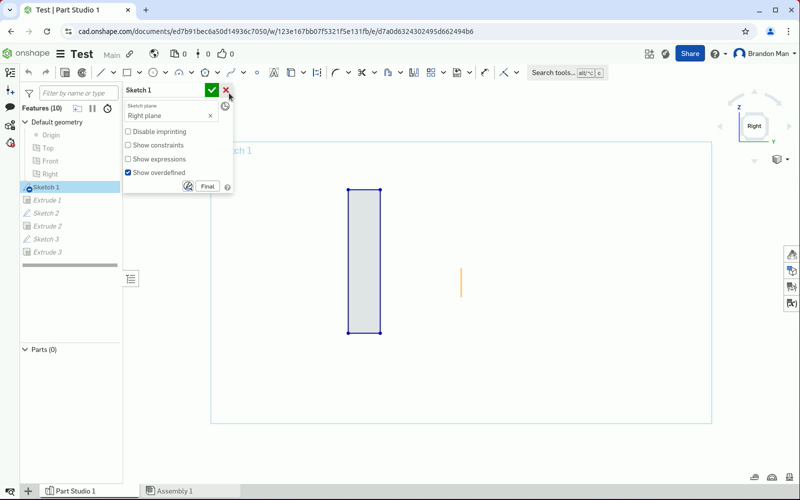
key(shift+s)
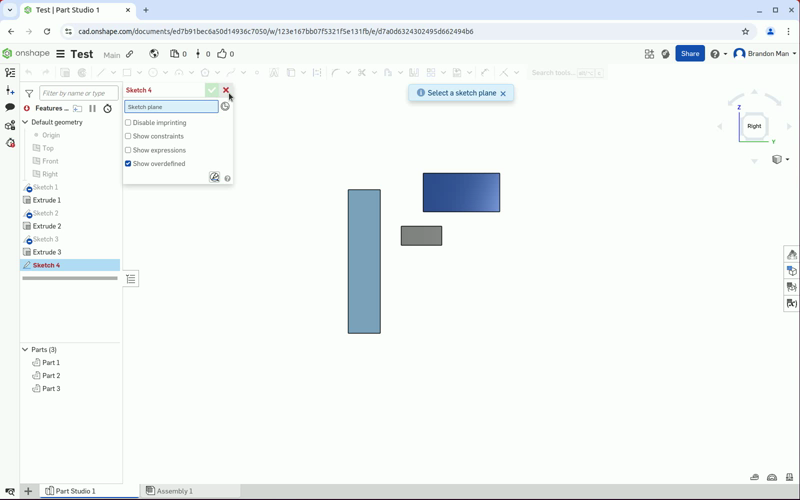
mouse_move(73, 176)
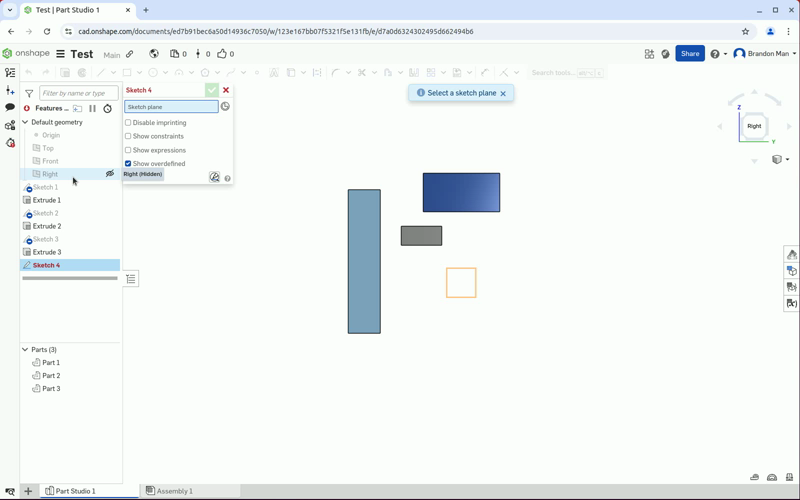
click(73, 176)
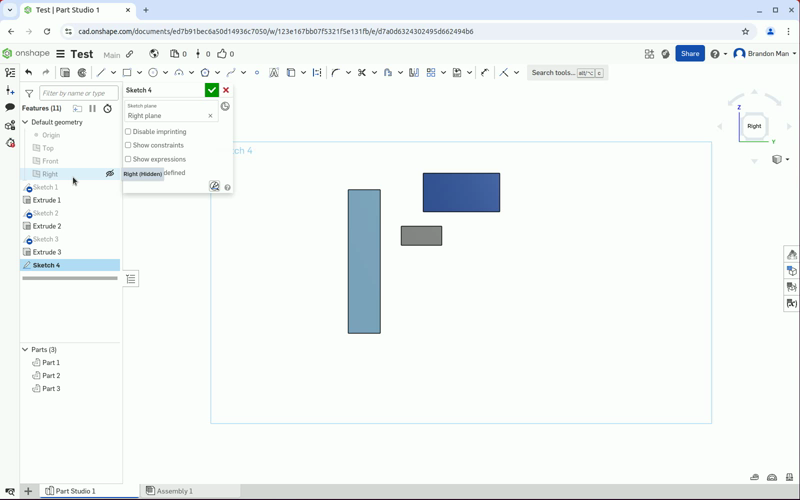
mouse_move(73, 352)
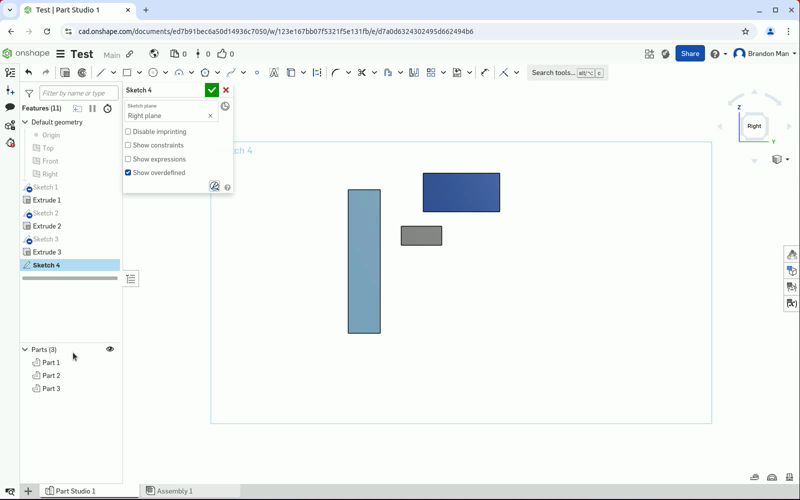
key(y)
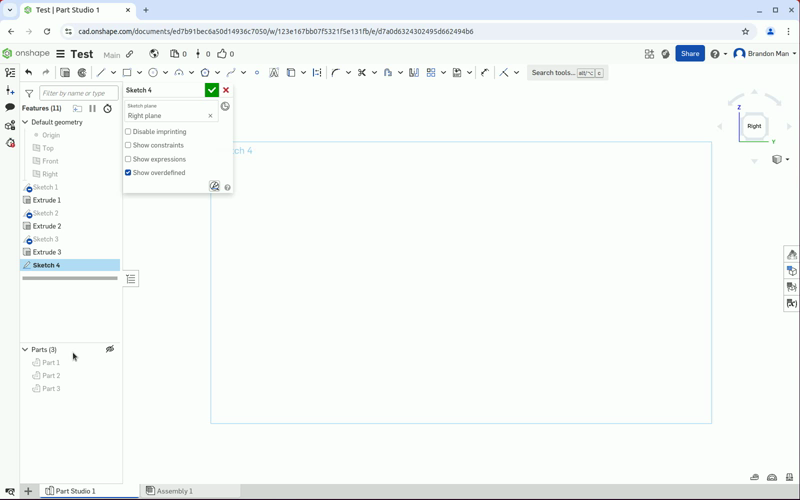
key(l)
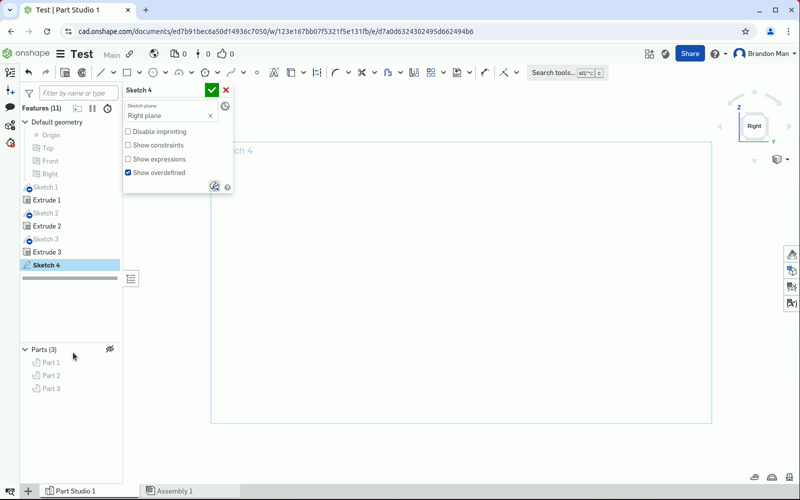
key_down(shift)
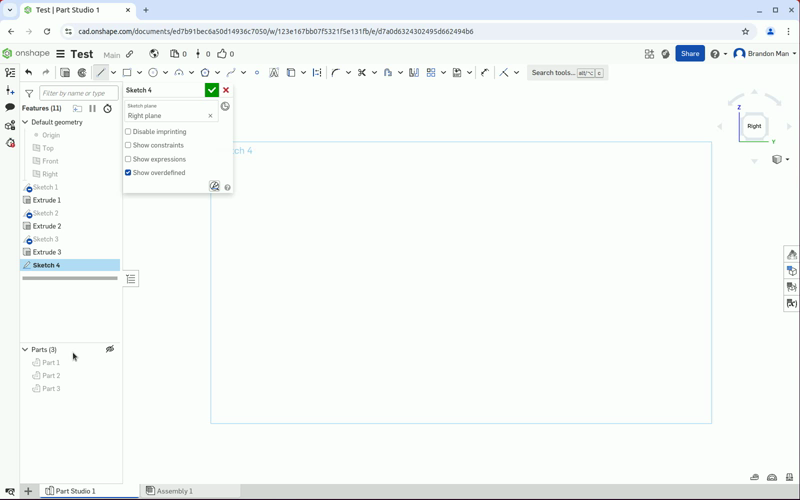
mouse_move(484, 272)
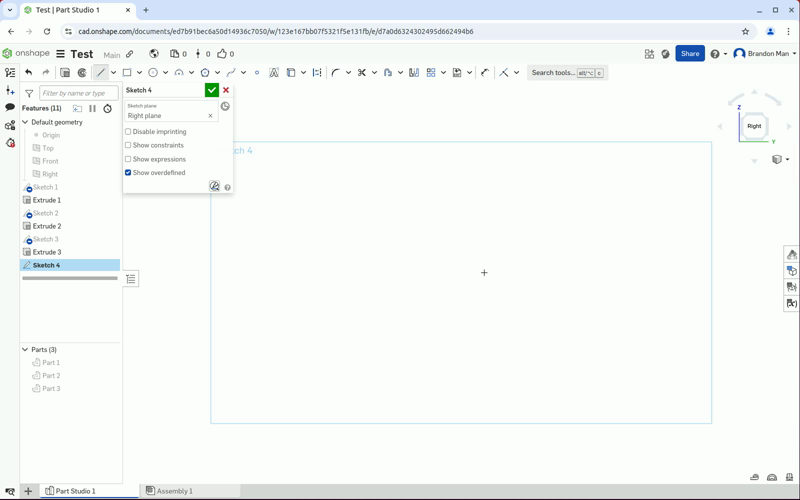
click(484, 272)
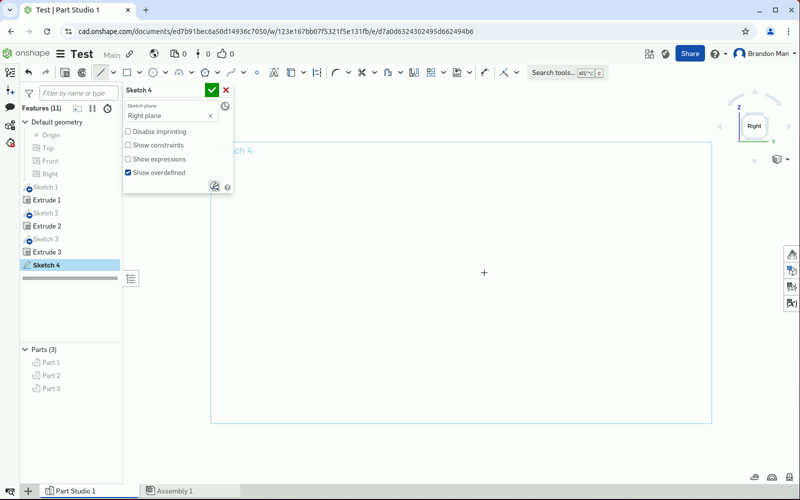
key_up(shift)
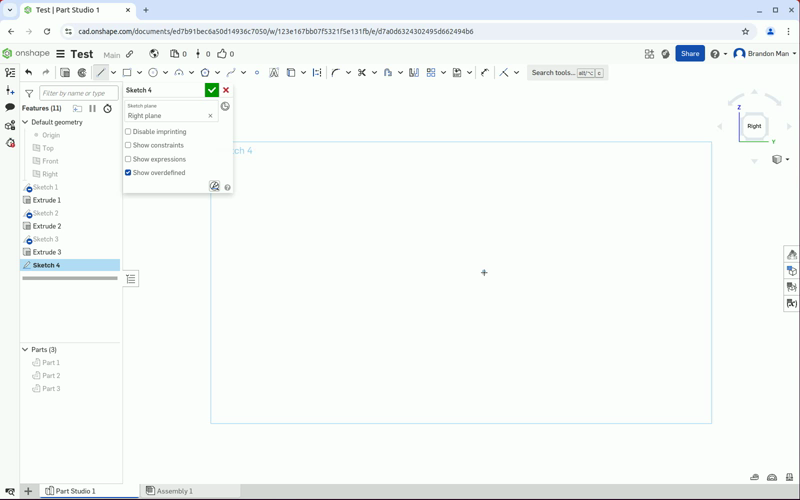
key_down(shift)
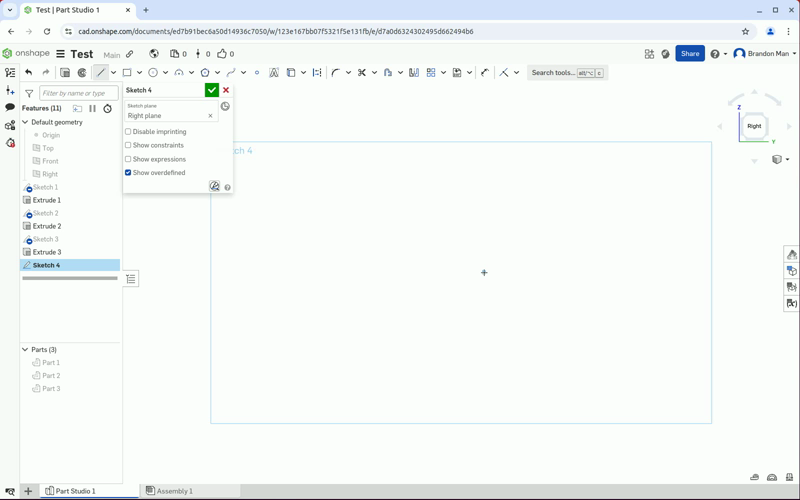
mouse_move(544, 272)
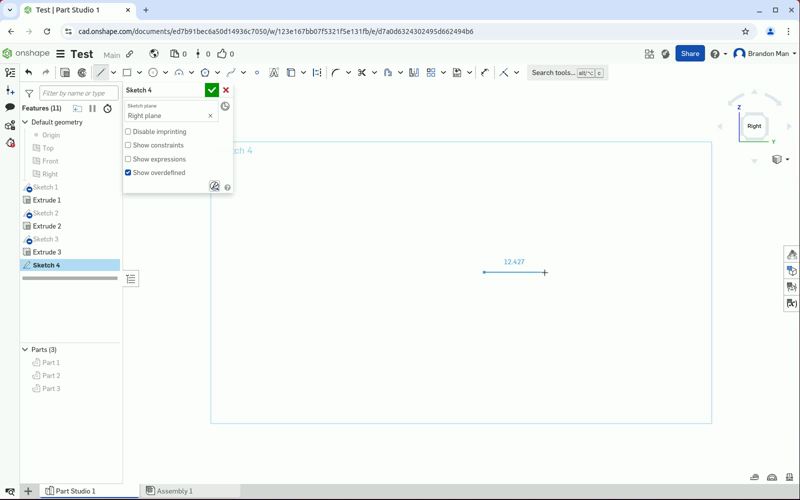
click(544, 272)
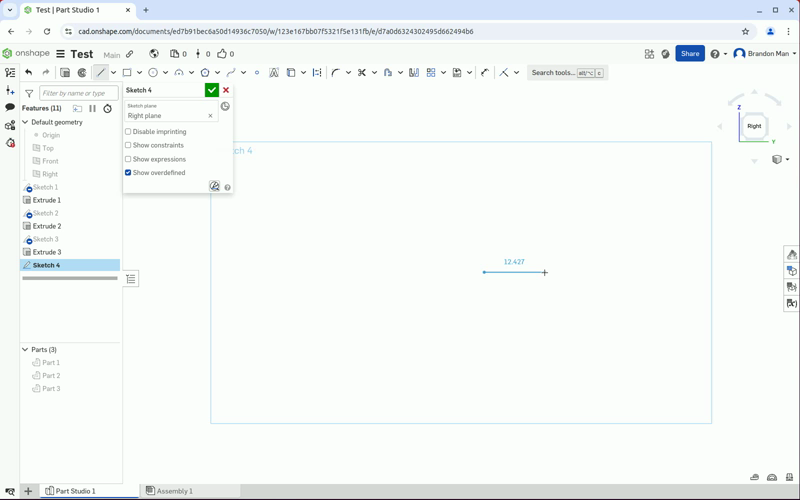
key_up(shift)
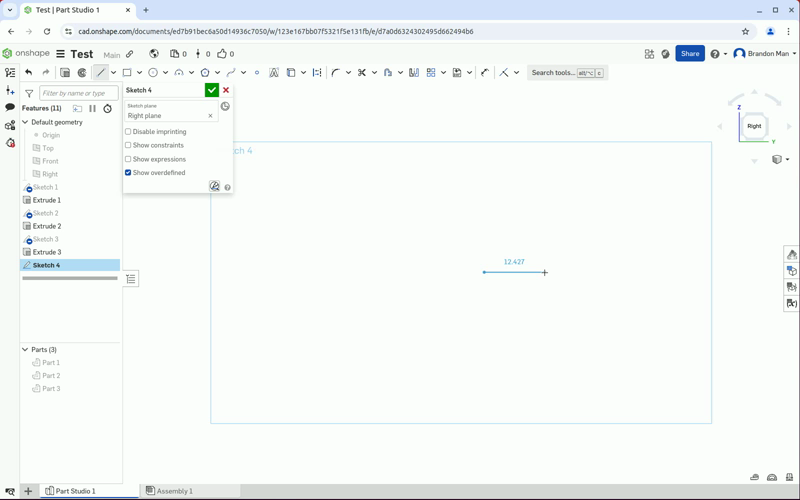
key_down(shift)
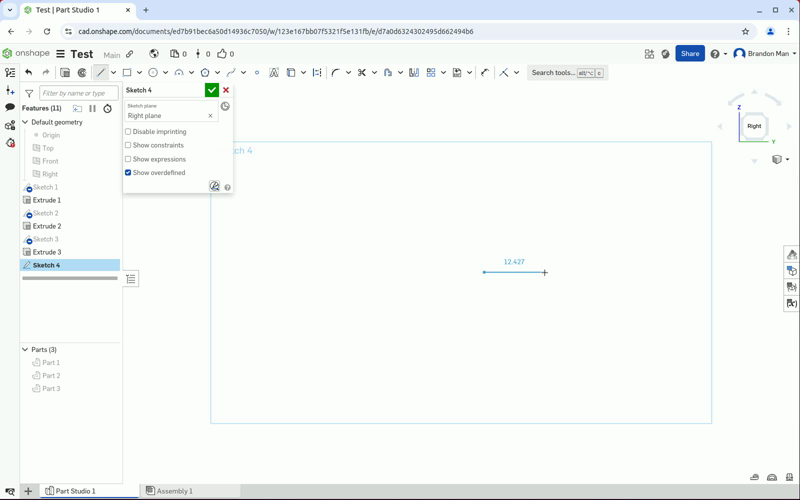
mouse_move(574, 272)
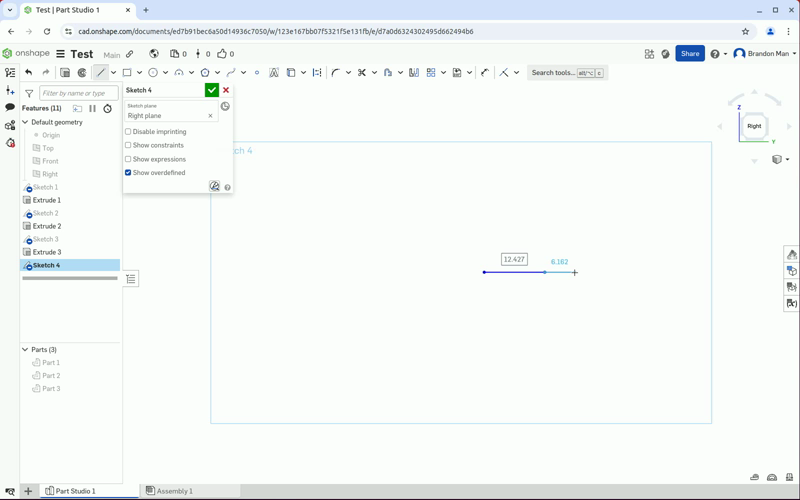
mouse_move(544, 245)
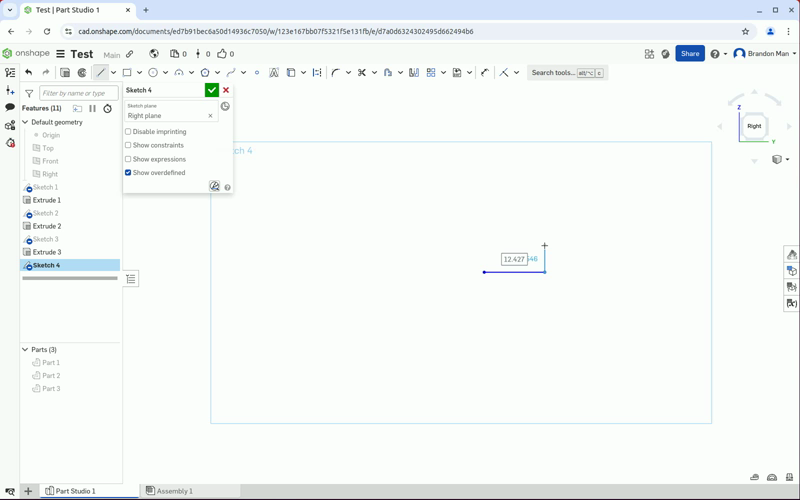
click(544, 245)
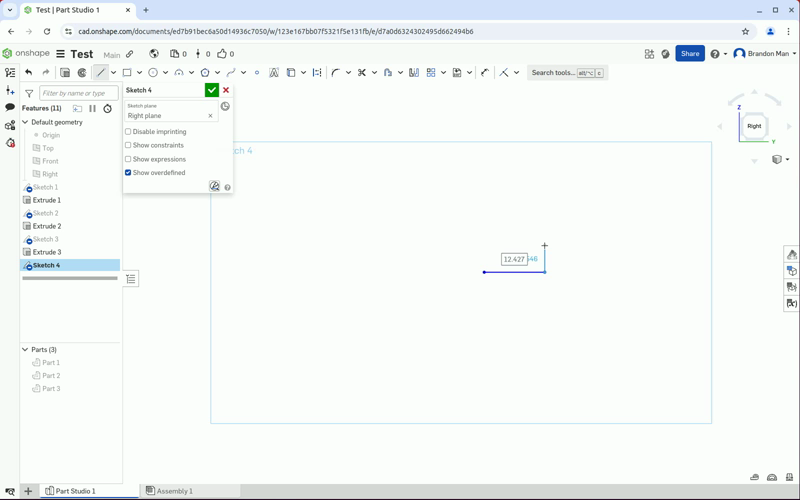
key_up(shift)
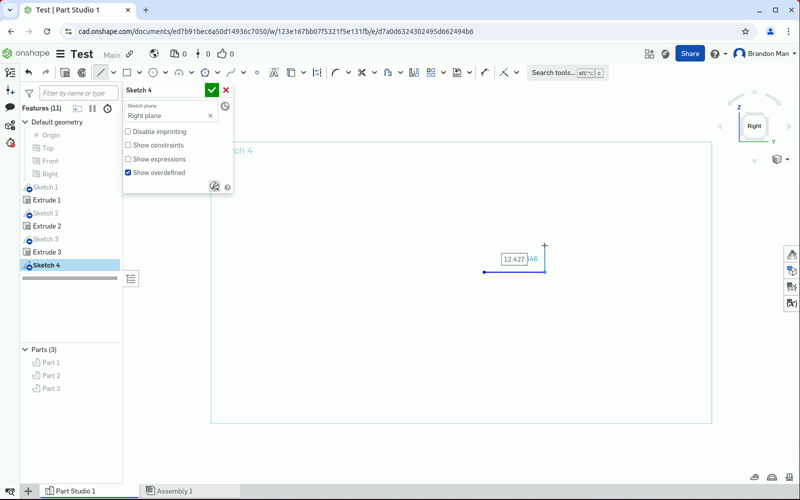
key_down(shift)
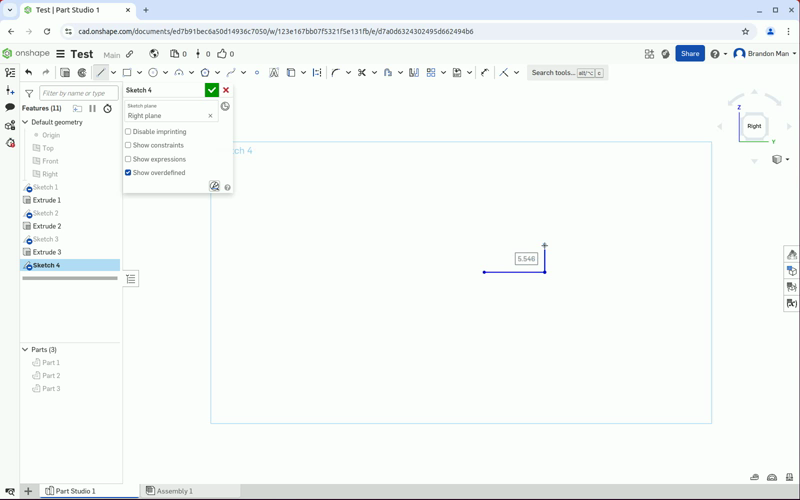
mouse_move(484, 245)
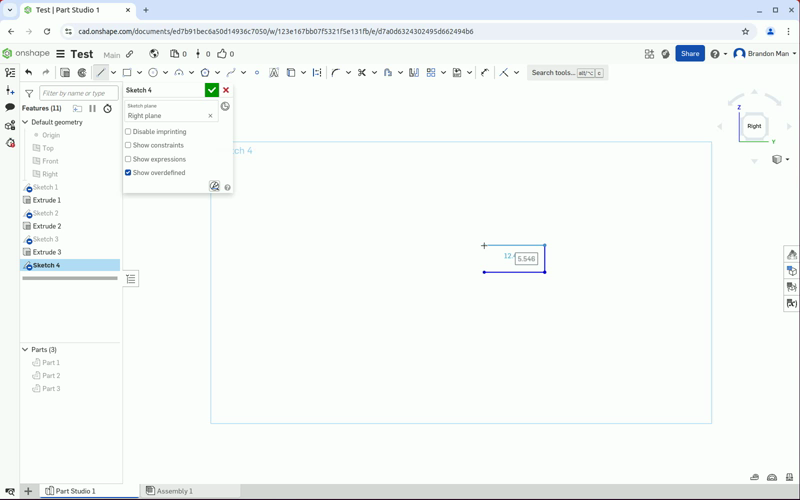
click(484, 245)
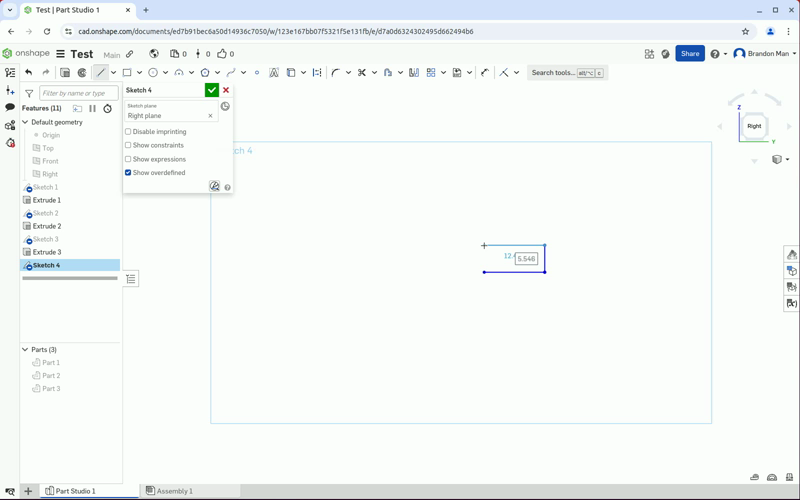
key_up(shift)
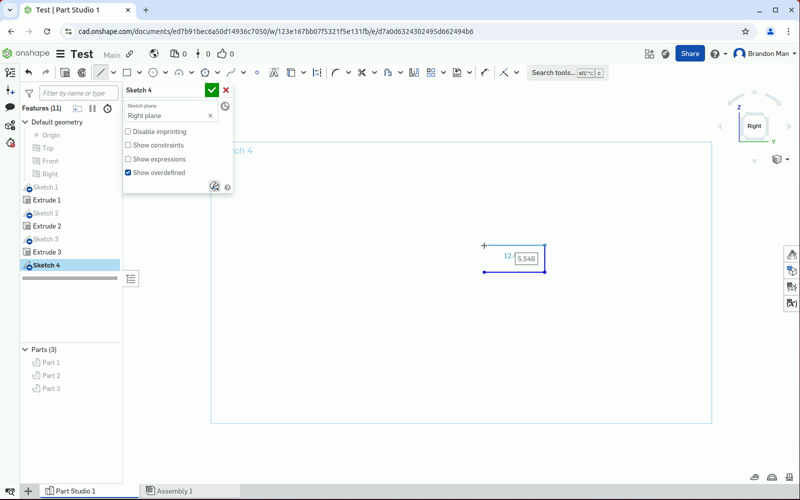
mouse_move(514, 245)
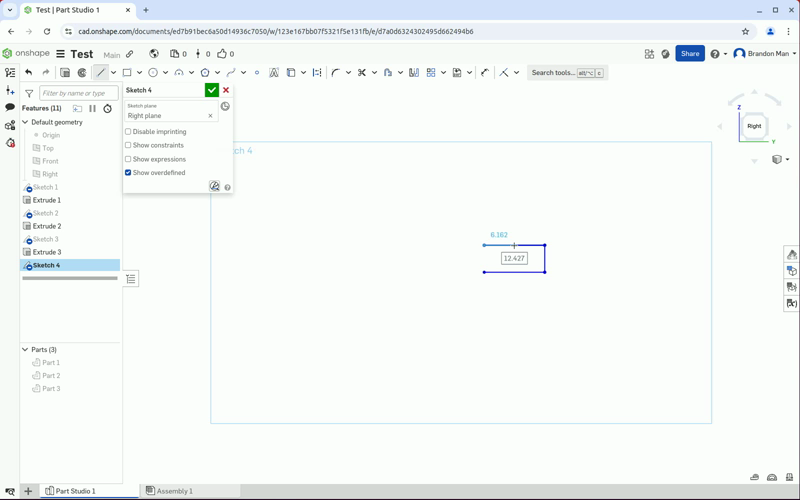
key_down(shift)
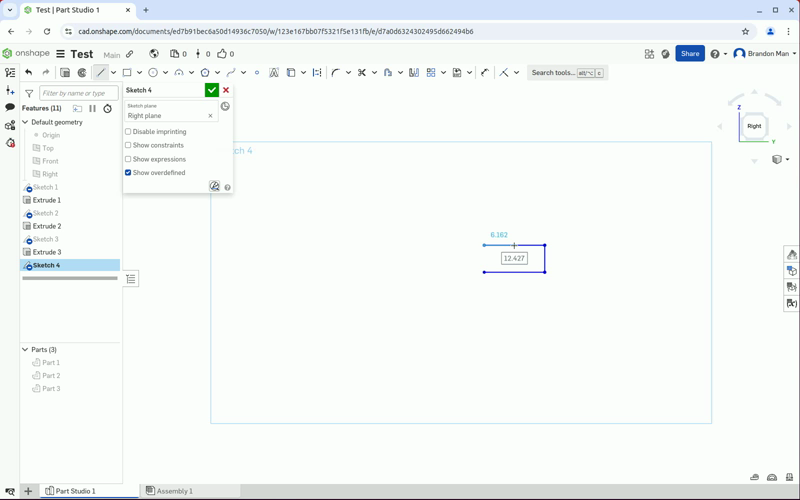
mouse_move(484, 272)
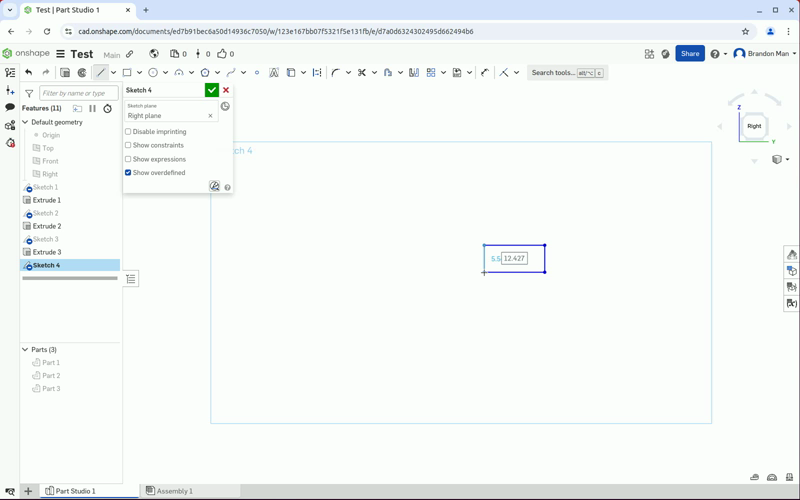
key_up(shift)
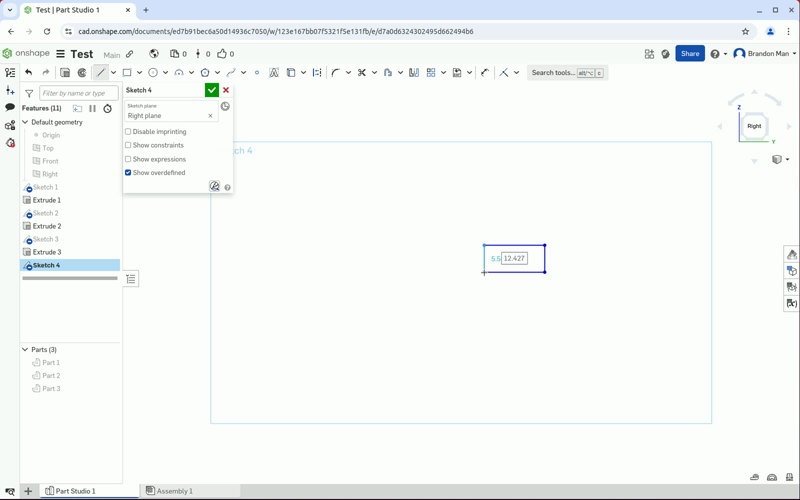
click(484, 272)
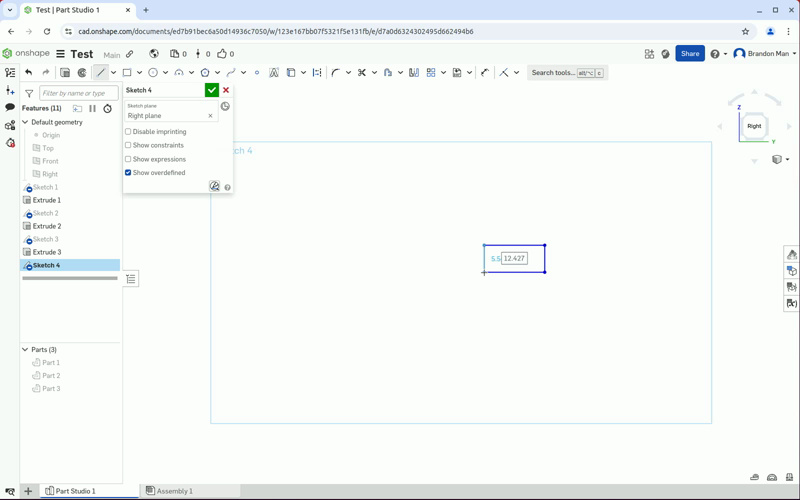
key(esc)
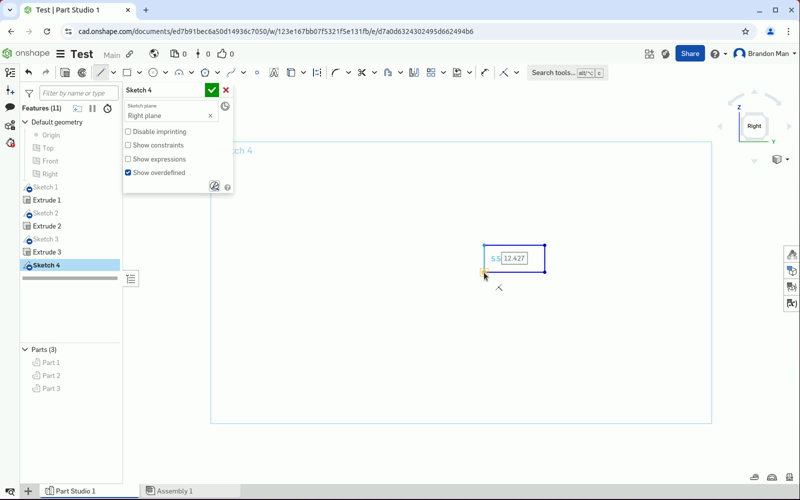
mouse_move(527, 269)
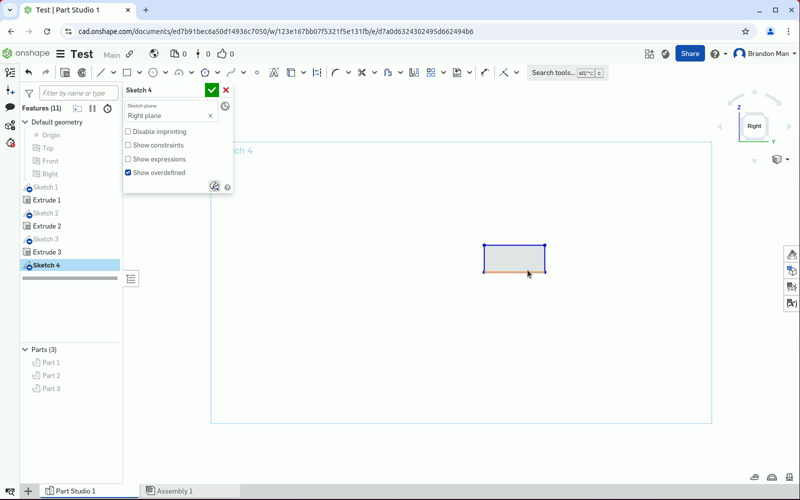
scroll(6)
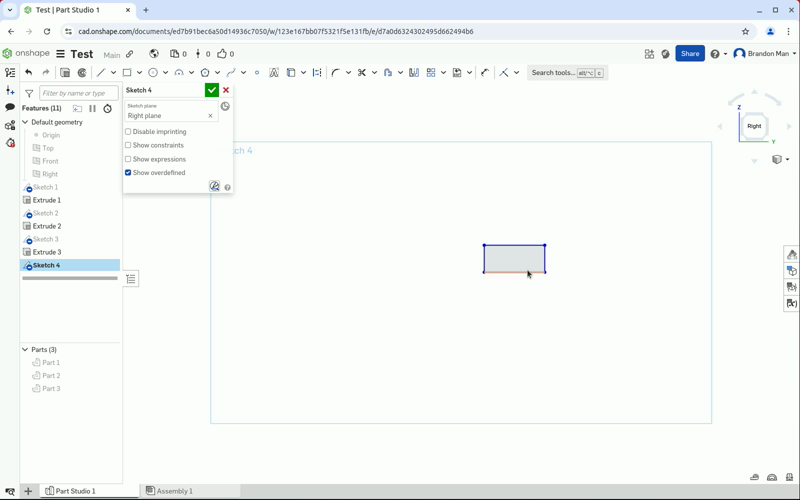
scroll(6)
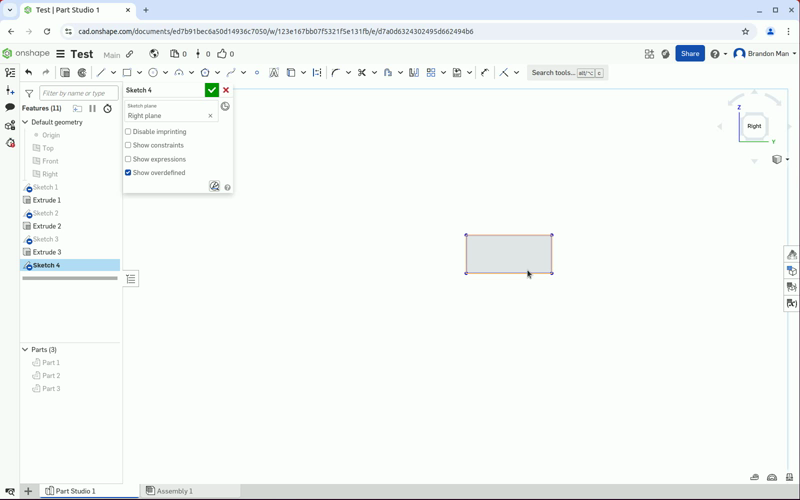
scroll(6)
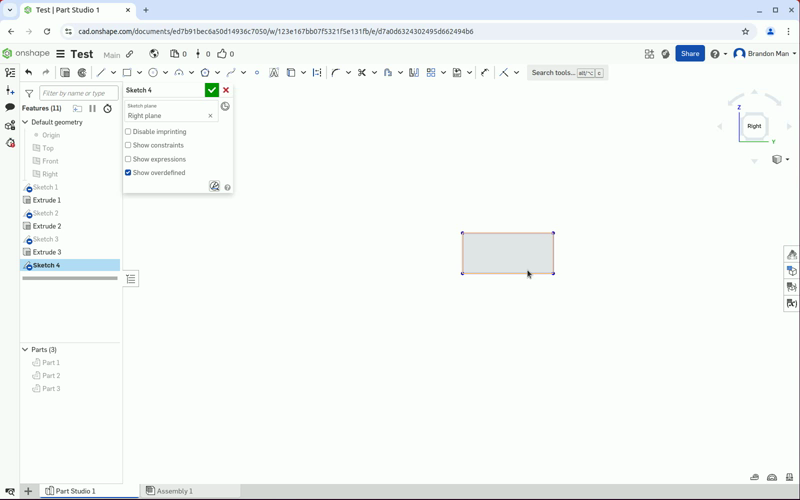
scroll(6)
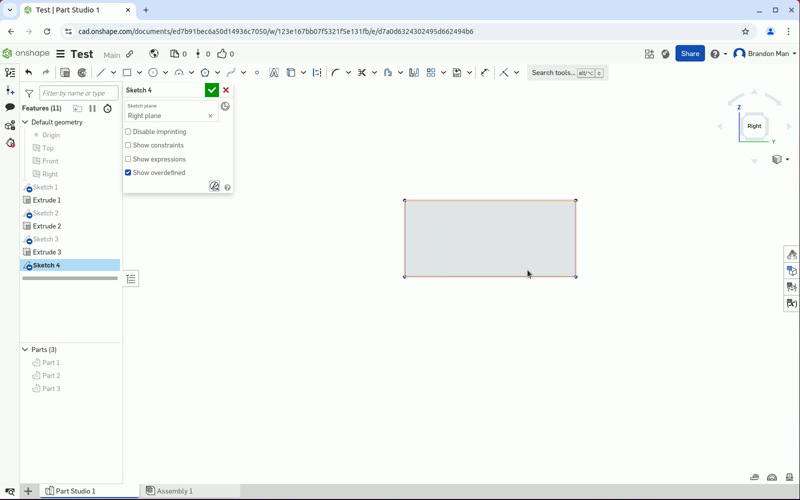
scroll(6)
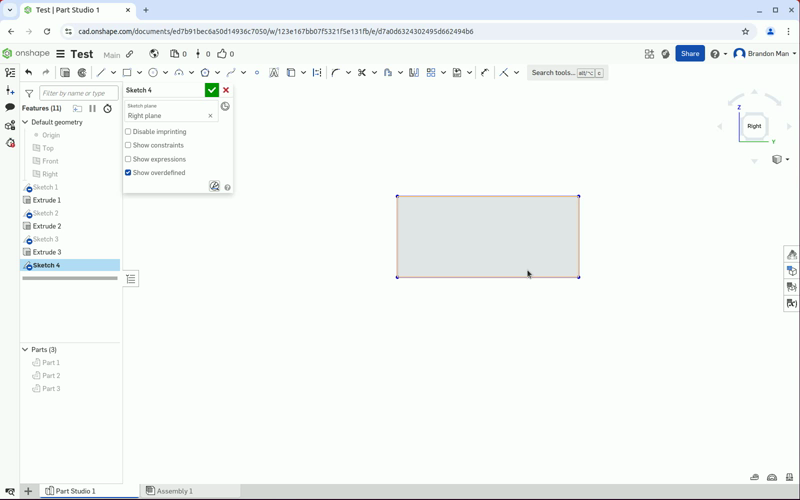
scroll(6)
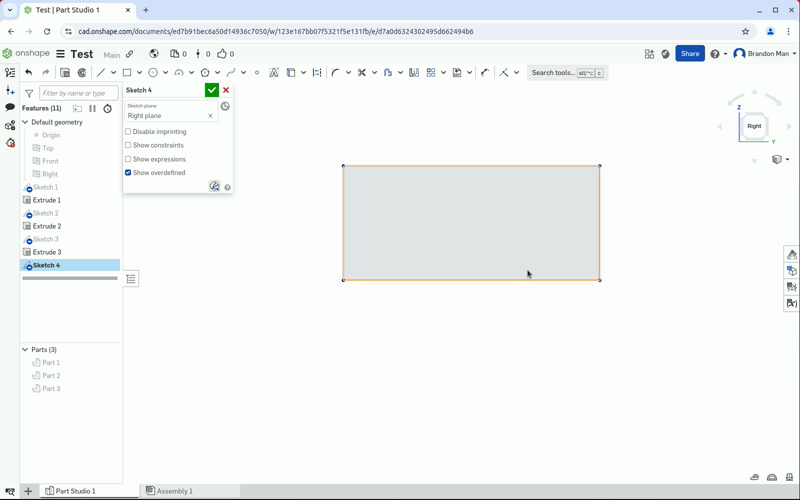
scroll(6)
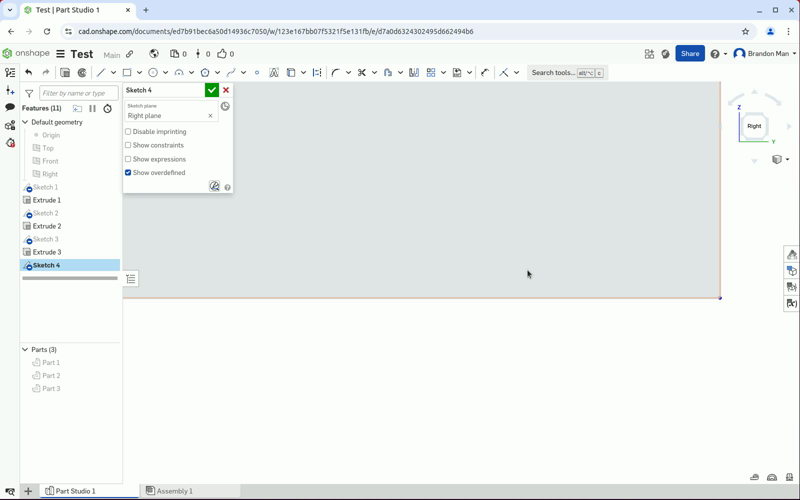
click(527, 269)
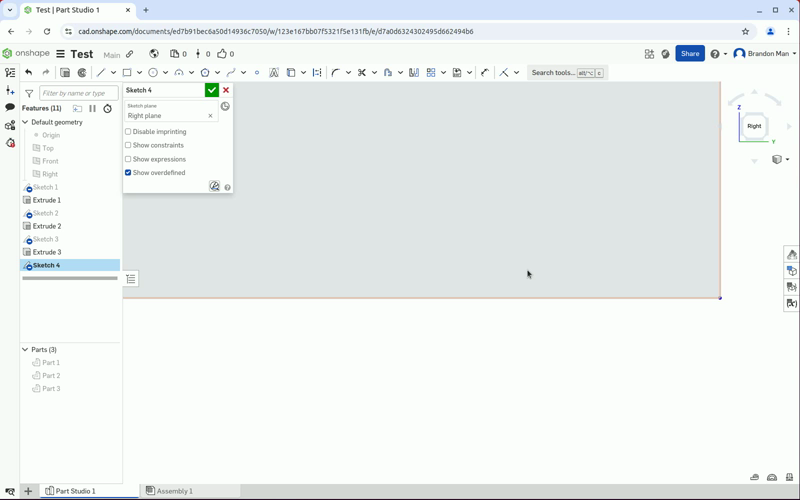
scroll(-6)
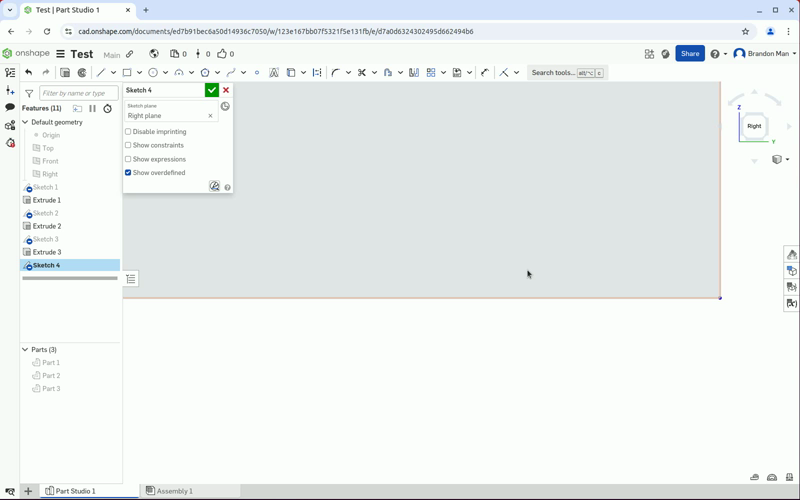
scroll(-6)
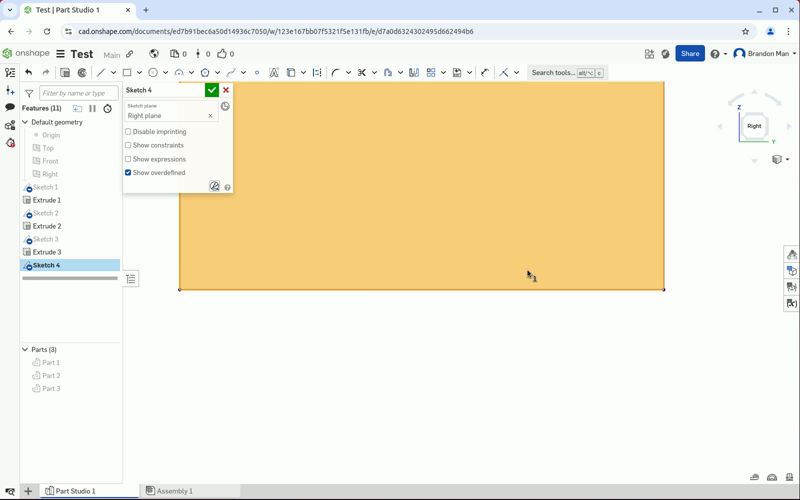
scroll(-6)
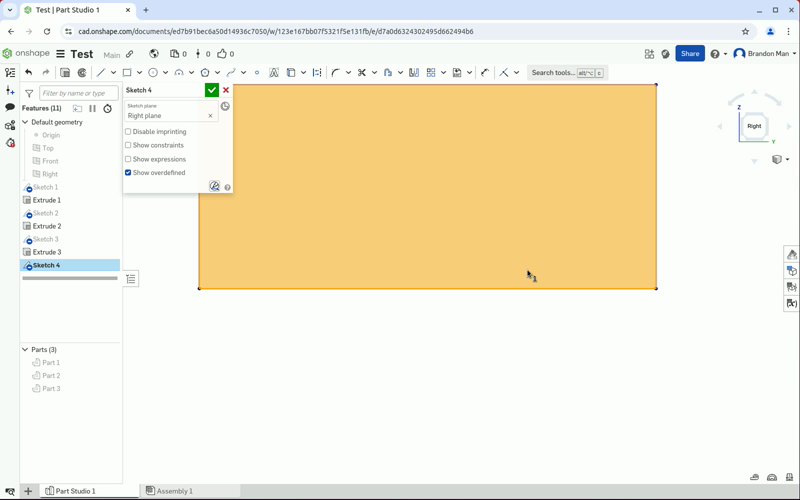
scroll(-6)
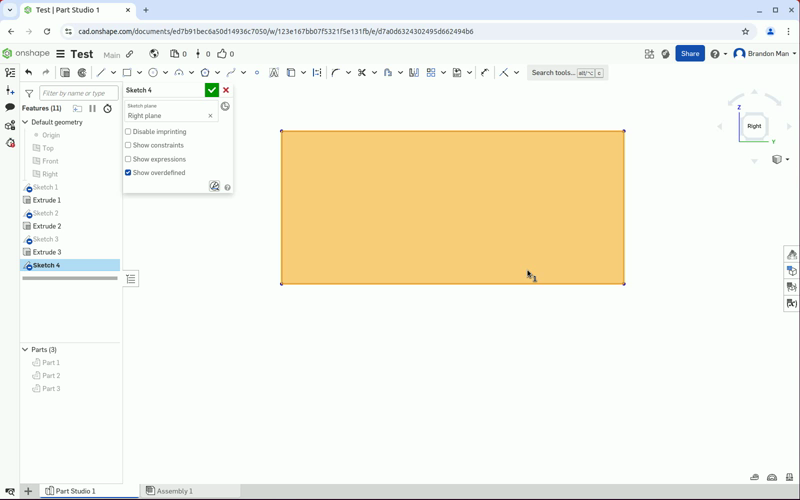
scroll(-6)
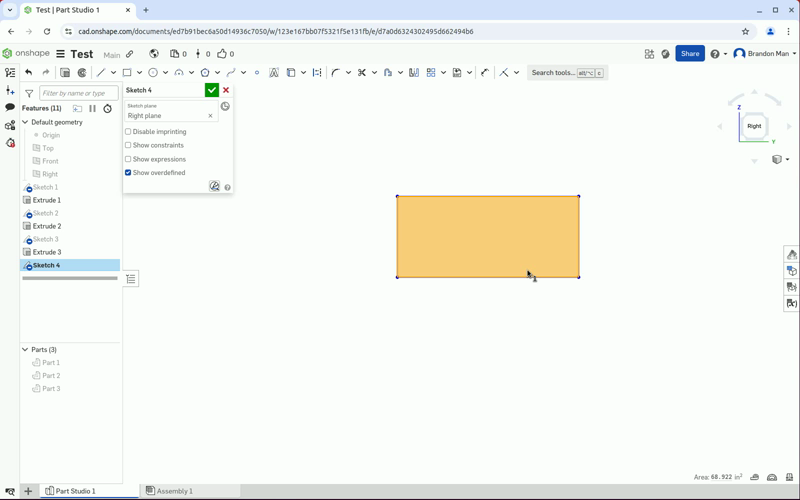
scroll(-6)
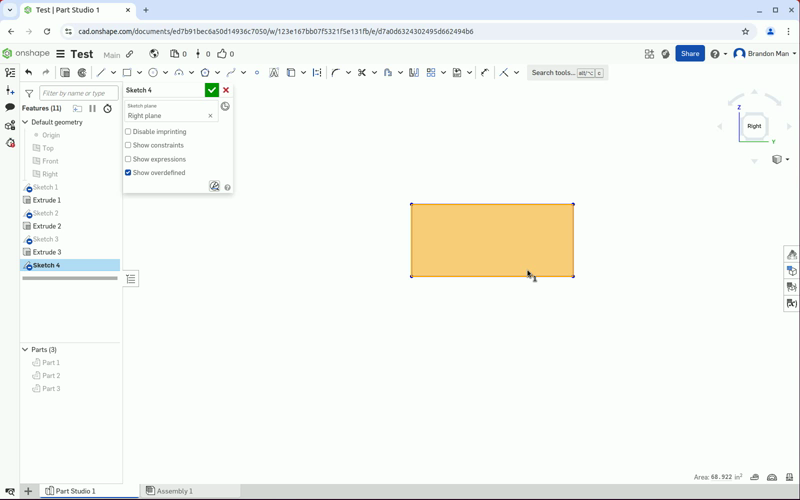
scroll(-6)
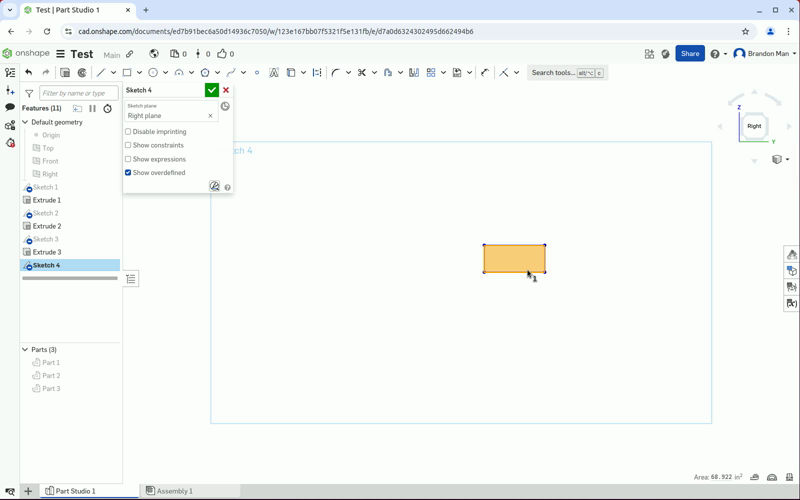
mouse_move(73, 352)
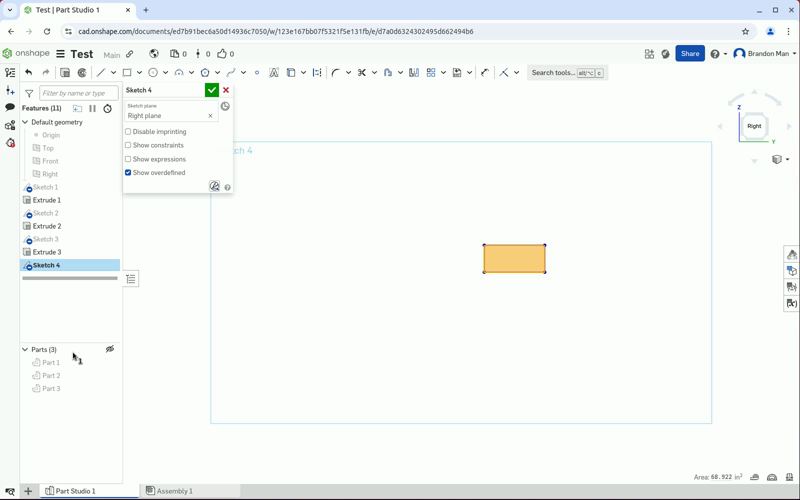
key(shift+y)
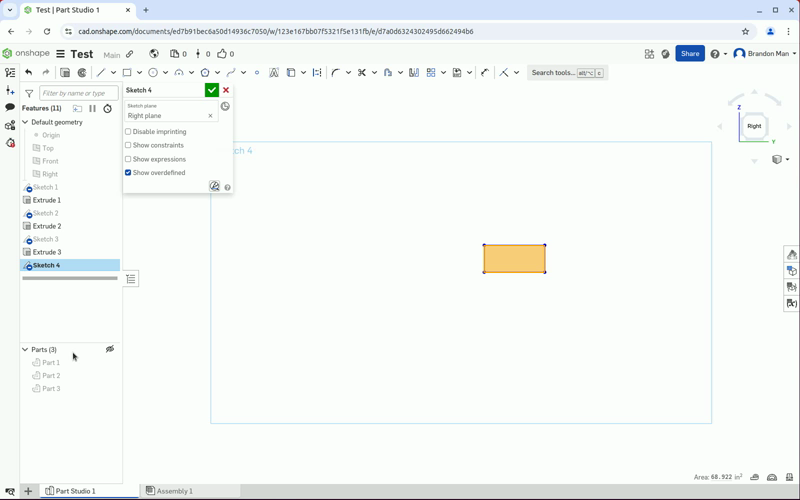
key(shift+e)
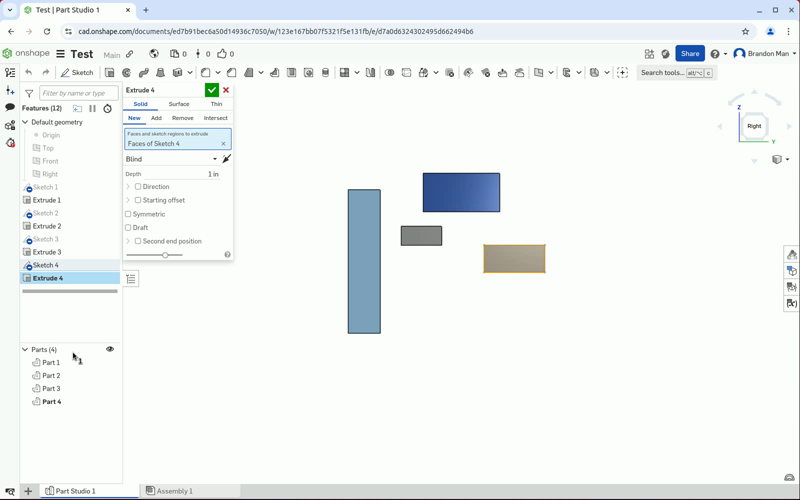
mouse_move(143, 106)
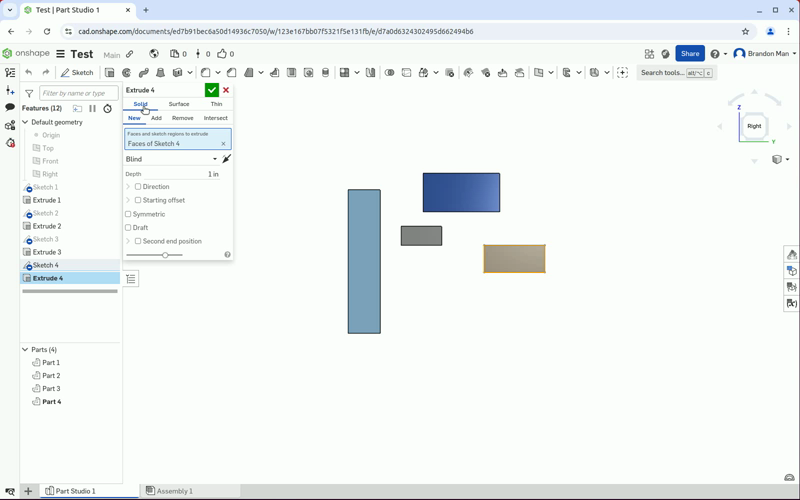
click(143, 106)
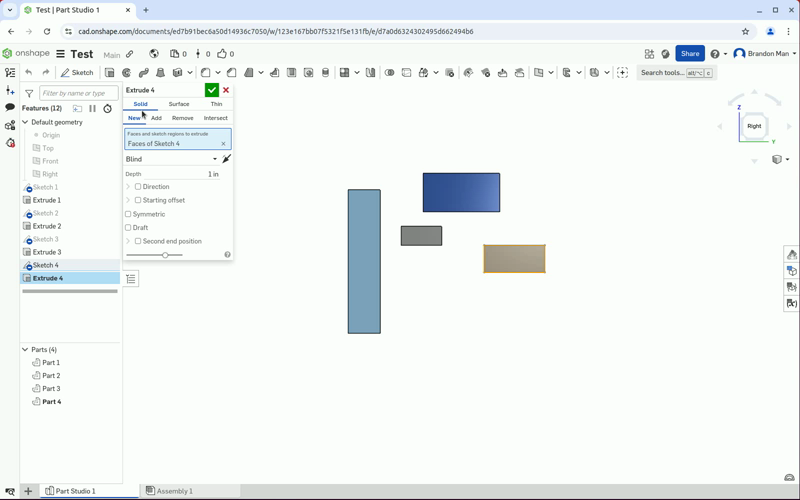
mouse_move(137, 120)
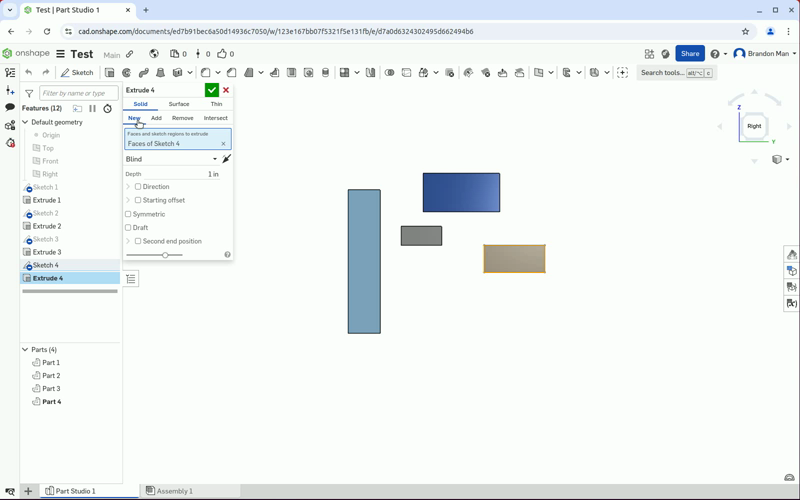
click(137, 120)
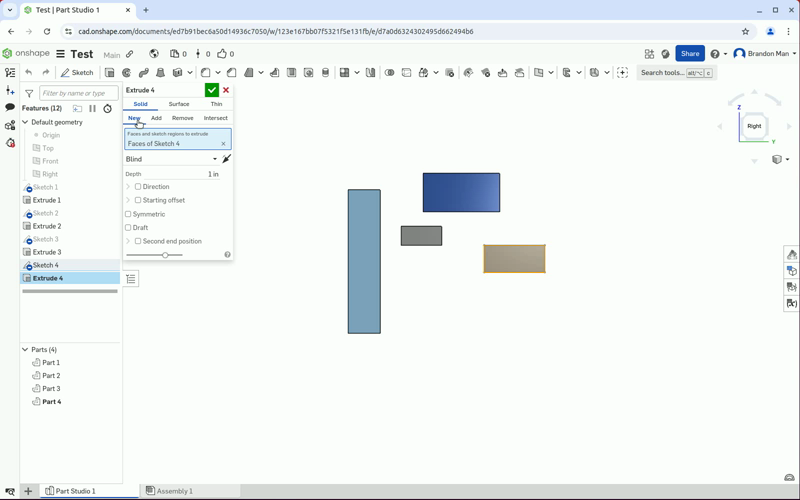
key(tab, 4)
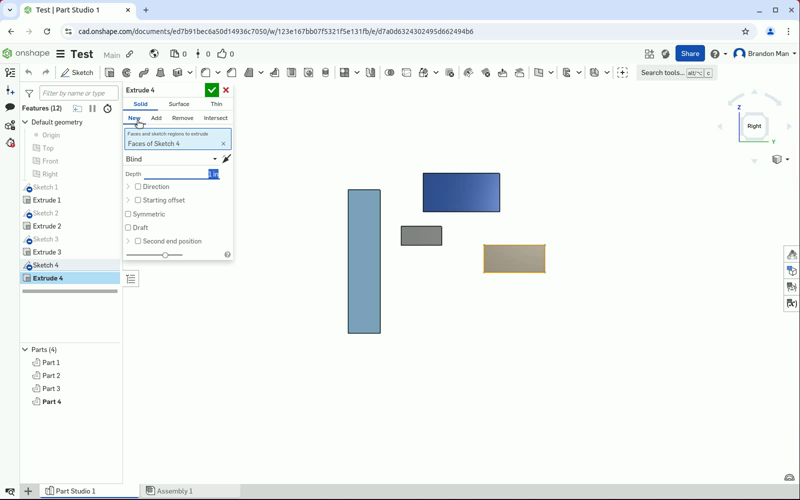
text(9.388)
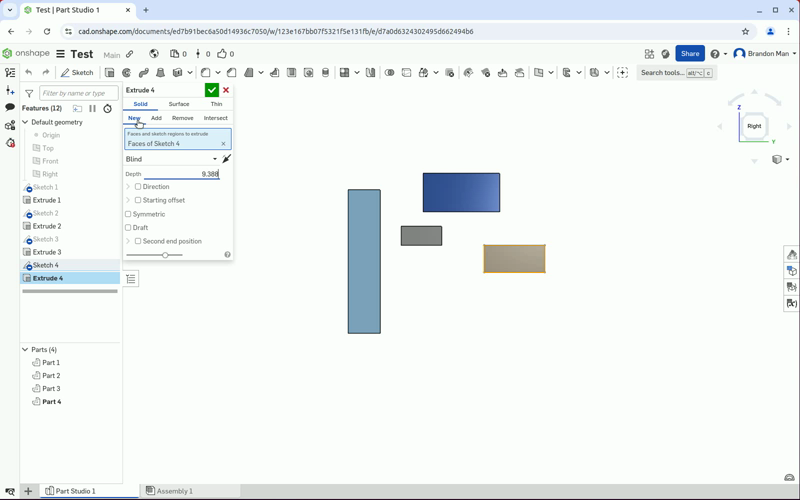
key(enter)
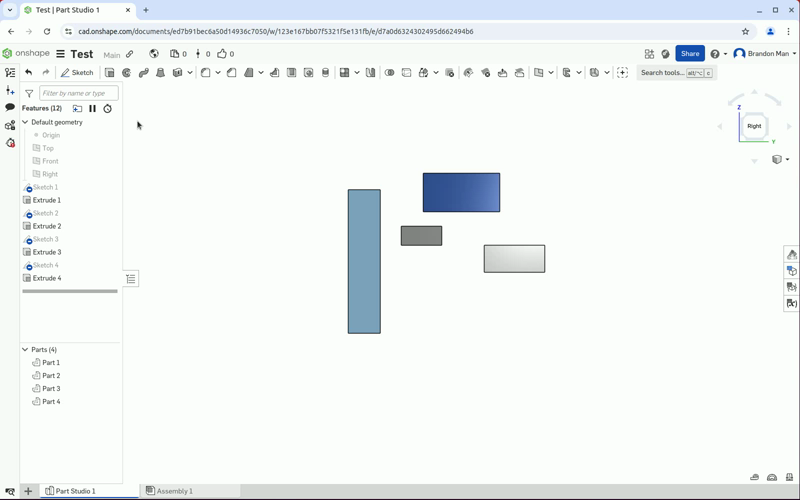
key(shift+h)
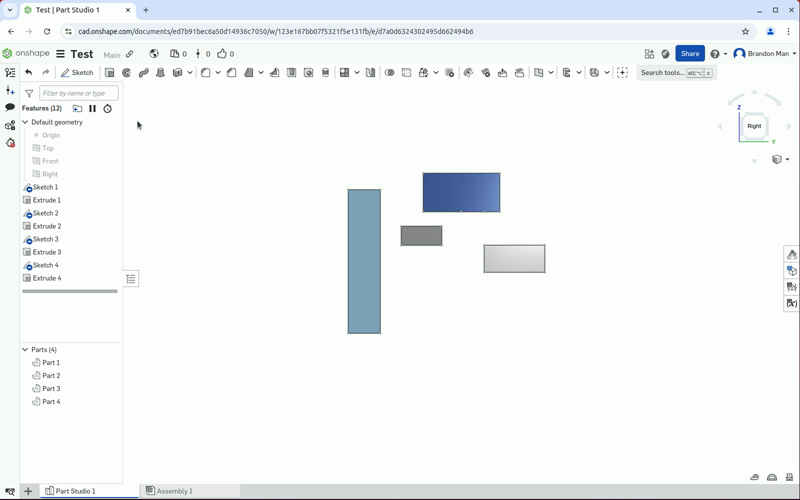
key(shift+h)
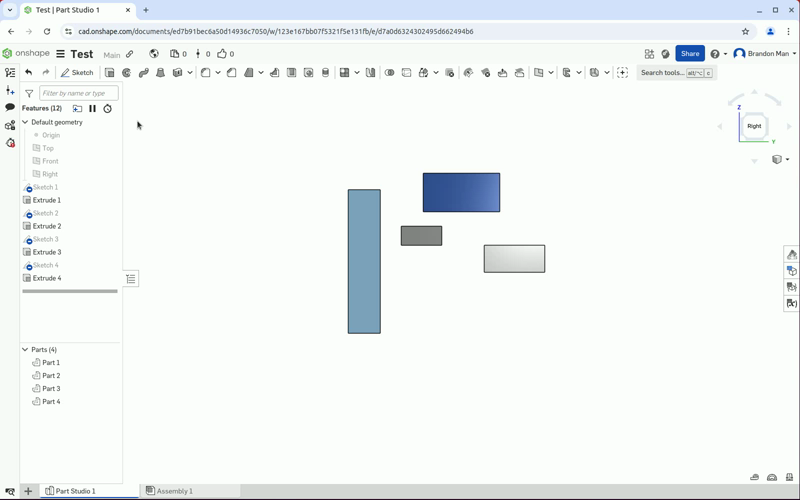
mouse_move(73, 189)
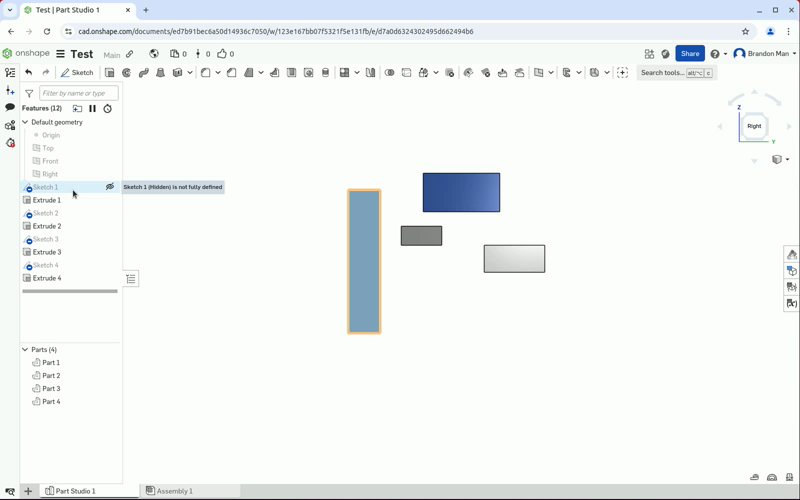
click(73, 189)
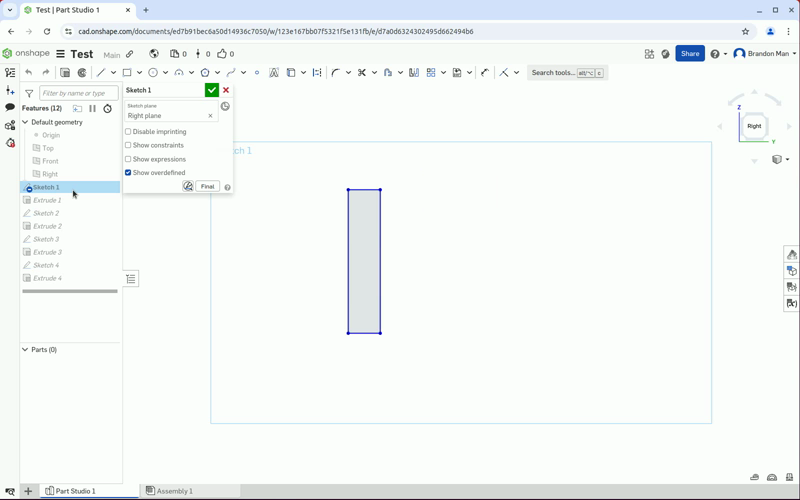
mouse_move(229, 92)
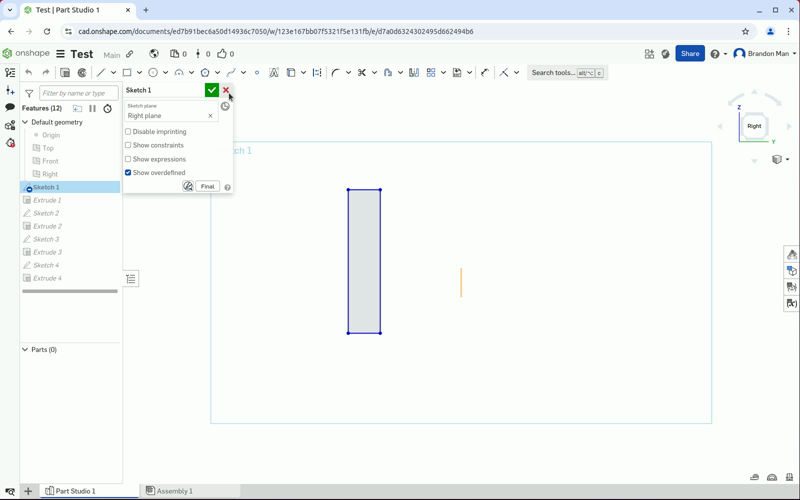
click(229, 92)
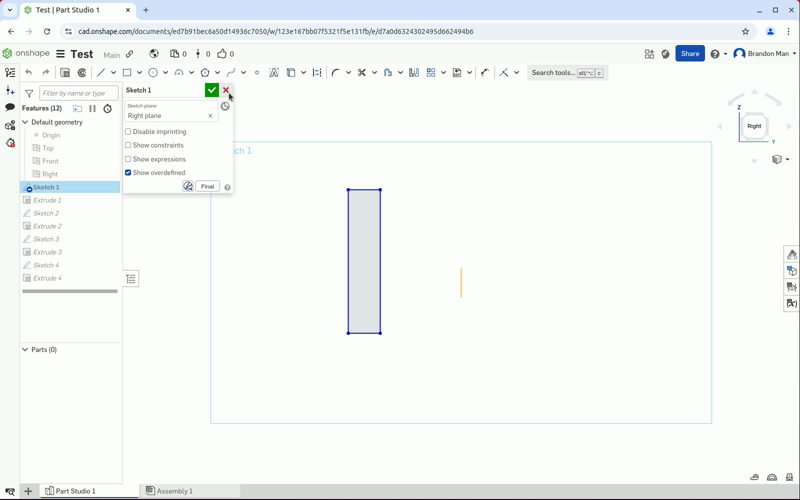
key(shift+s)
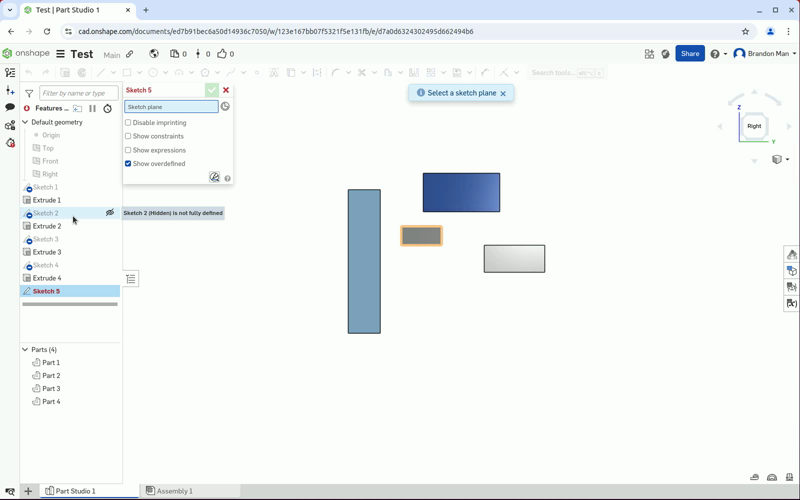
scroll(3)
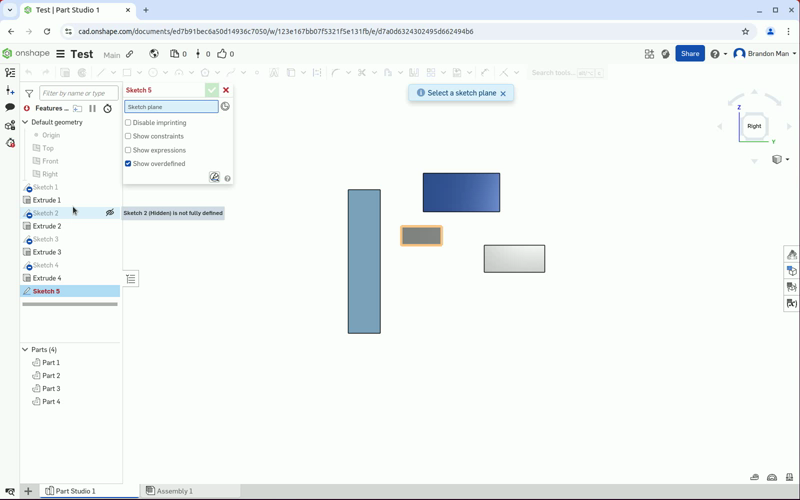
mouse_move(73, 176)
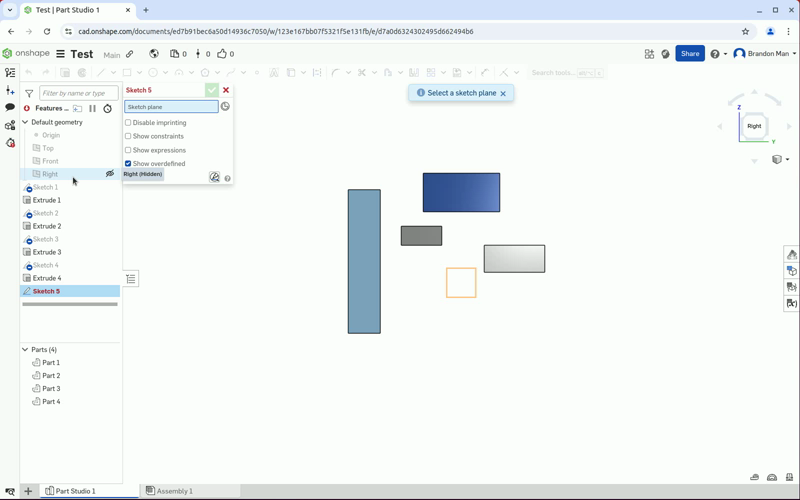
click(73, 176)
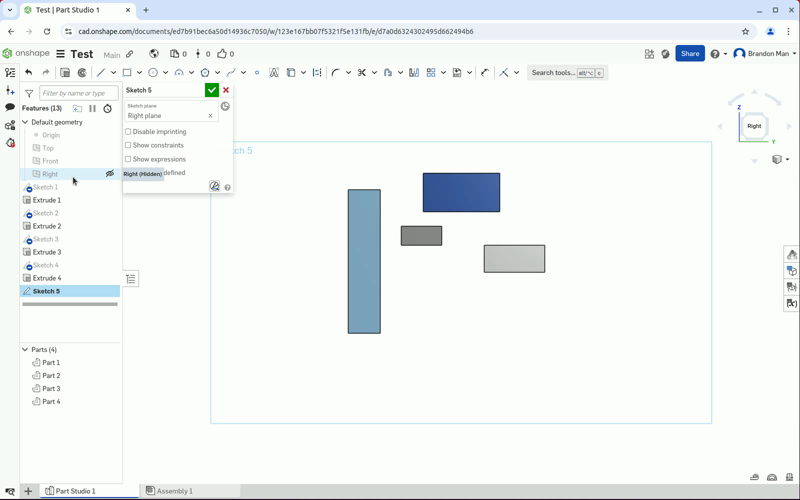
mouse_move(73, 352)
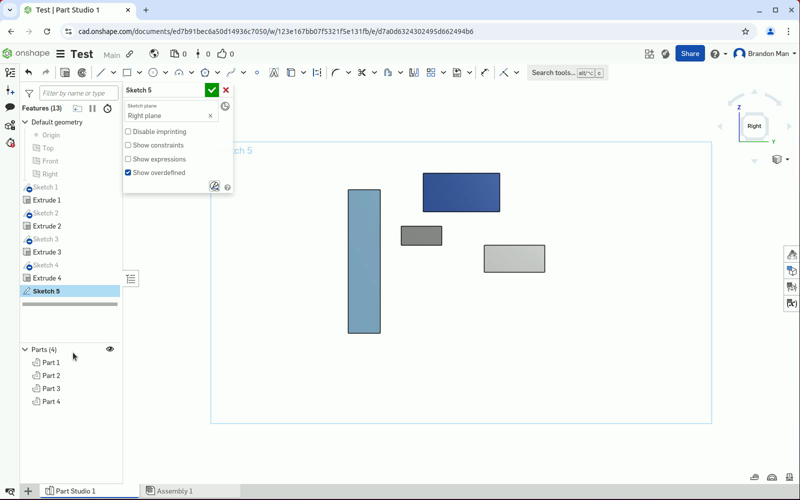
key(y)
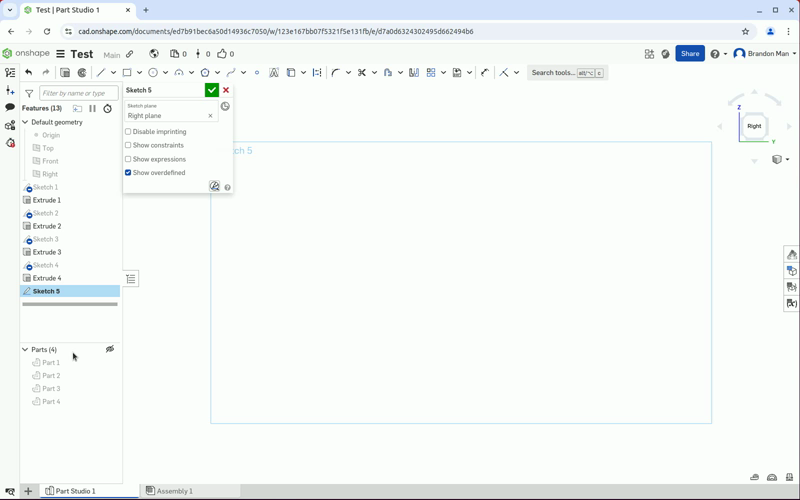
key(l)
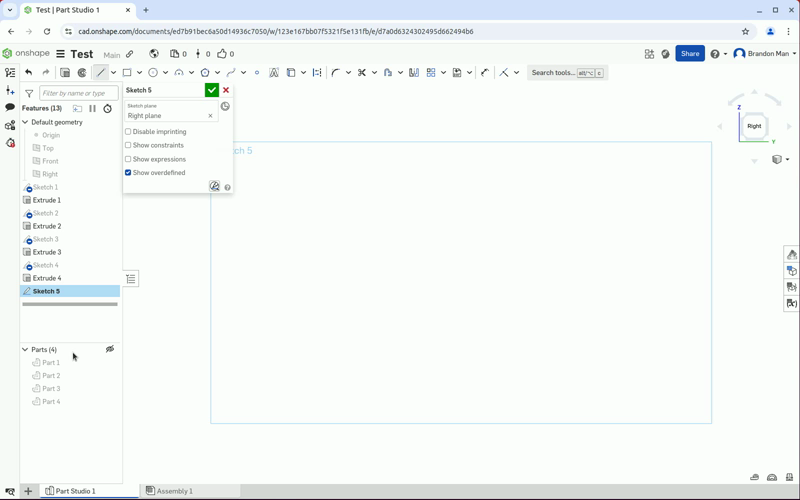
key_down(shift)
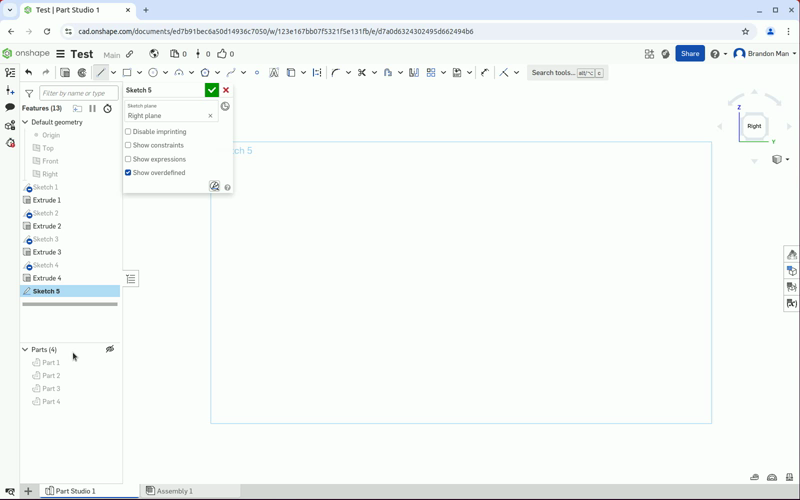
mouse_move(460, 272)
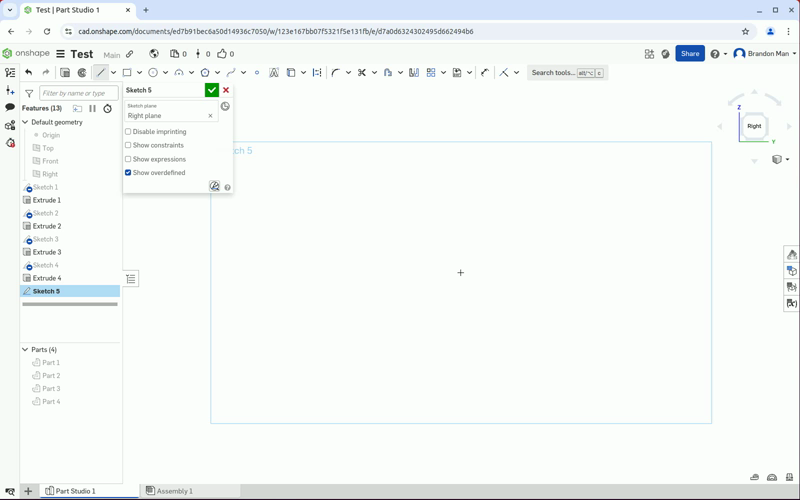
click(460, 272)
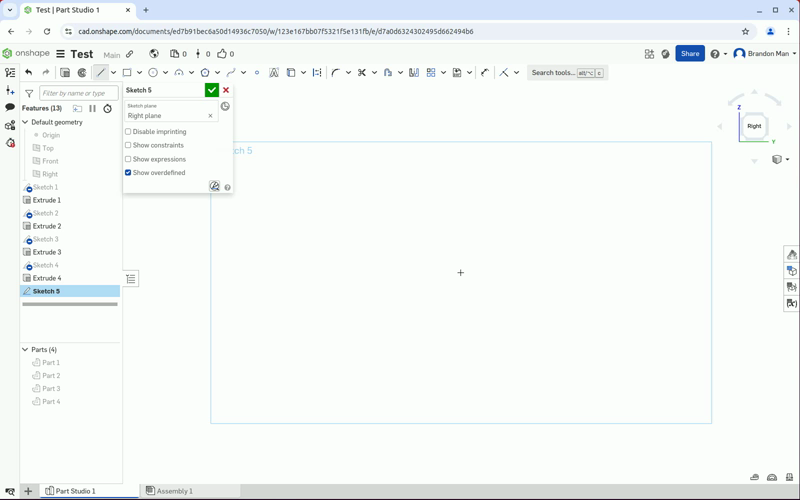
key_up(shift)
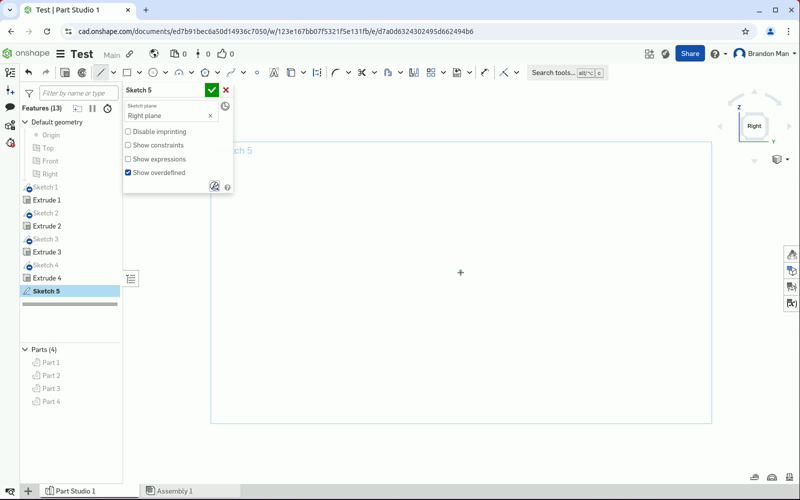
key_down(shift)
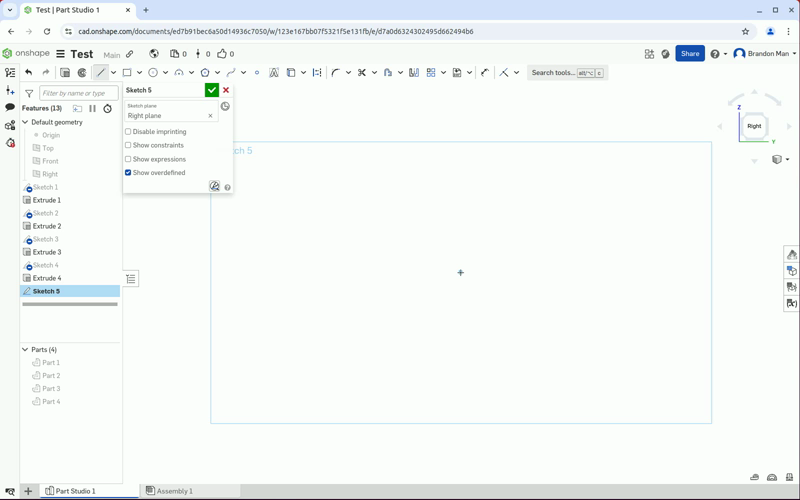
mouse_move(490, 272)
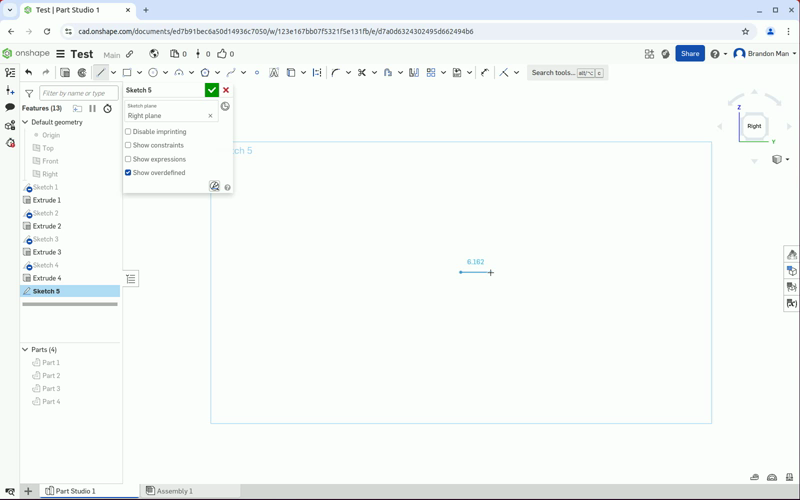
mouse_move(484, 272)
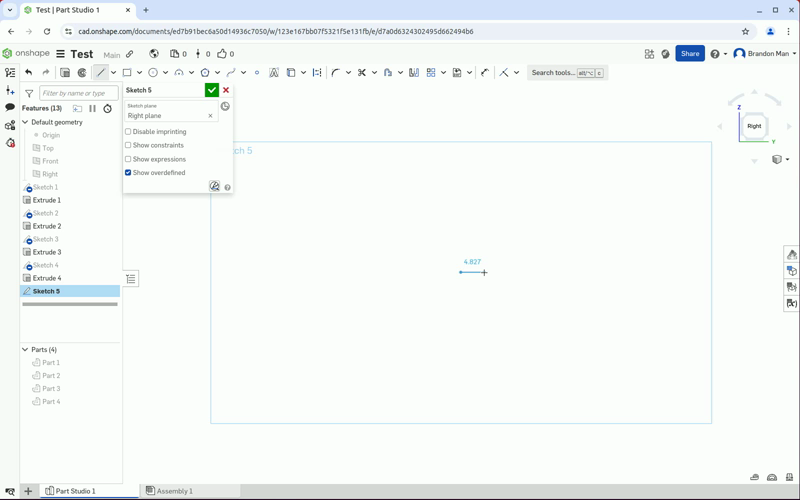
click(484, 272)
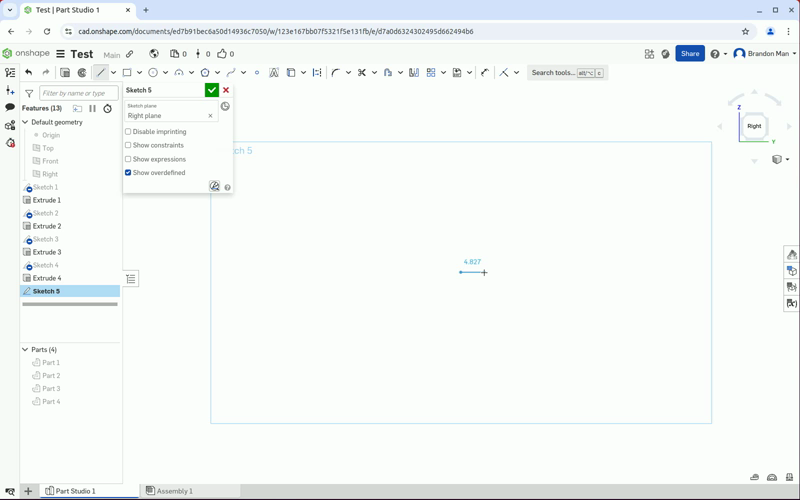
key_up(shift)
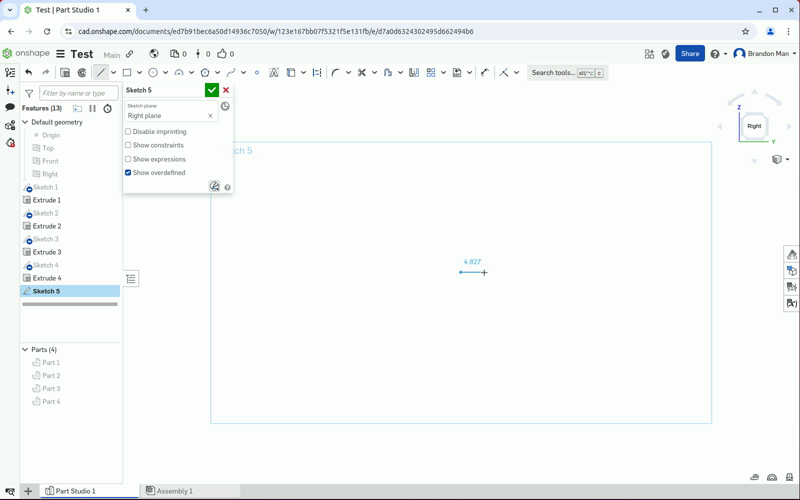
key_down(shift)
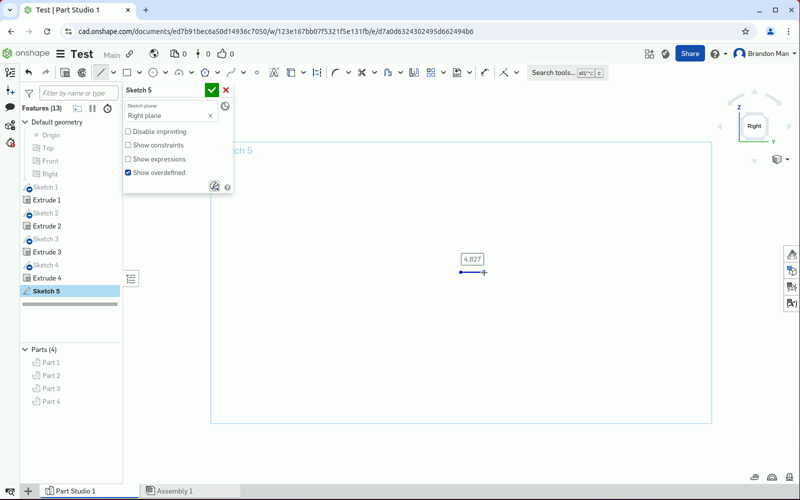
mouse_move(514, 272)
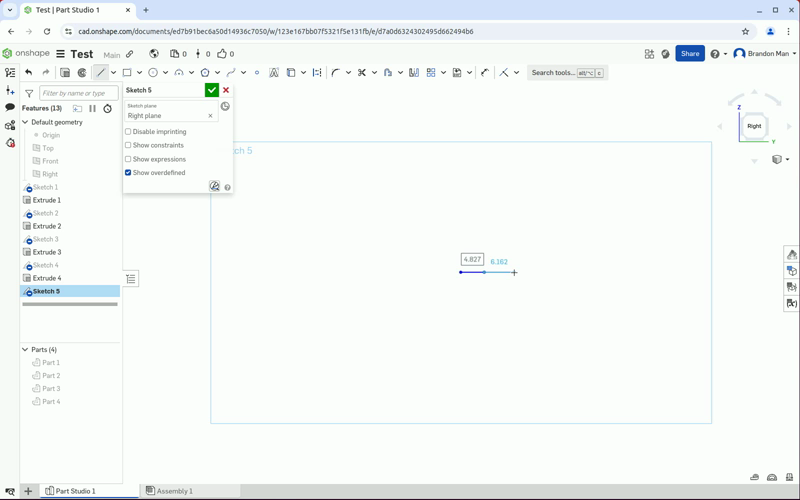
mouse_move(484, 245)
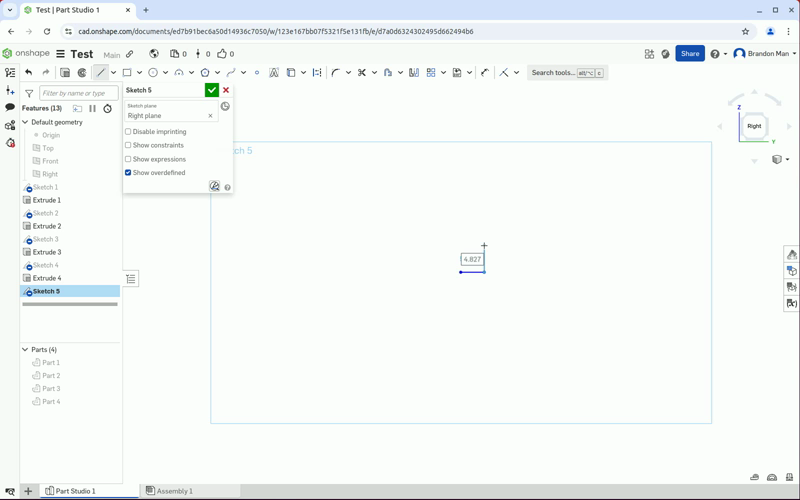
click(484, 245)
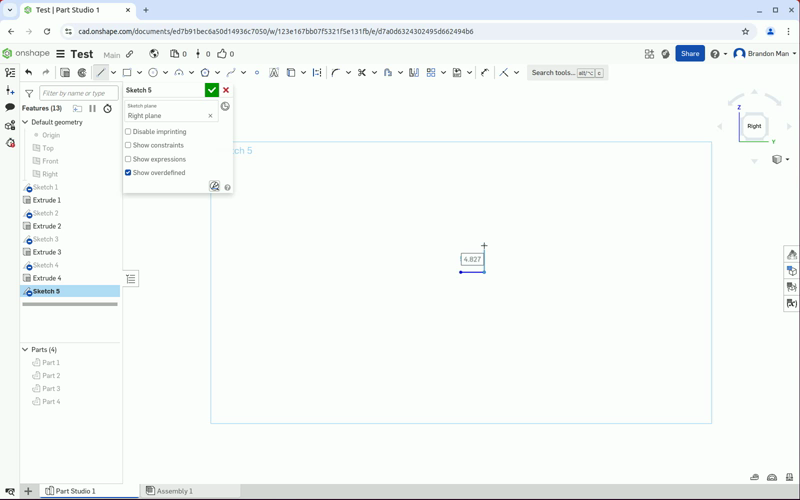
key_up(shift)
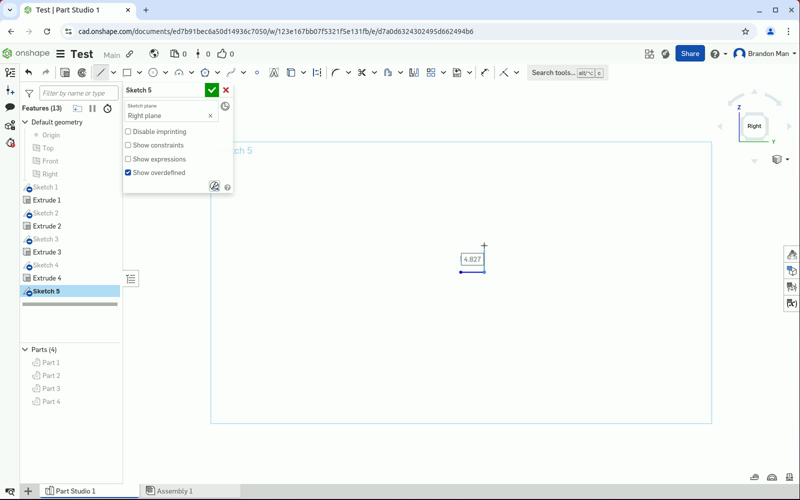
key_down(shift)
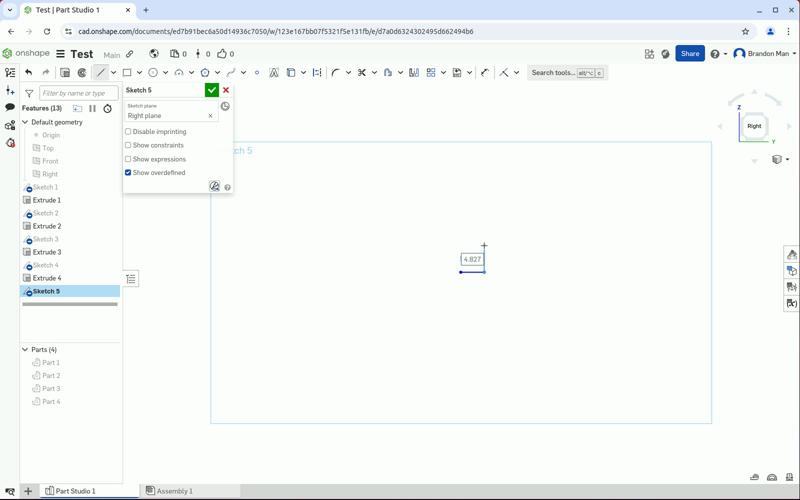
mouse_move(514, 245)
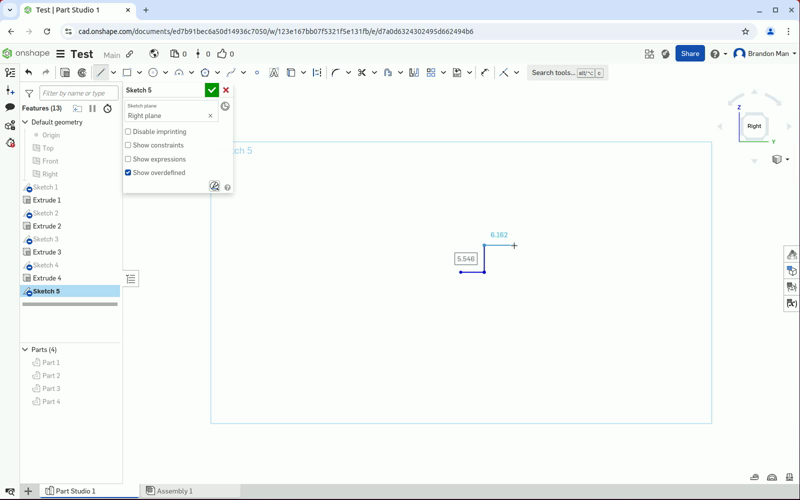
mouse_move(484, 210)
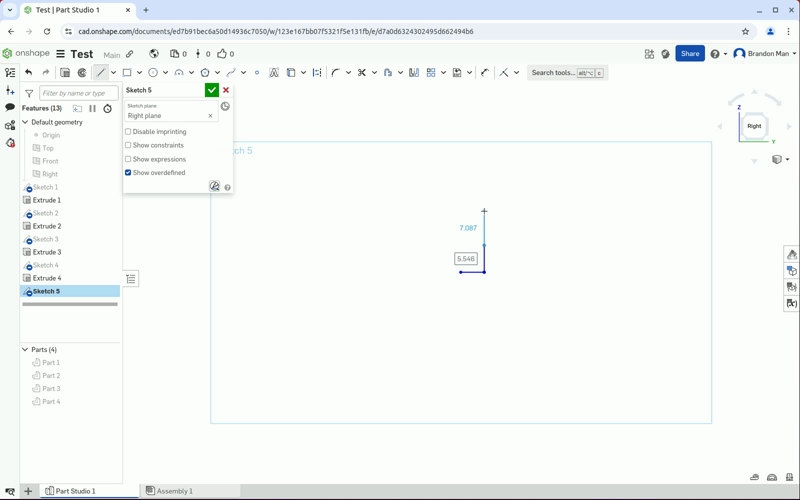
click(484, 210)
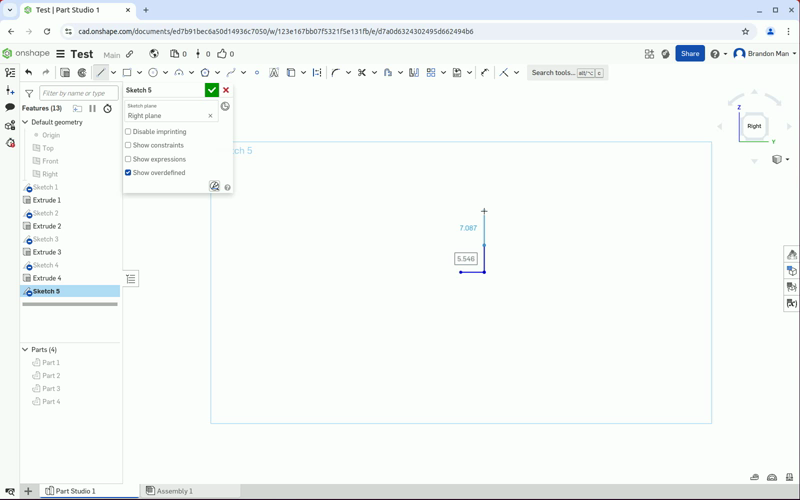
key_up(shift)
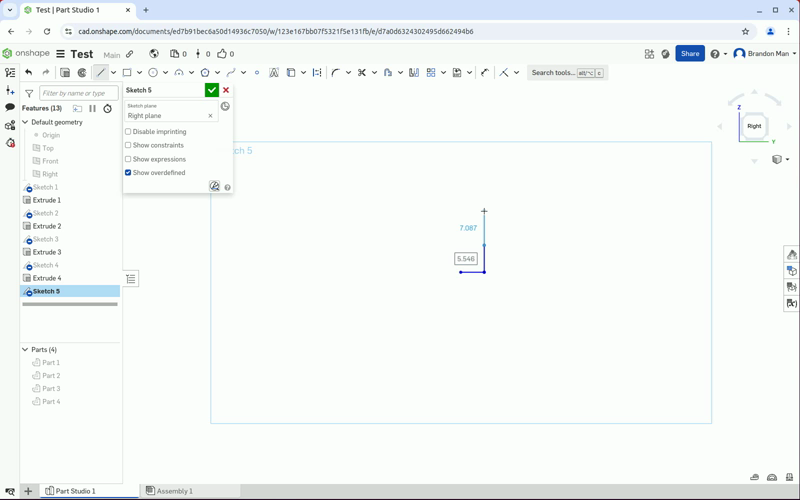
key_down(shift)
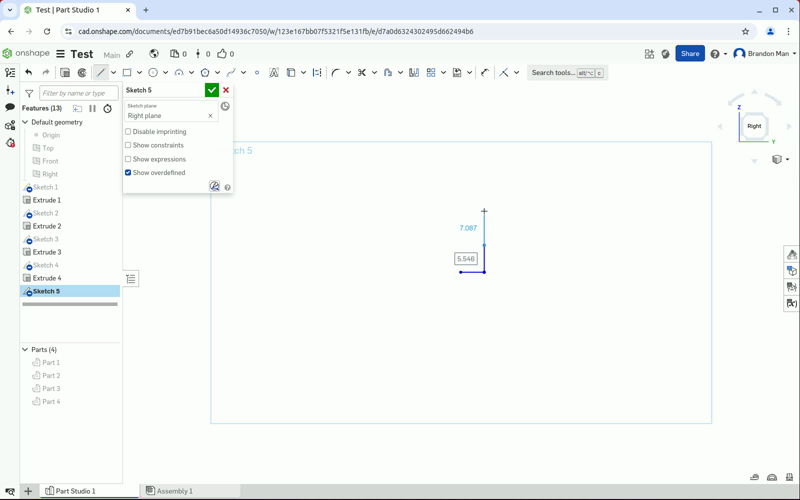
mouse_move(514, 210)
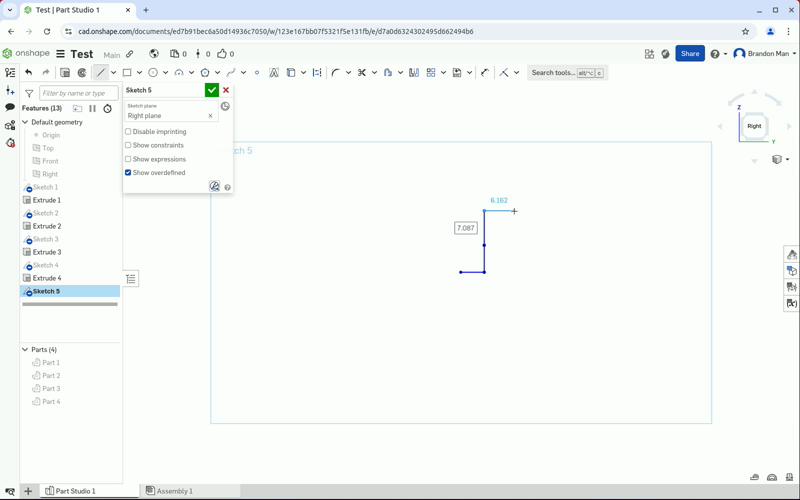
mouse_move(460, 210)
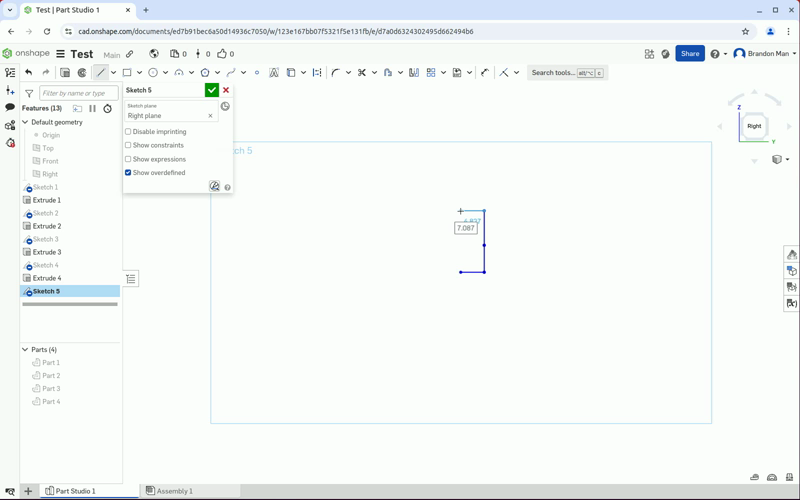
click(460, 210)
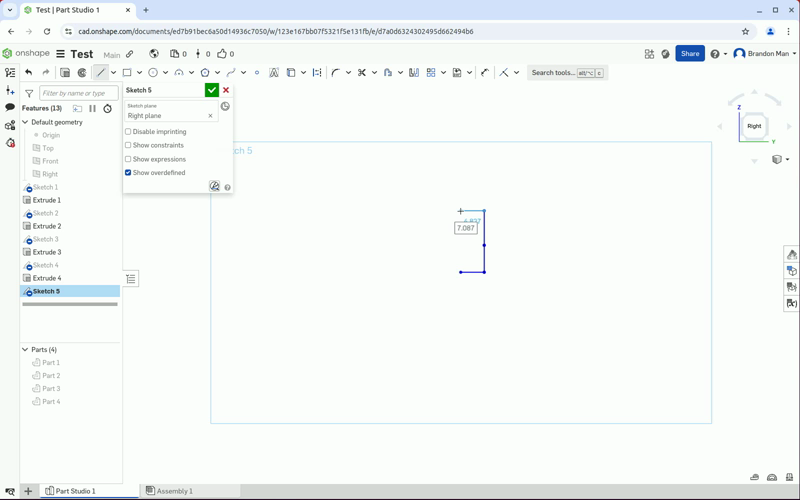
key_up(shift)
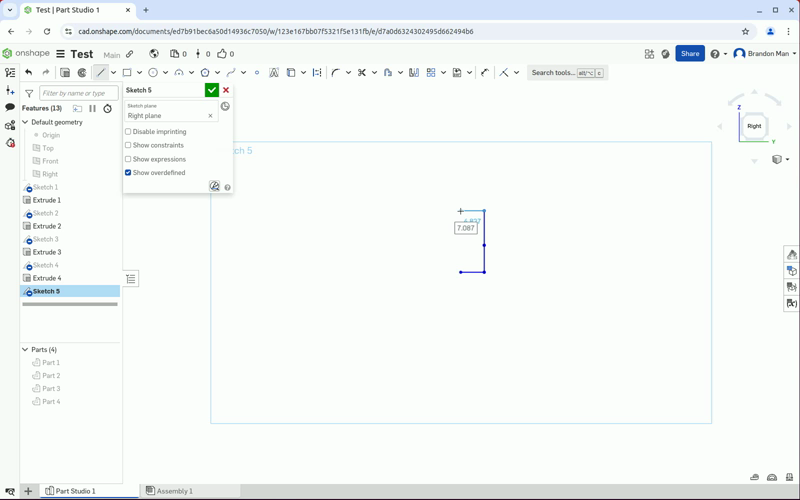
key_down(shift)
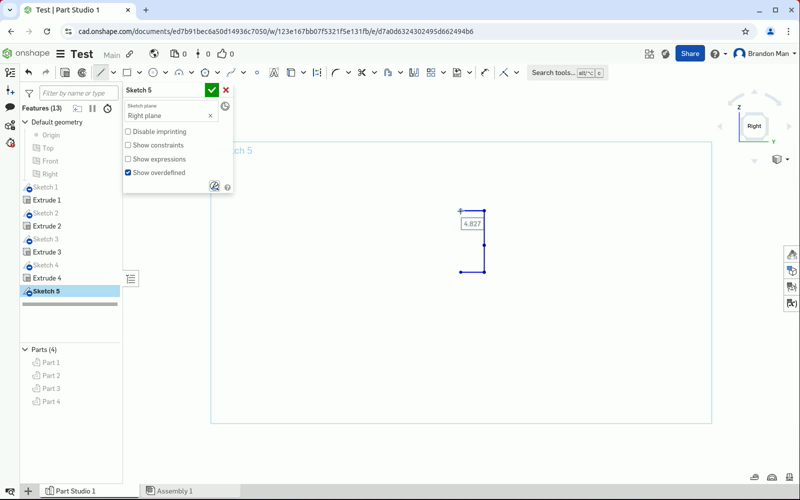
mouse_move(460, 272)
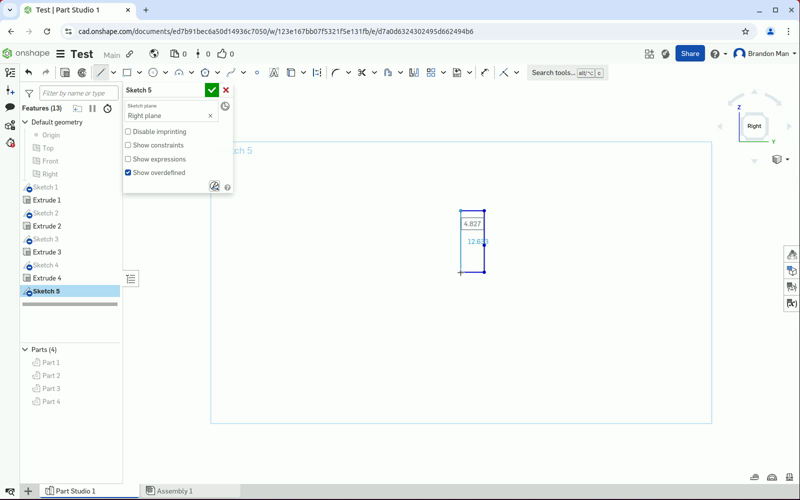
key_up(shift)
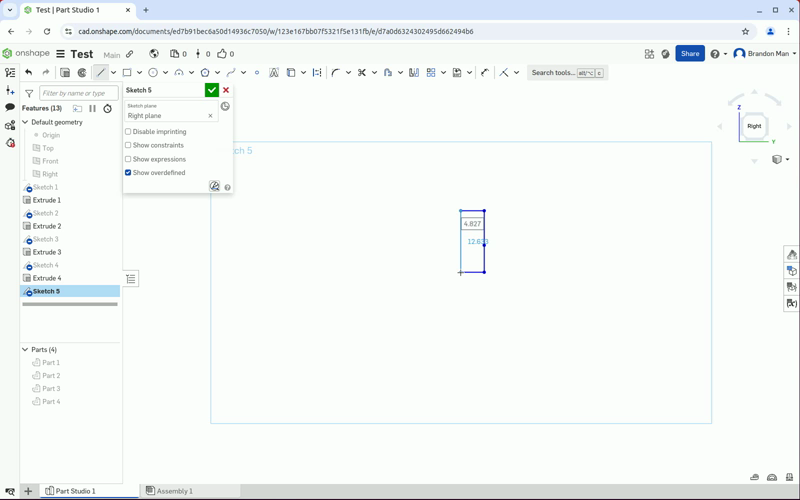
click(460, 272)
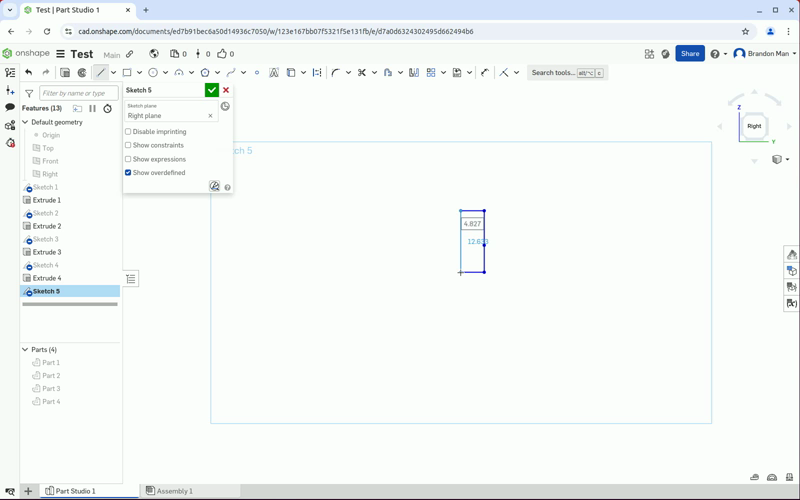
key(esc)
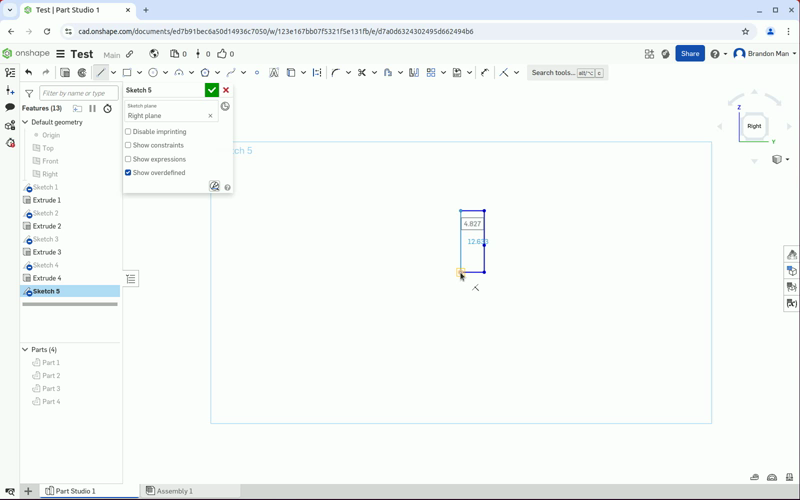
mouse_move(483, 231)
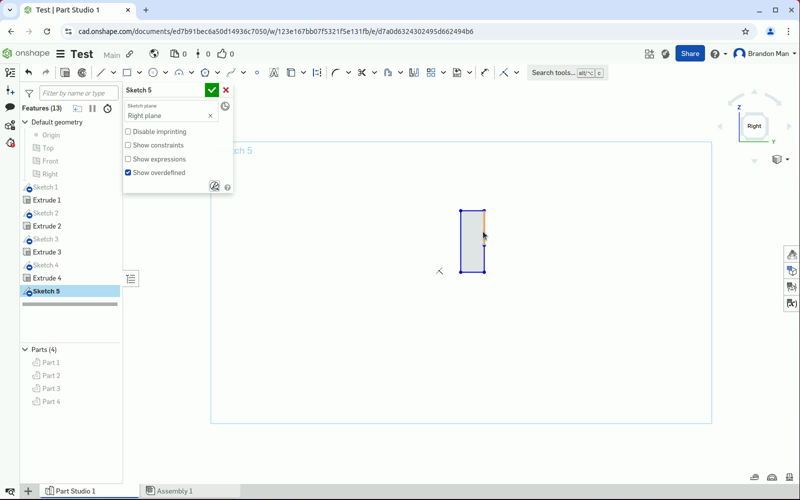
scroll(6)
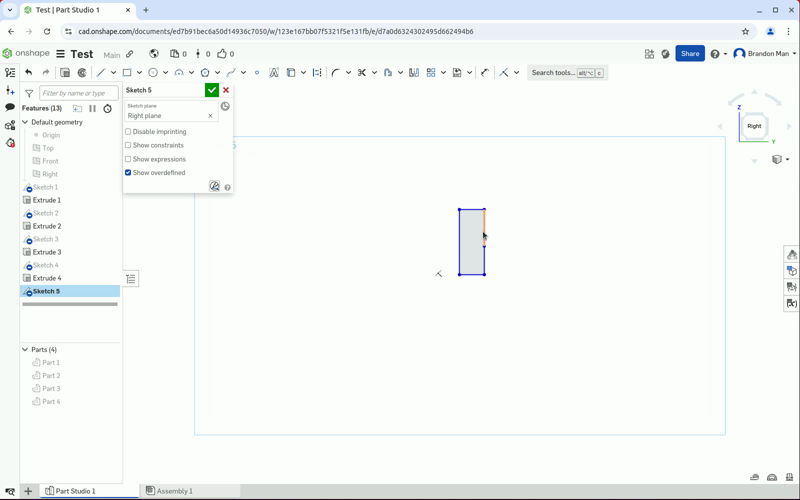
scroll(6)
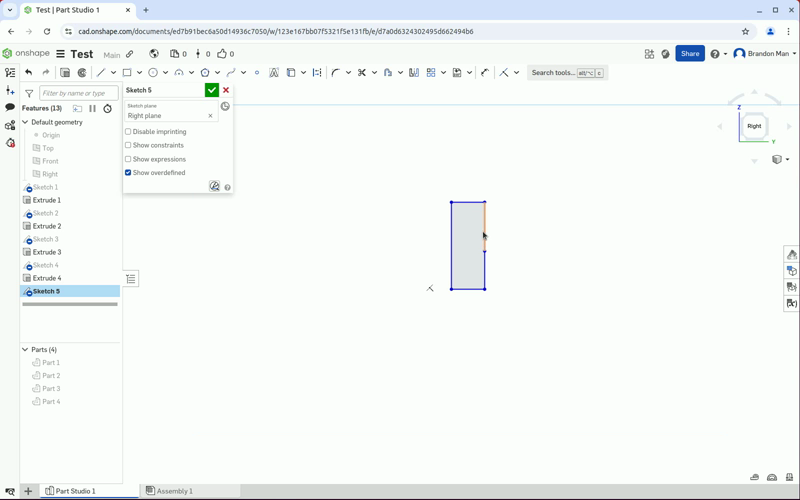
scroll(6)
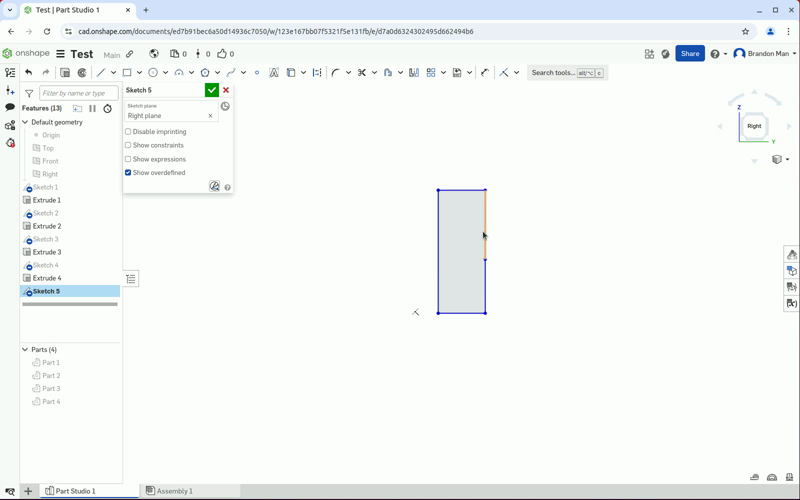
scroll(6)
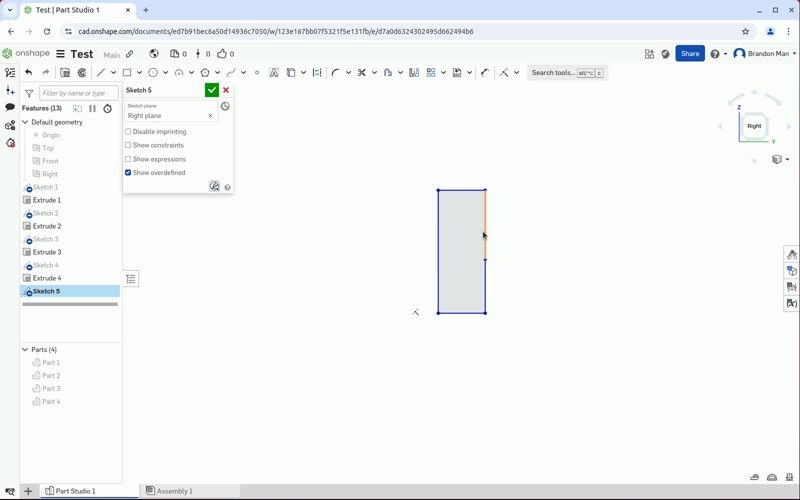
scroll(6)
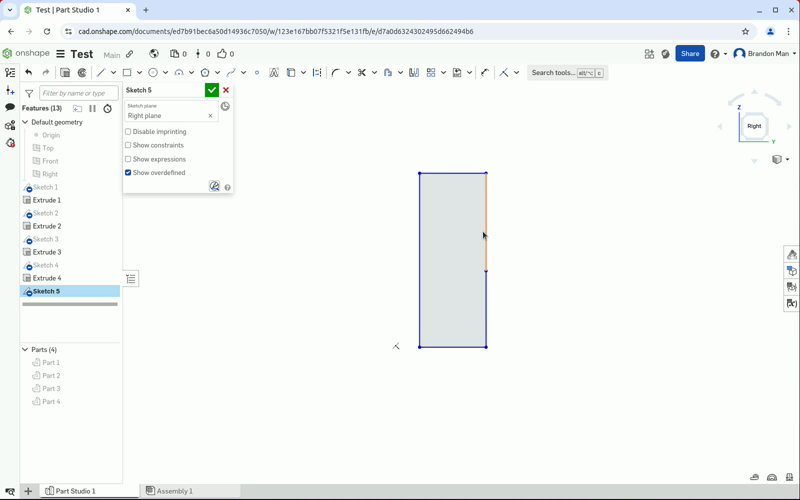
scroll(6)
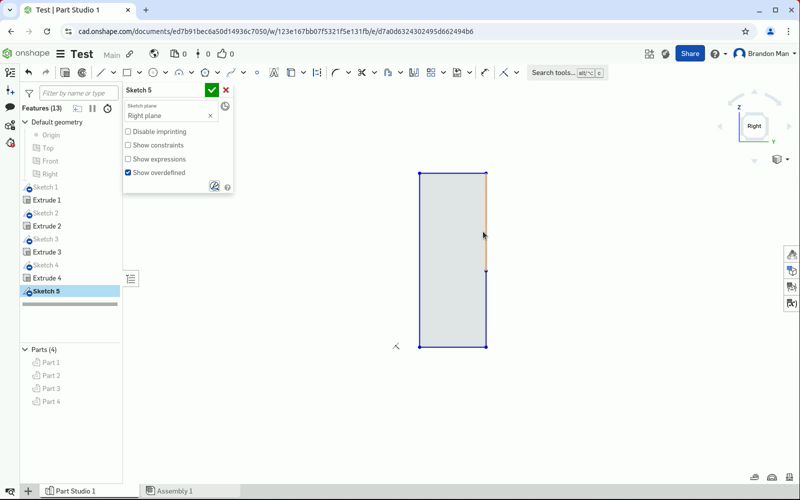
scroll(6)
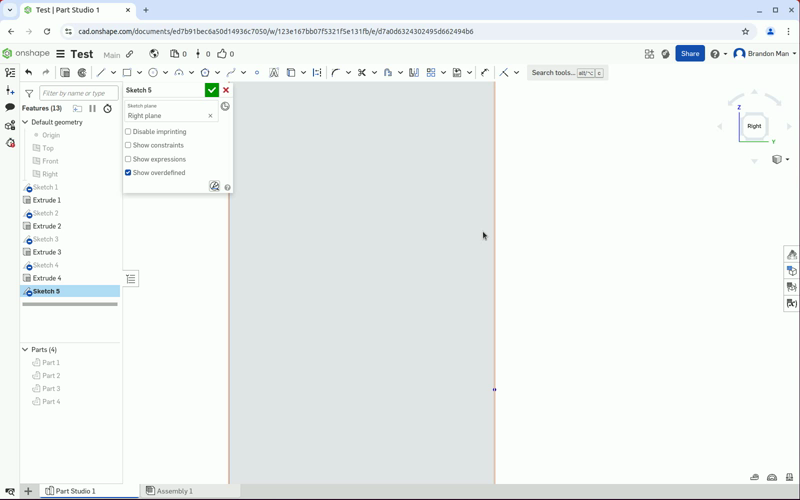
click(483, 231)
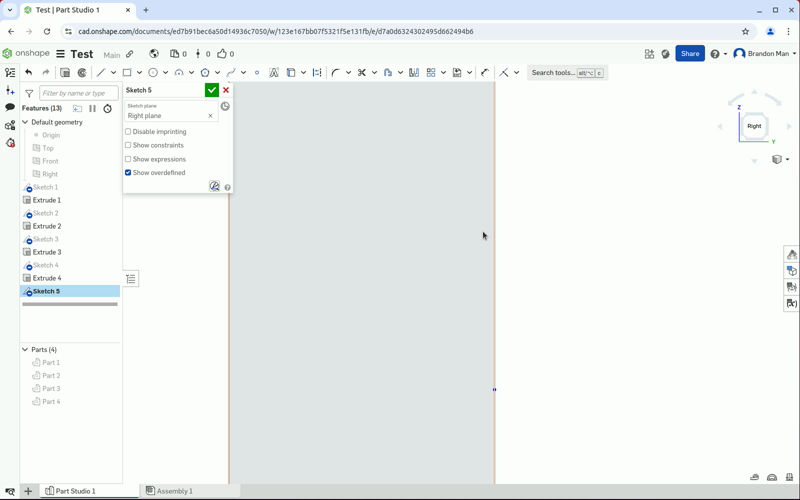
scroll(-6)
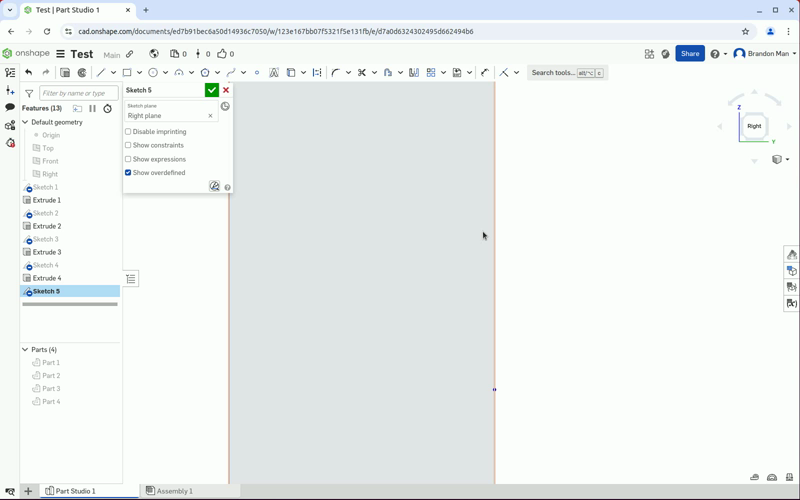
scroll(-6)
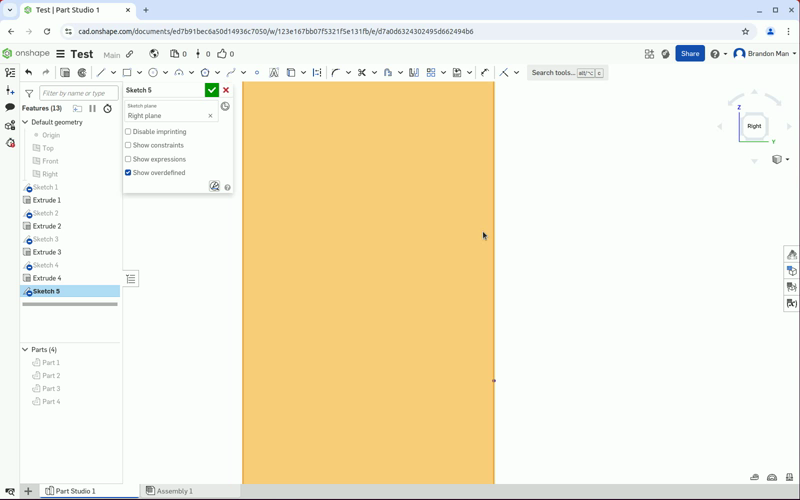
scroll(-6)
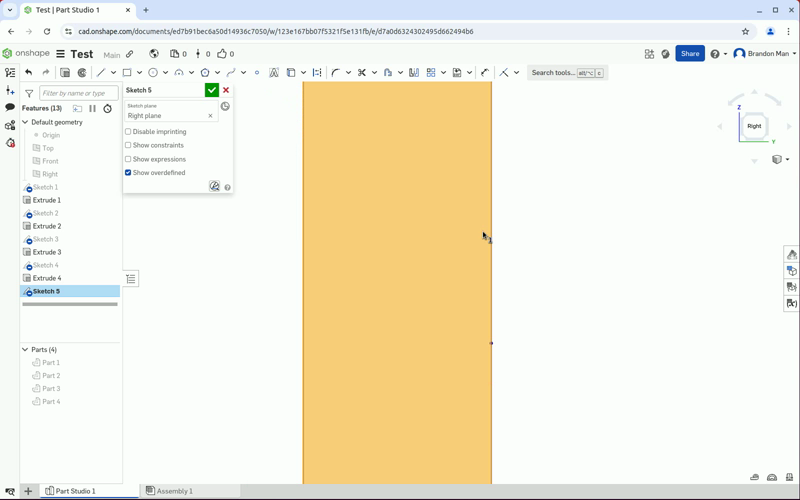
scroll(-6)
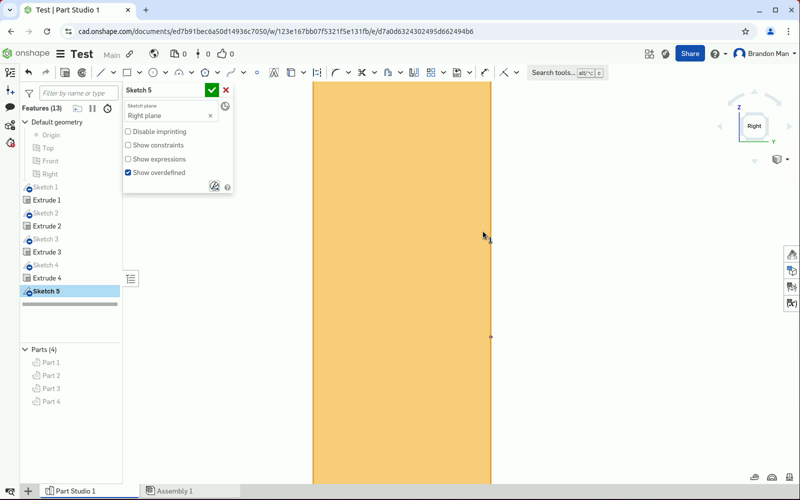
scroll(-6)
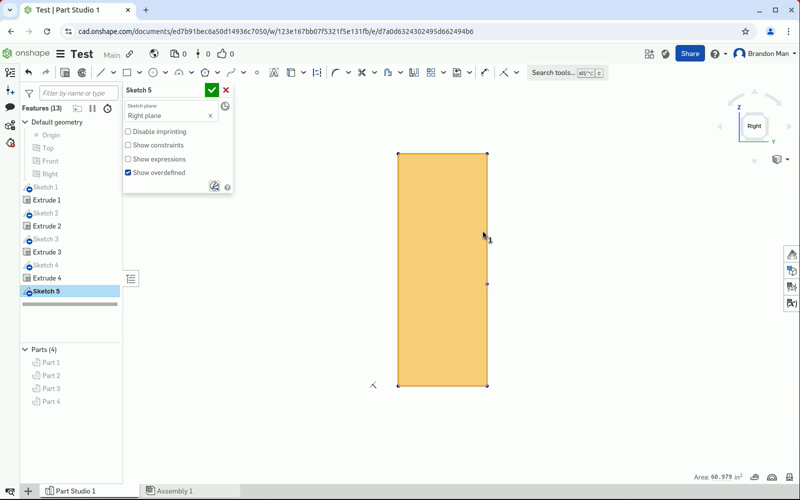
scroll(-6)
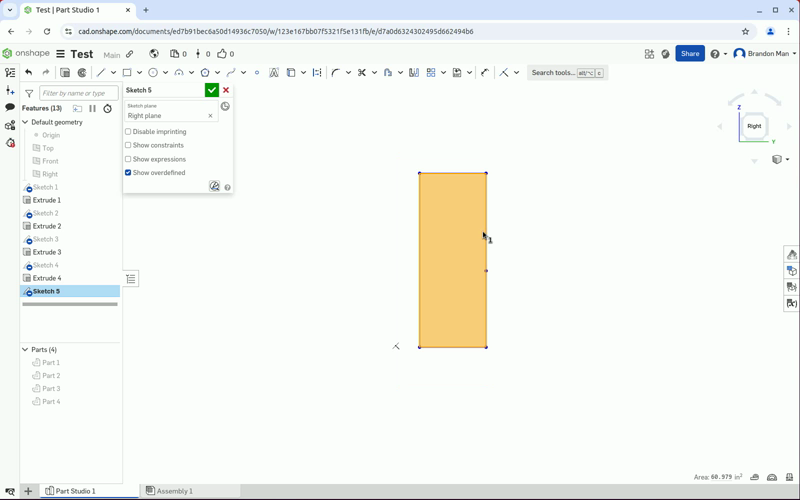
scroll(-6)
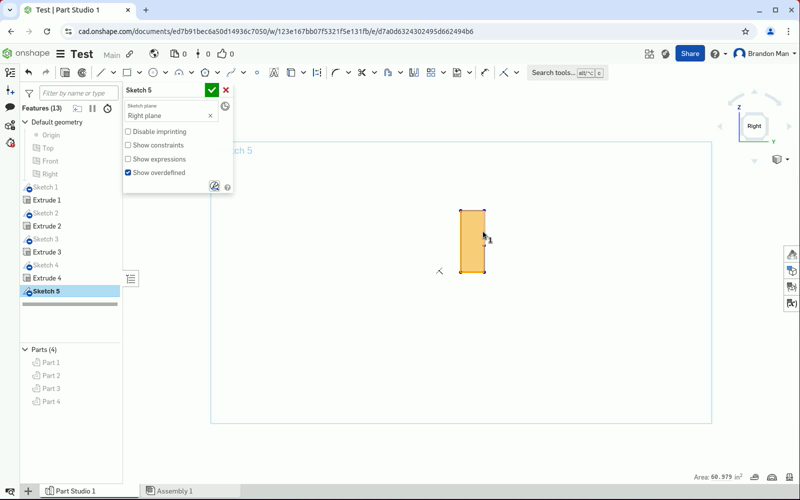
mouse_move(73, 352)
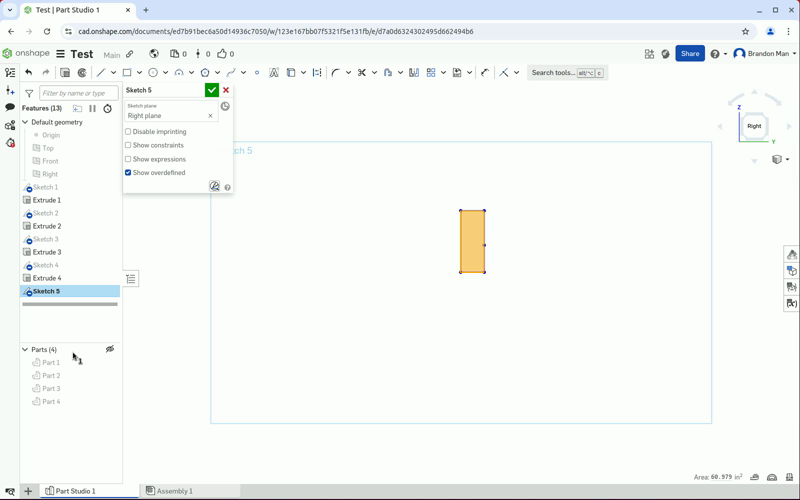
key(shift+y)
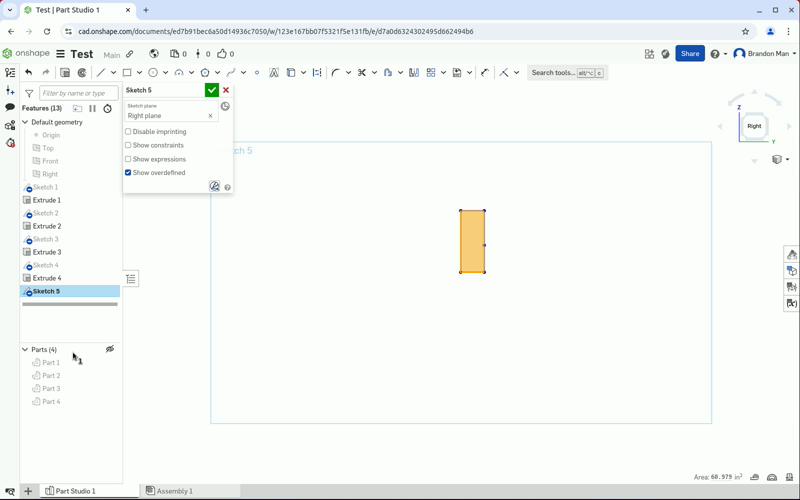
key(shift+e)
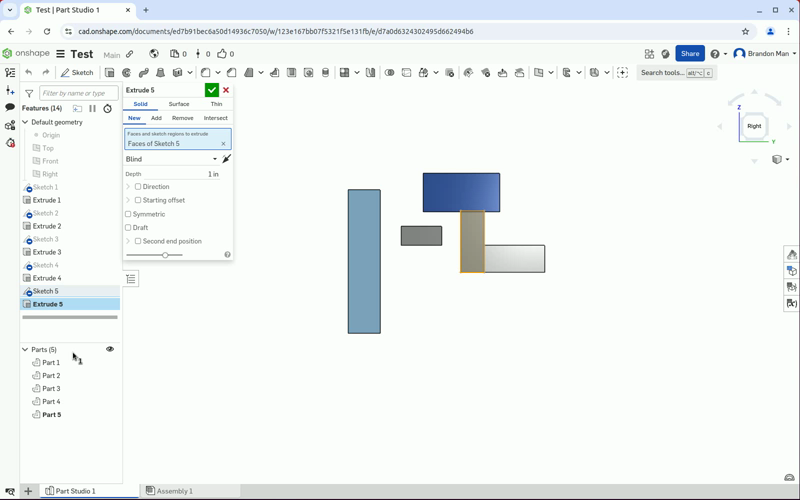
mouse_move(143, 106)
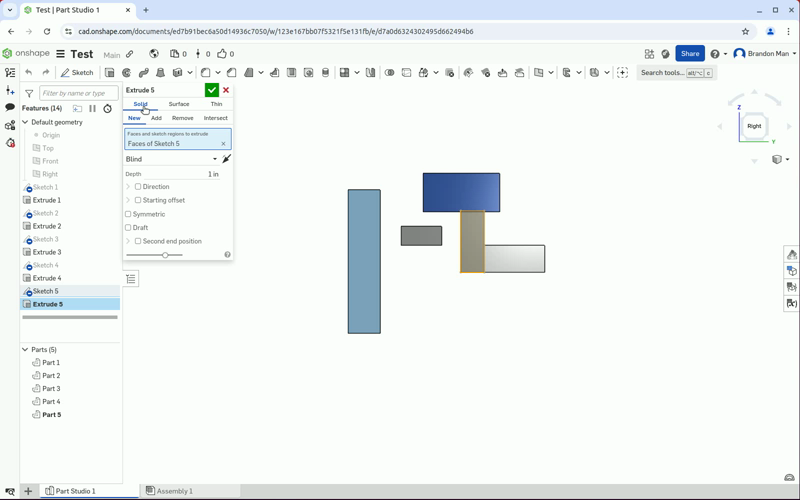
click(143, 106)
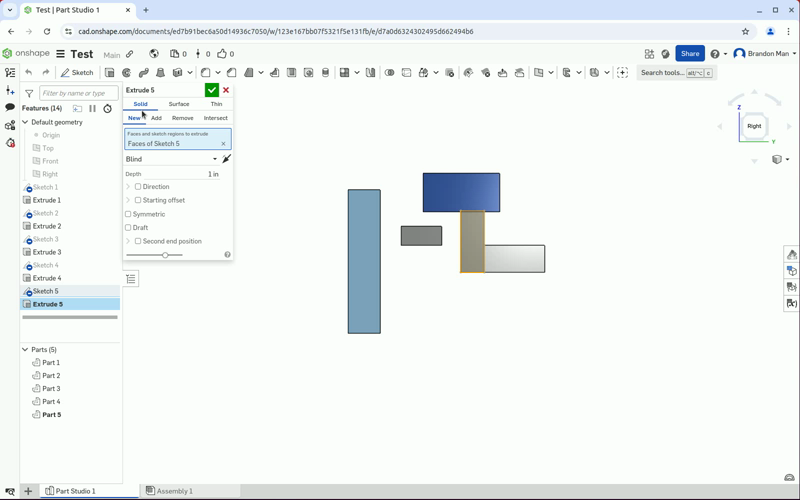
mouse_move(137, 120)
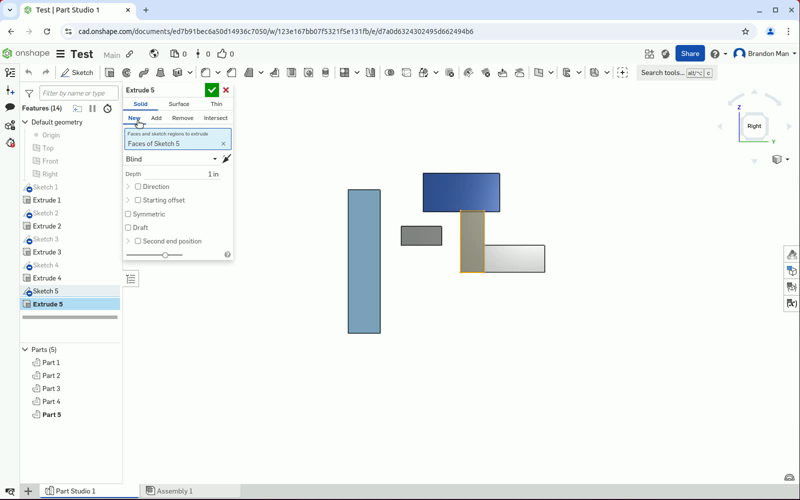
click(137, 120)
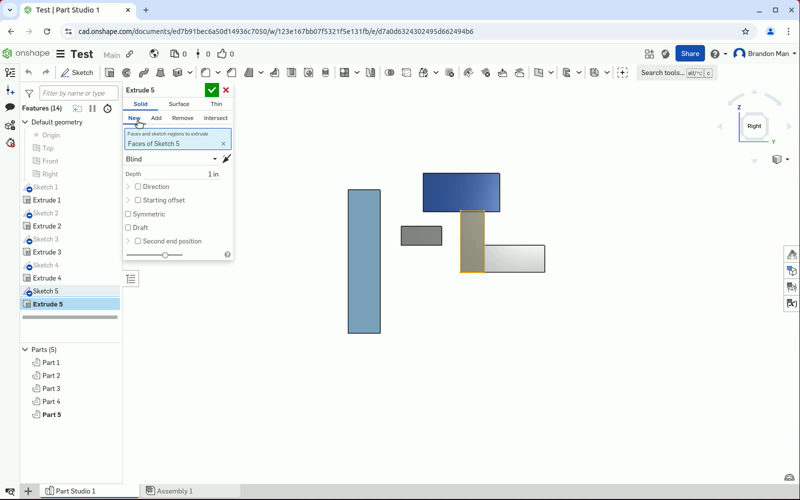
key(tab, 4)
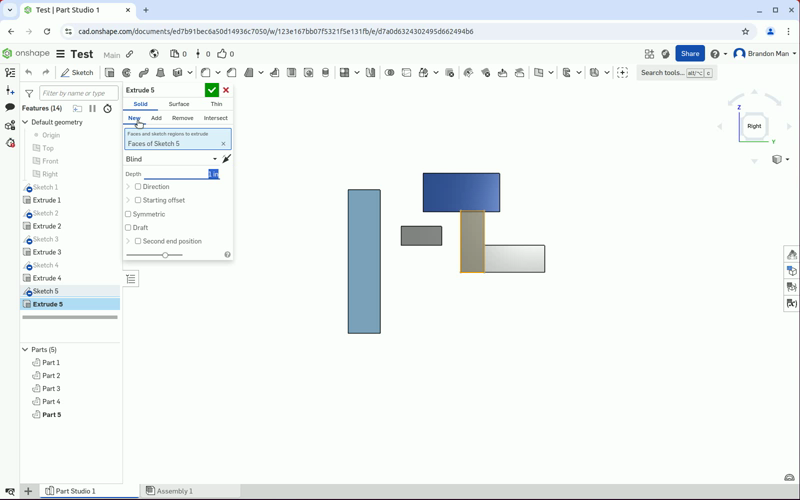
text(9.388)
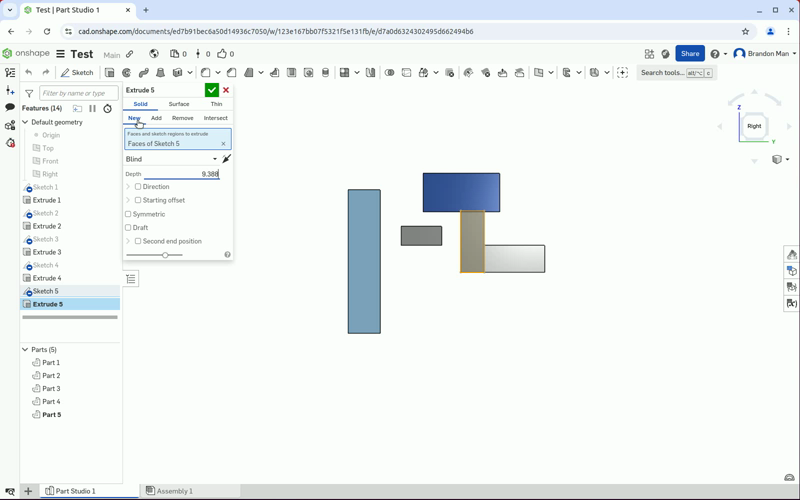
key(enter)
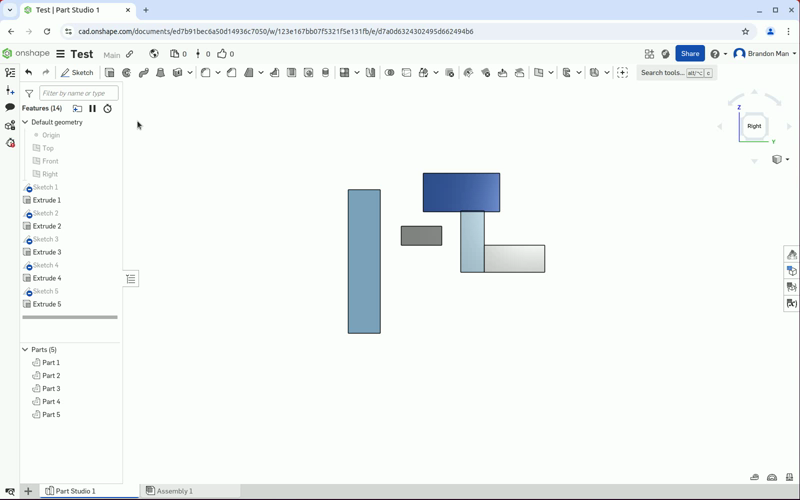
key(shift+h)
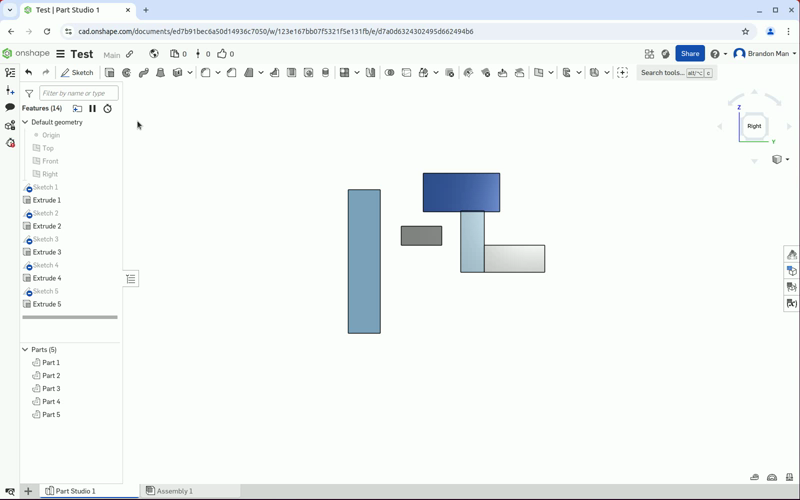
key(shift+h)
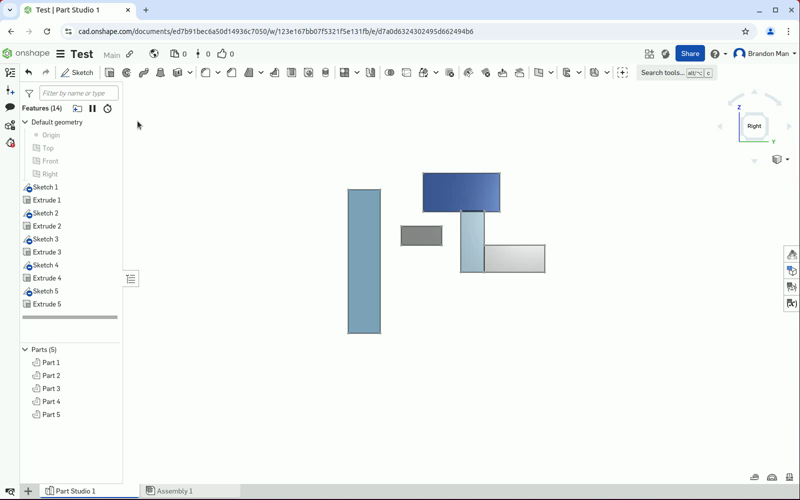
key(shift+7)
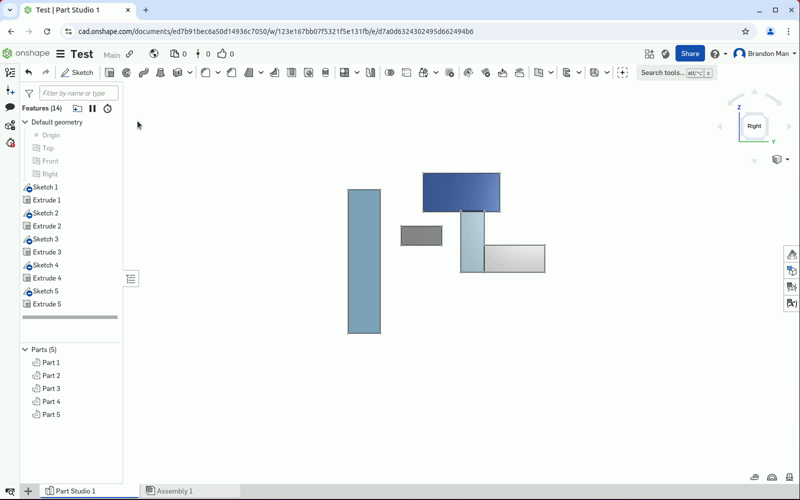
key(right, 2)
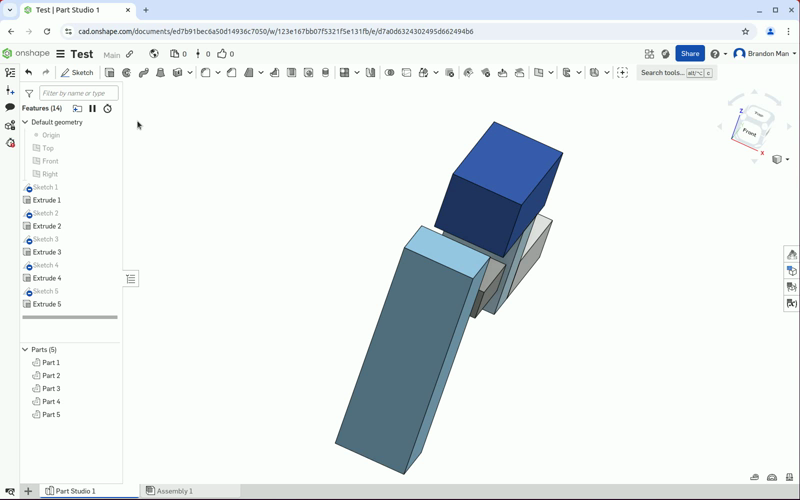
key(down, 2)
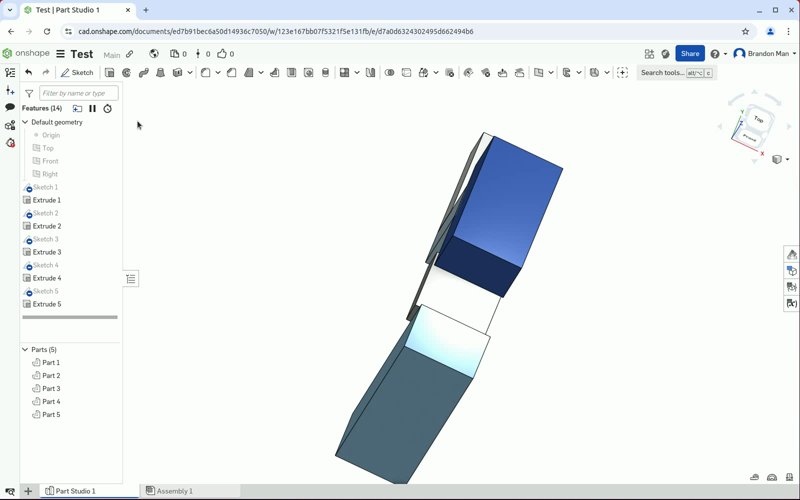
key(up, 2)
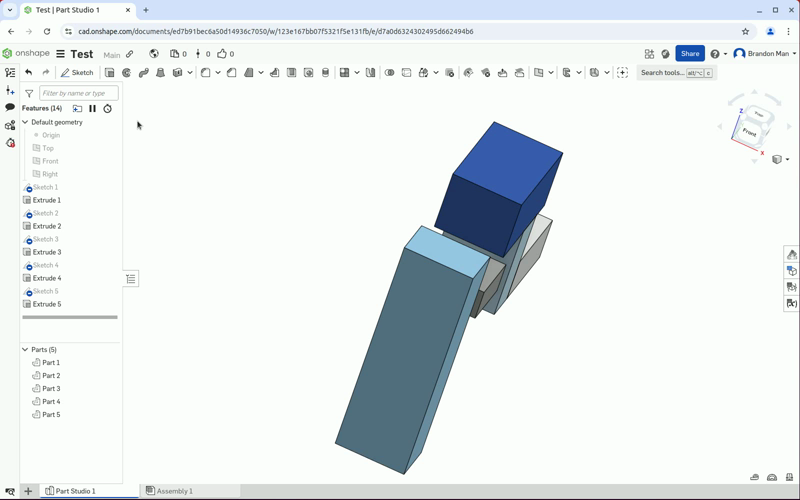
key(left, 2)
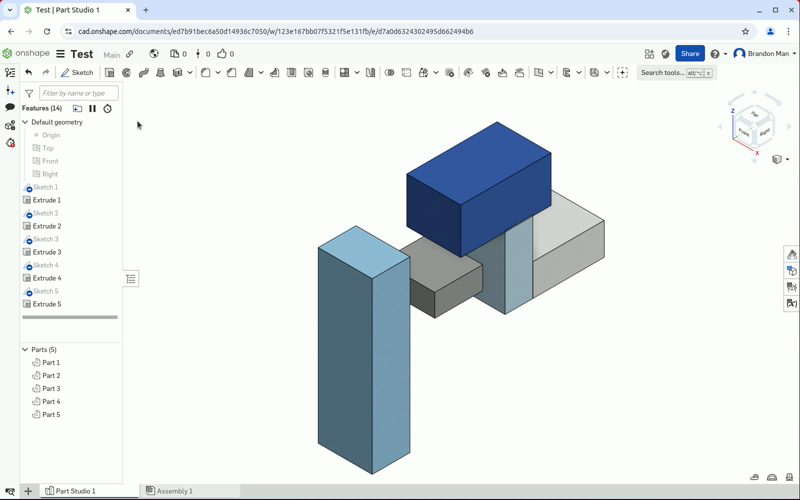
mouse_move(73, 189)
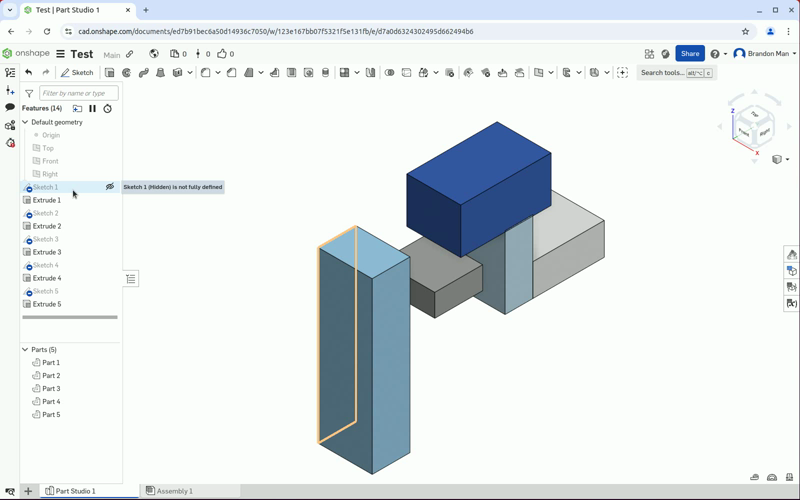
click(73, 189)